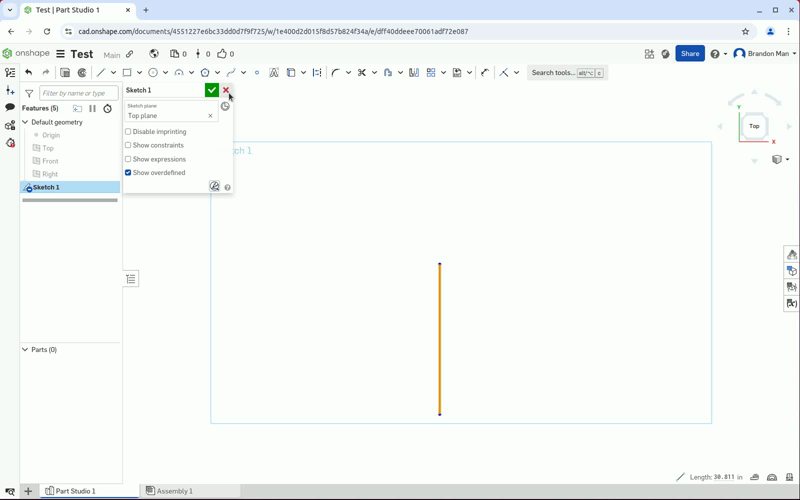
key(shift+h)
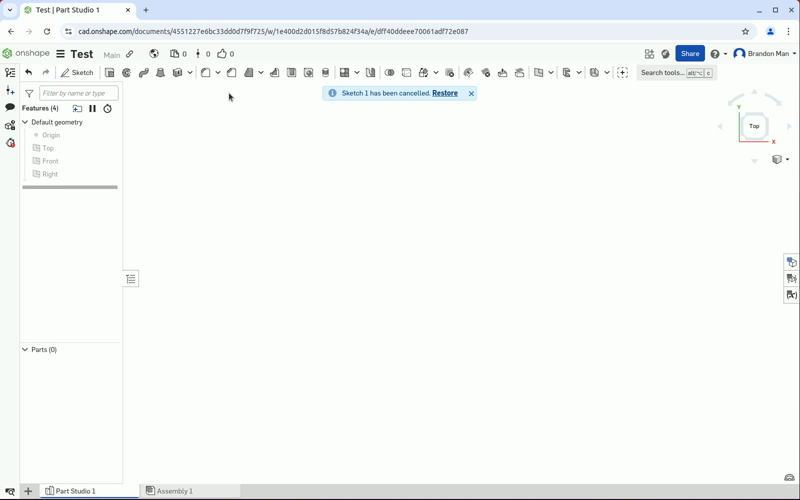
mouse_move(73, 352)
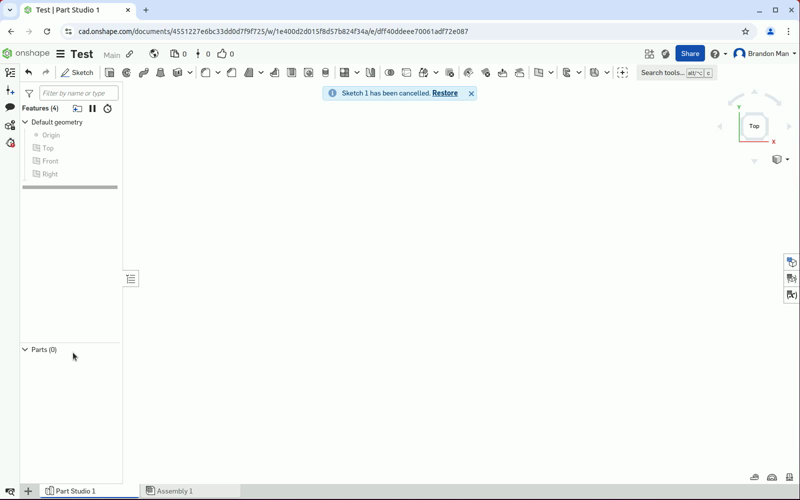
key(y)
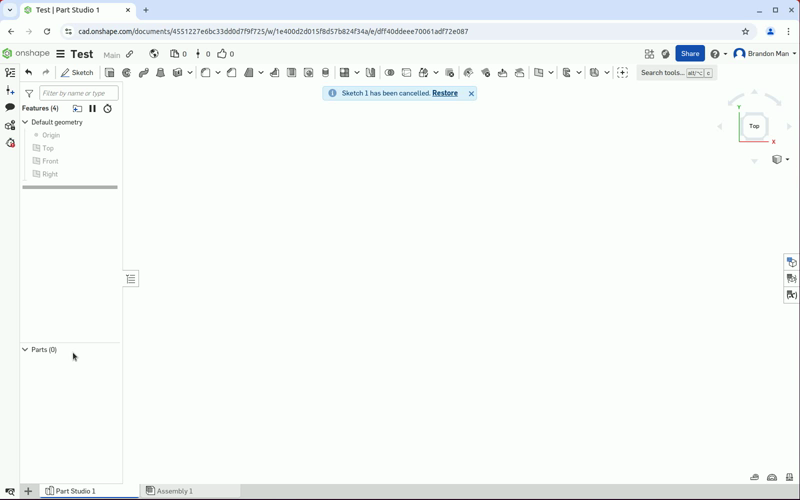
key(shift+p)
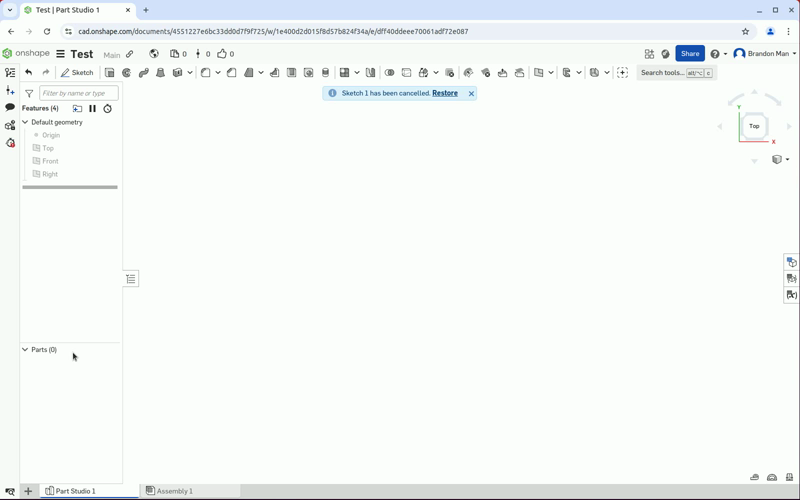
key(space)
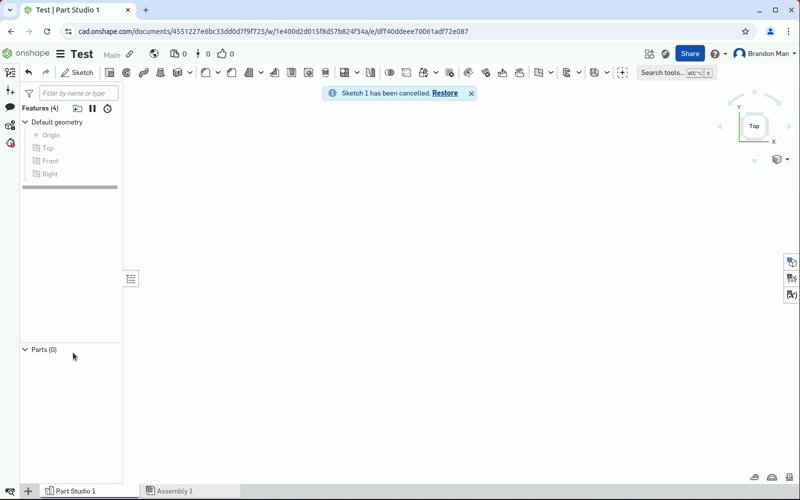
key_down(shift)
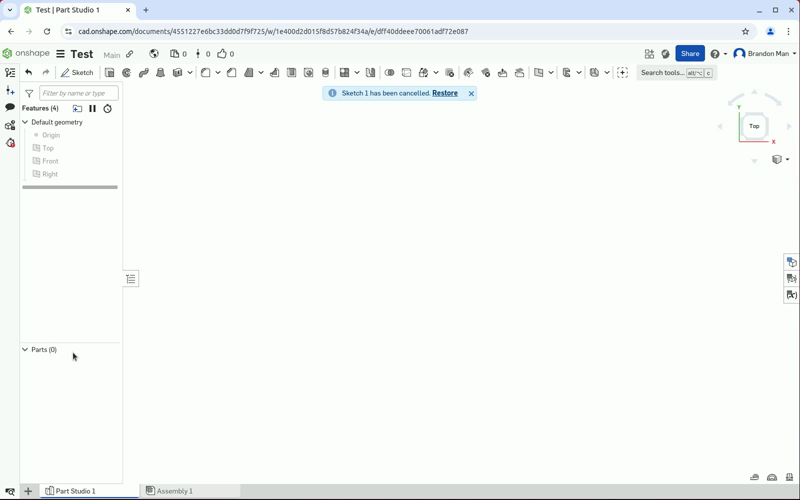
key(up)
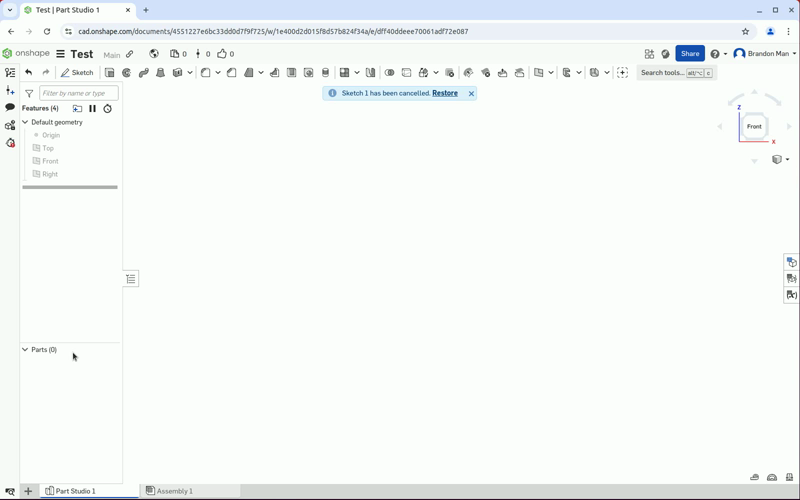
key_up(shift)
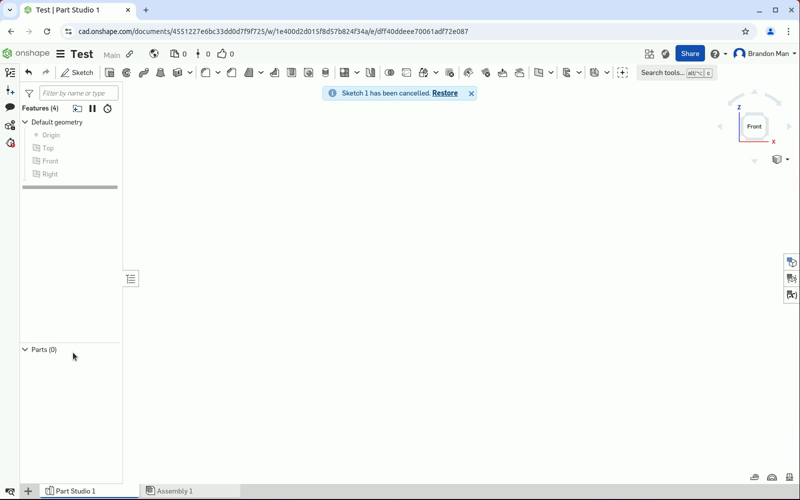
mouse_move(73, 352)
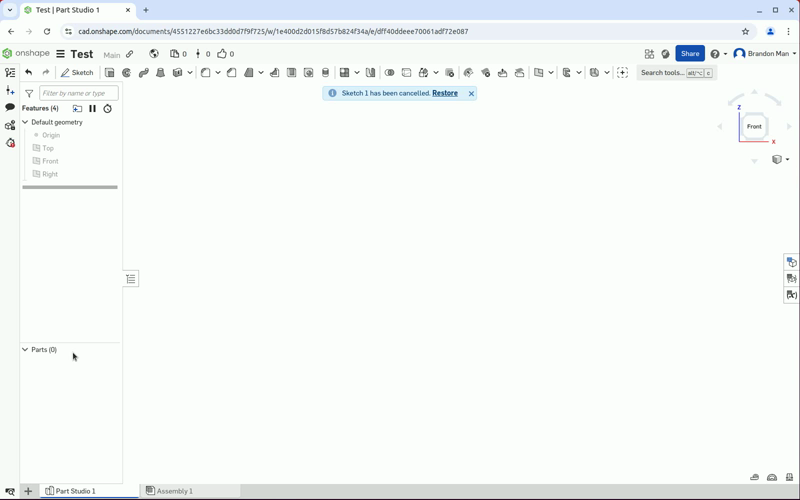
key(shift+y)
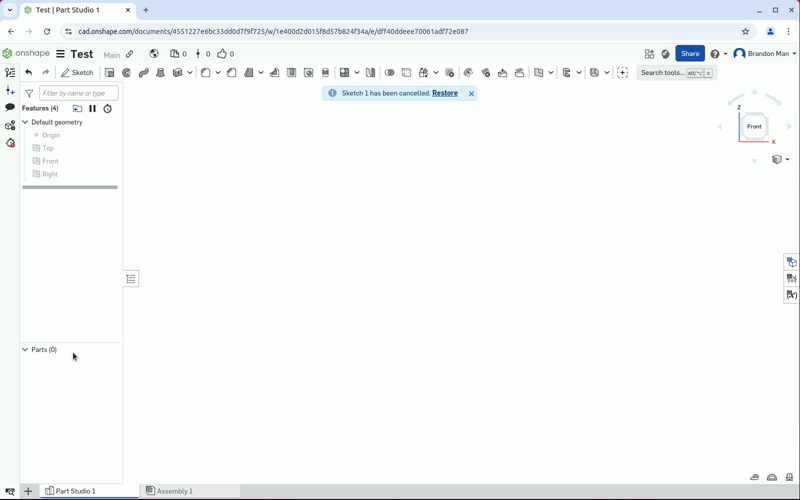
key(shift+s)
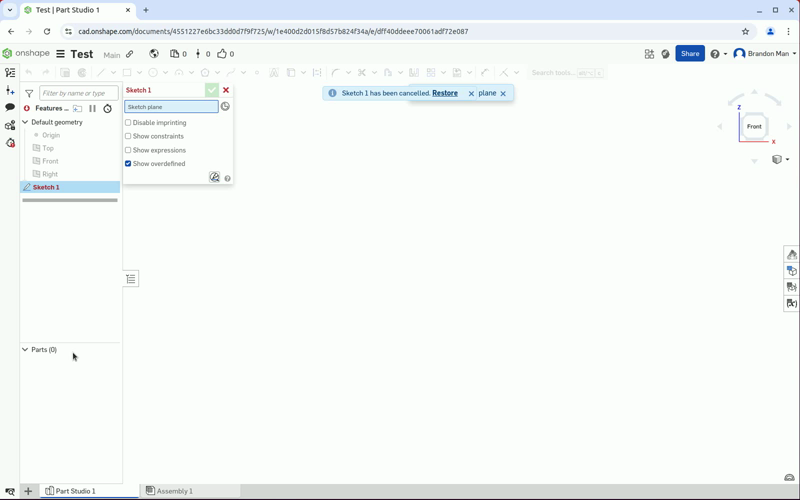
mouse_move(73, 163)
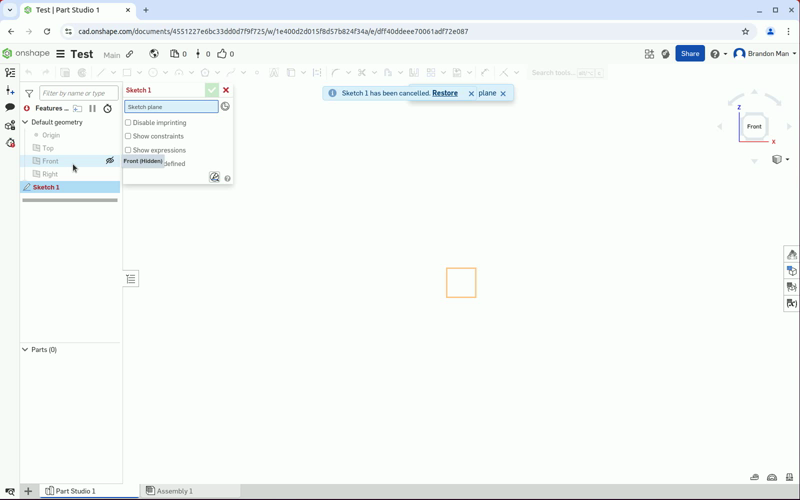
click(73, 163)
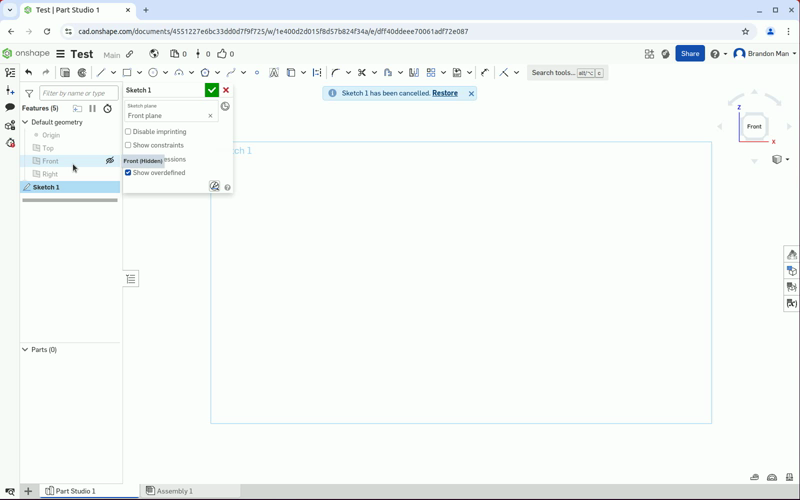
mouse_move(73, 352)
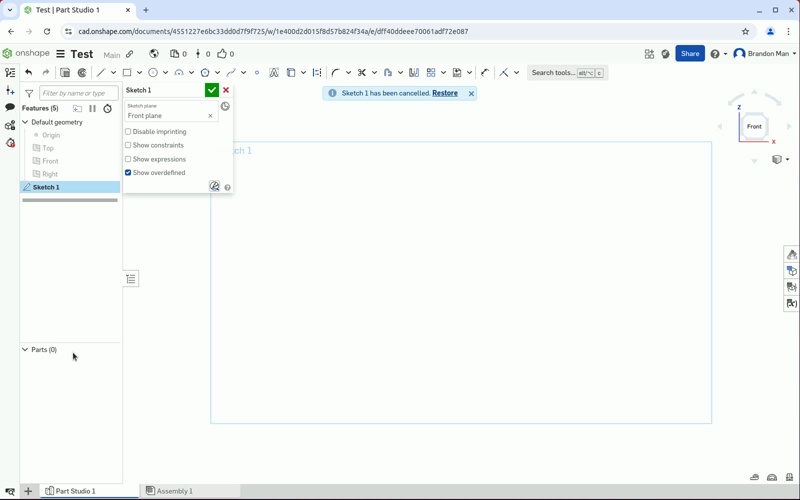
key(y)
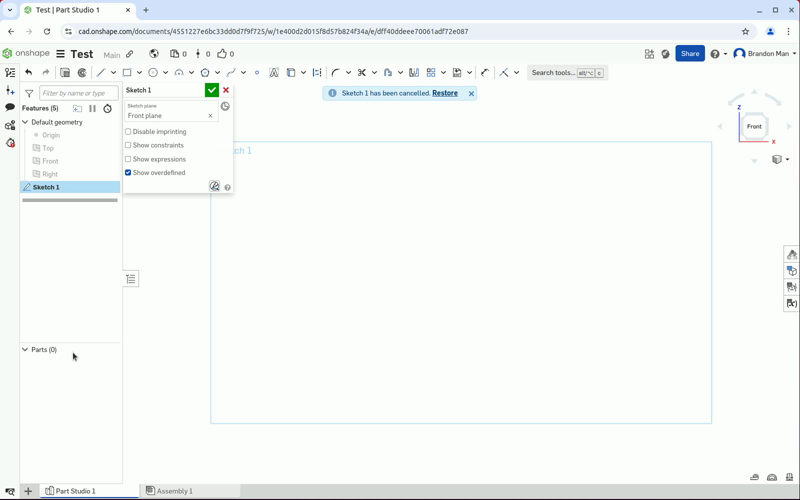
key(l)
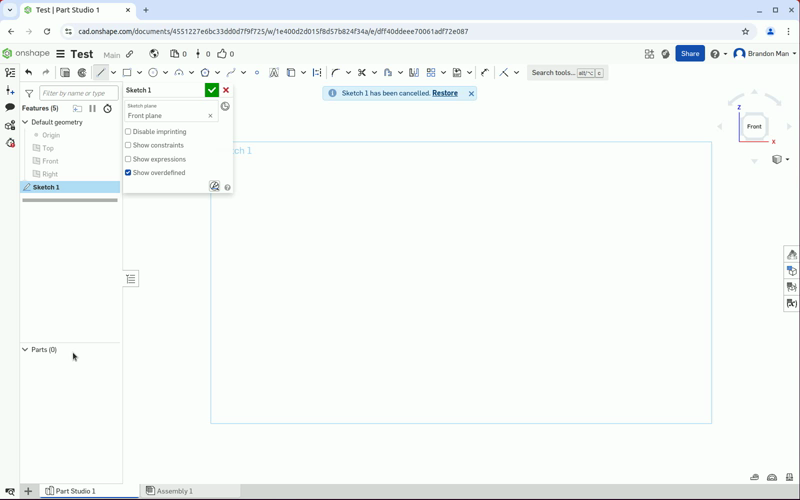
key_down(shift)
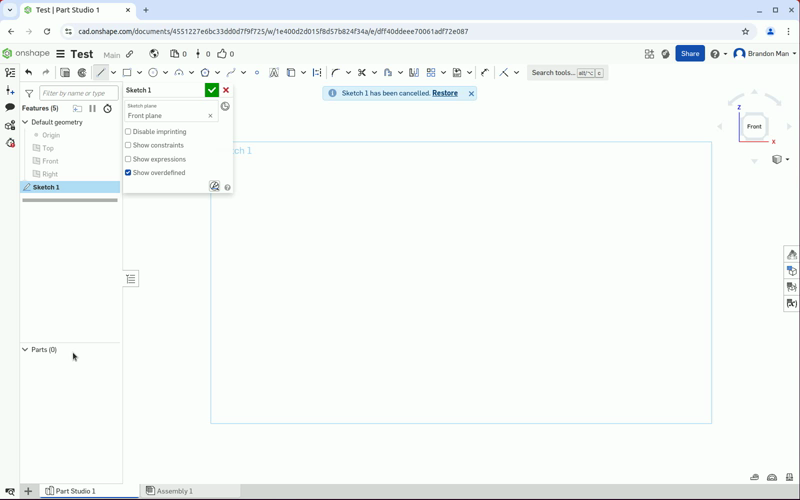
mouse_move(460, 282)
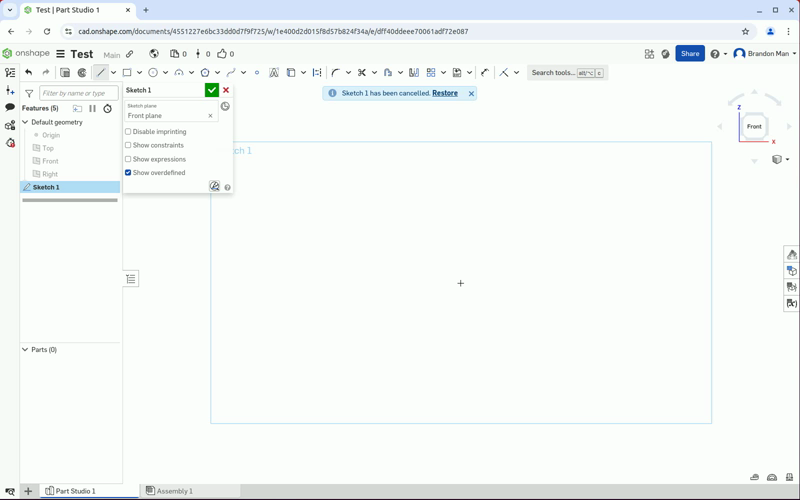
click(460, 282)
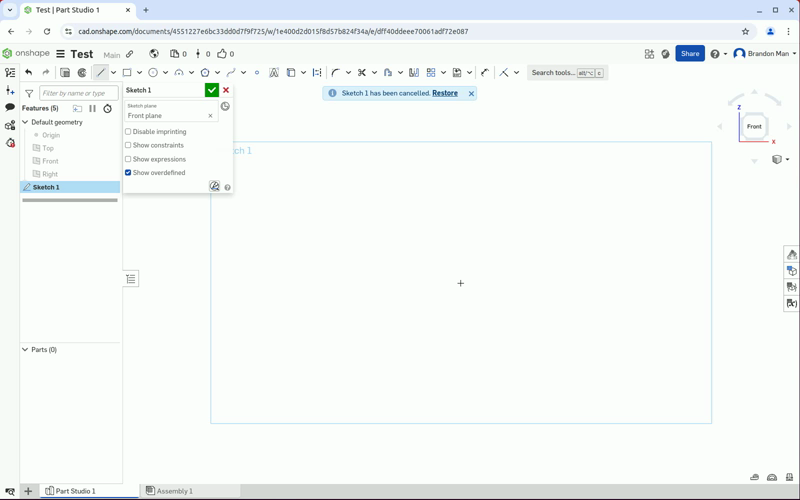
key_up(shift)
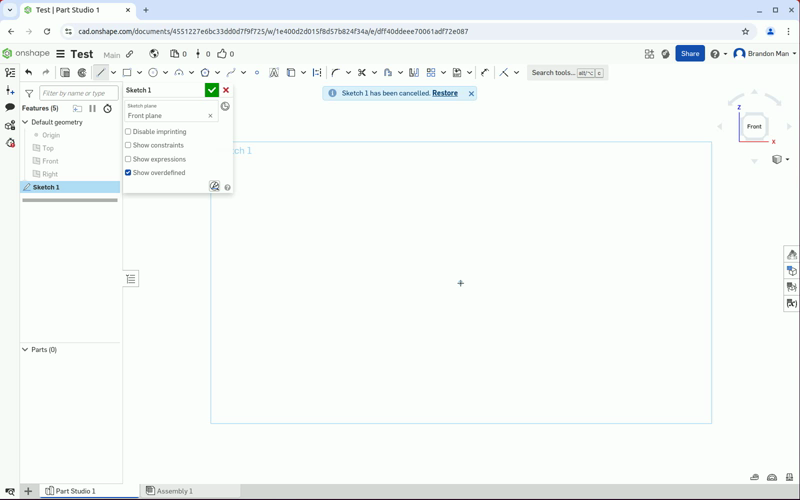
key_down(shift)
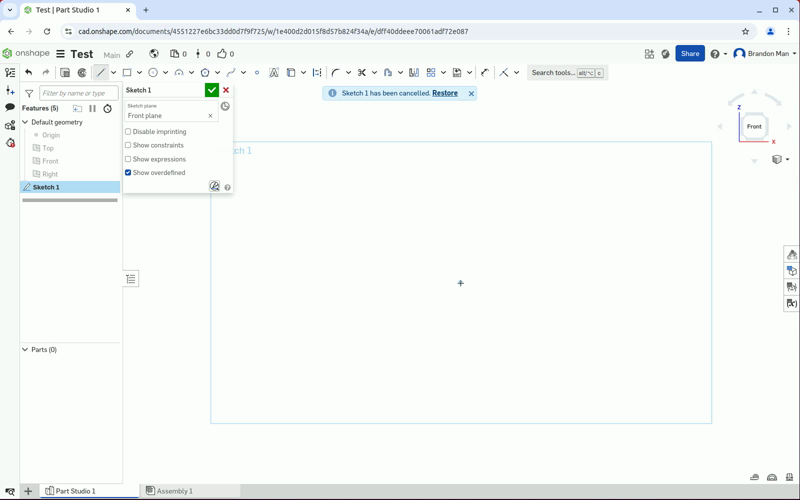
mouse_move(573, 282)
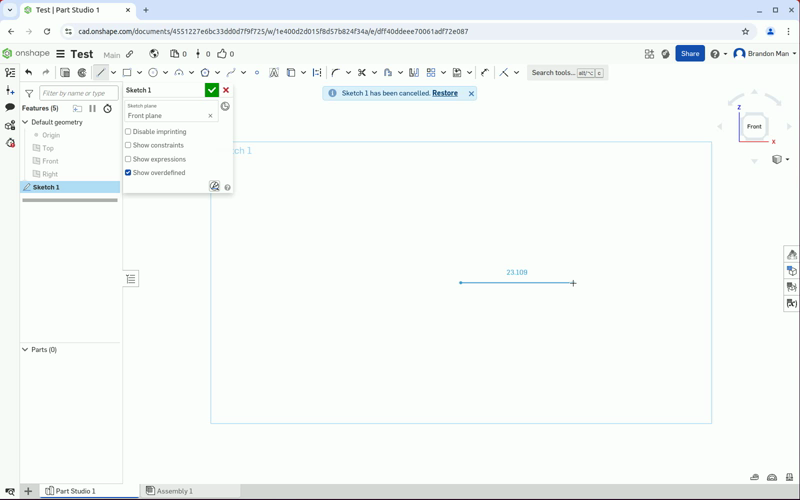
click(573, 282)
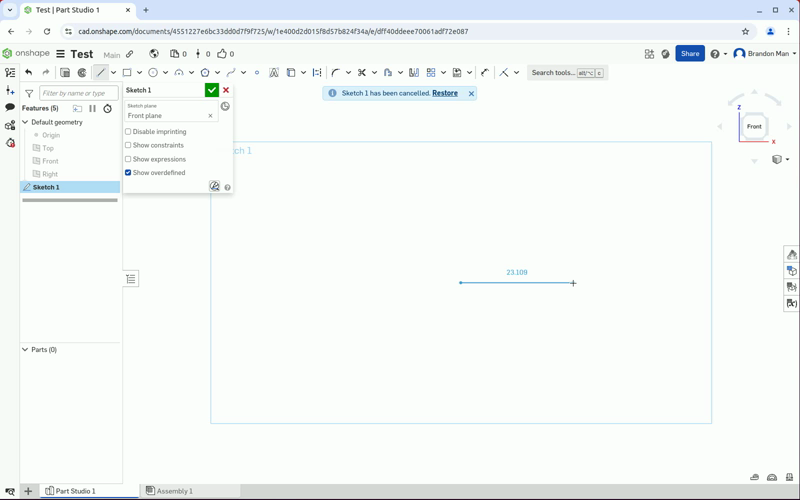
key_up(shift)
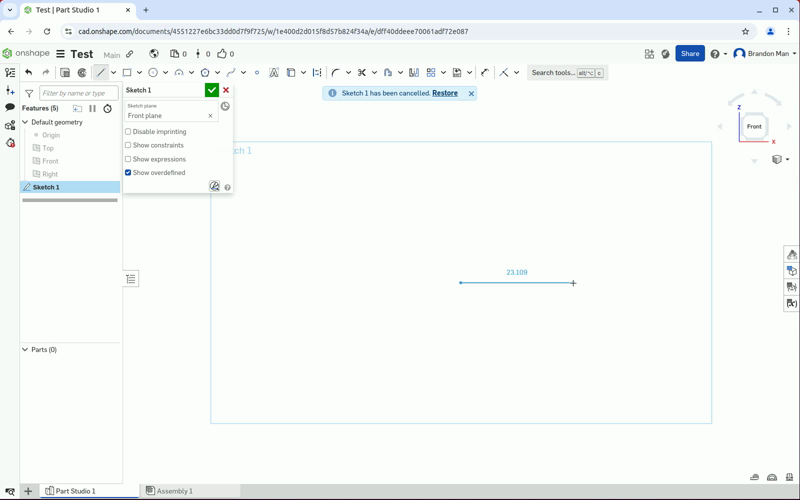
key_down(shift)
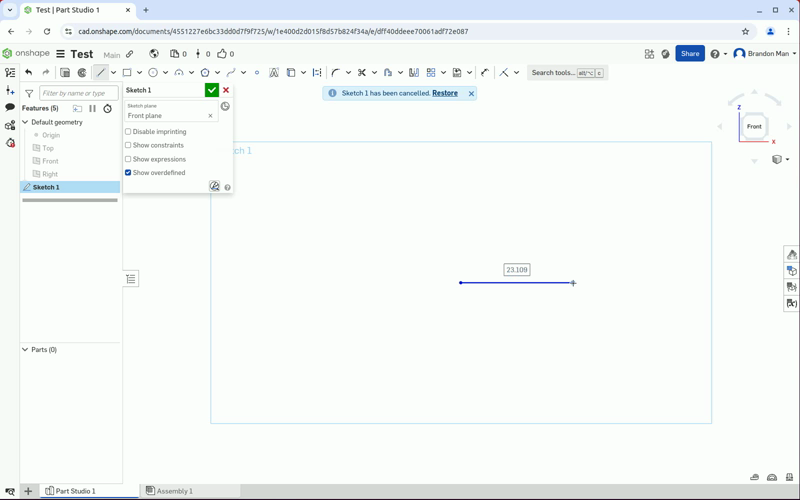
mouse_move(460, 240)
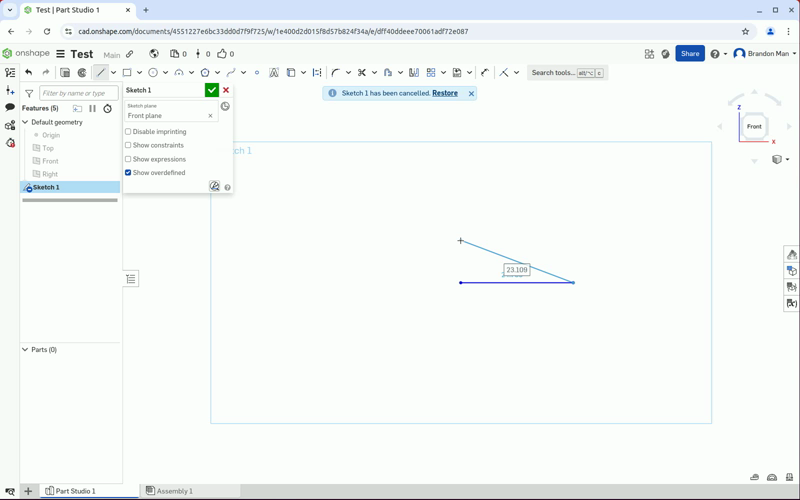
click(460, 240)
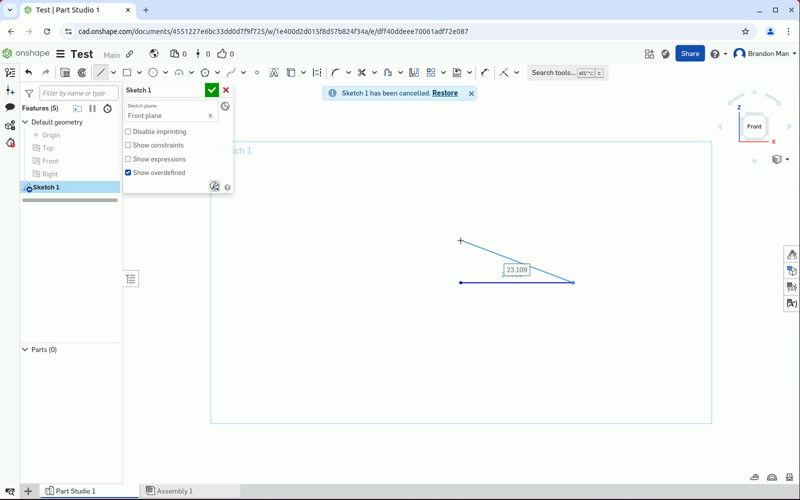
key_up(shift)
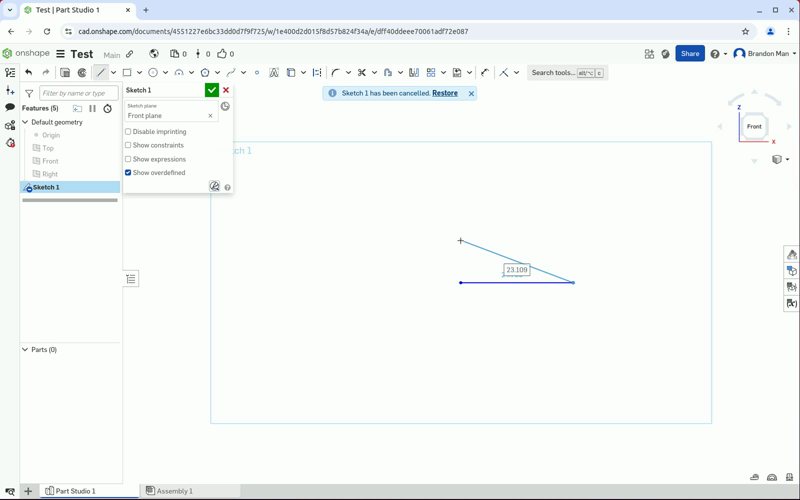
mouse_move(490, 240)
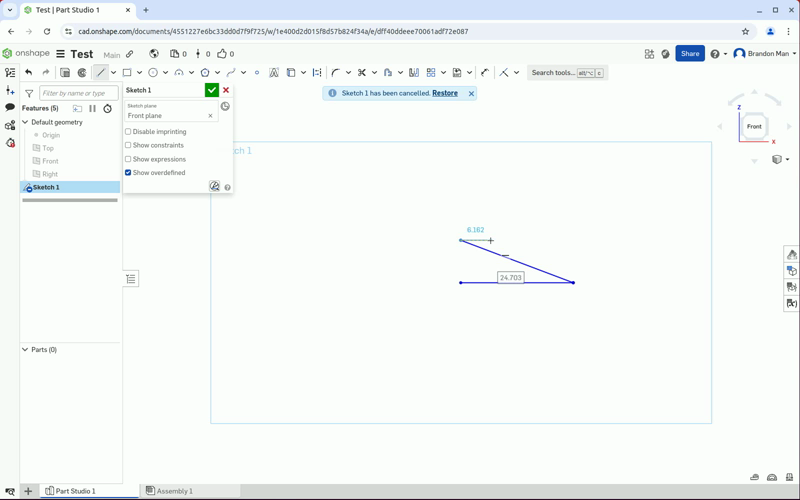
key_down(shift)
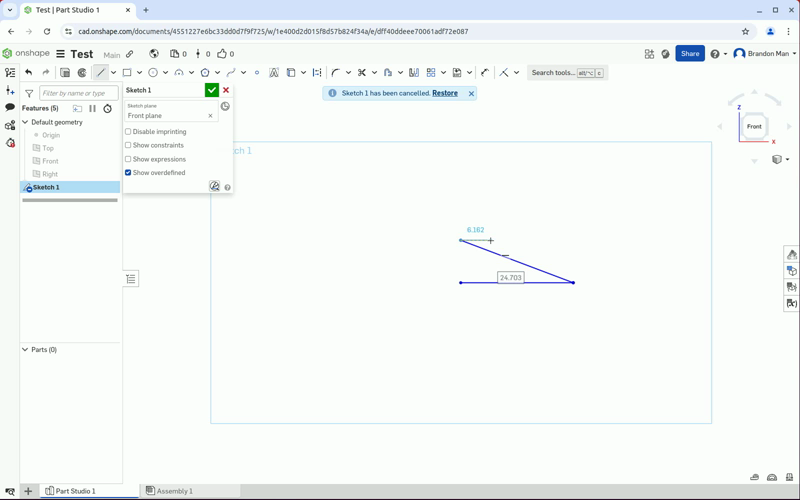
mouse_move(460, 282)
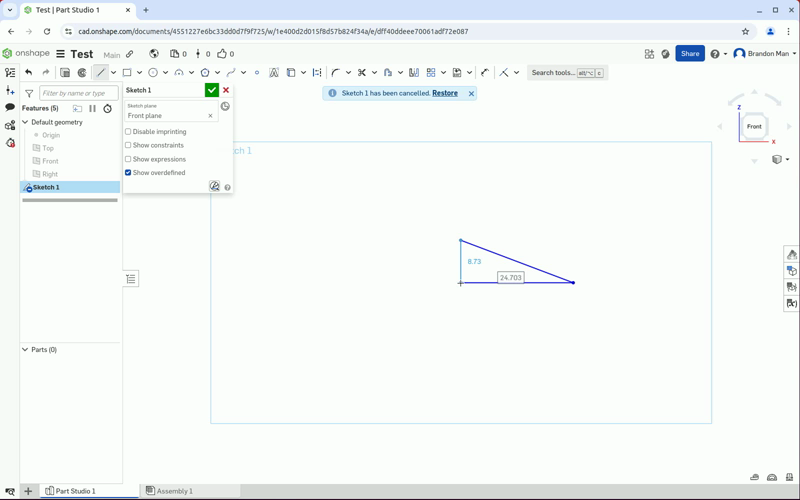
key_up(shift)
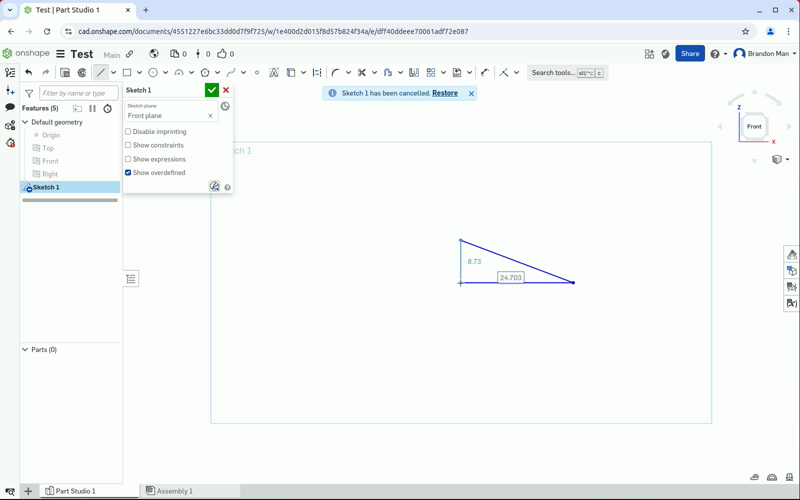
click(460, 282)
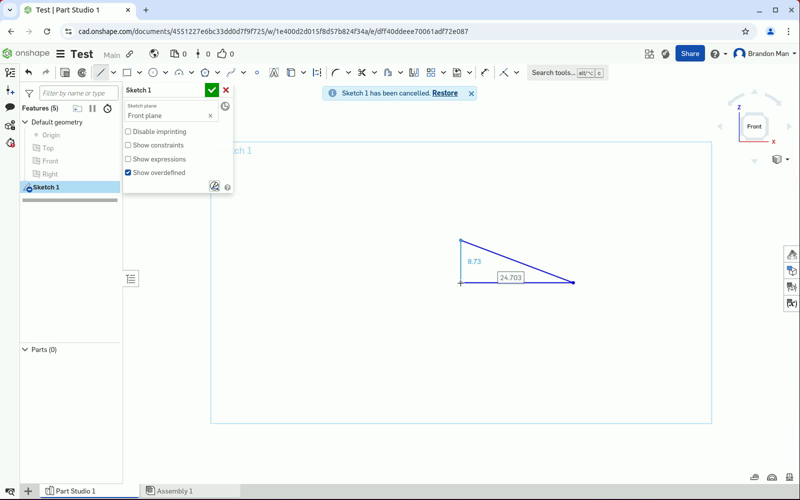
key(esc)
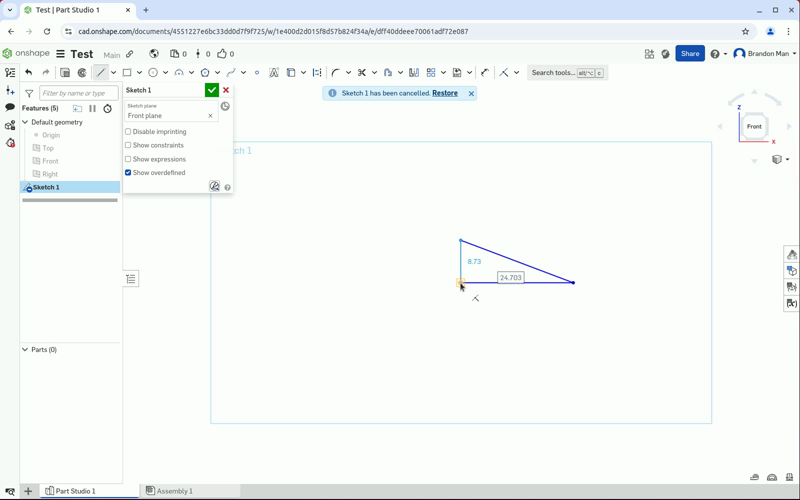
mouse_move(475, 277)
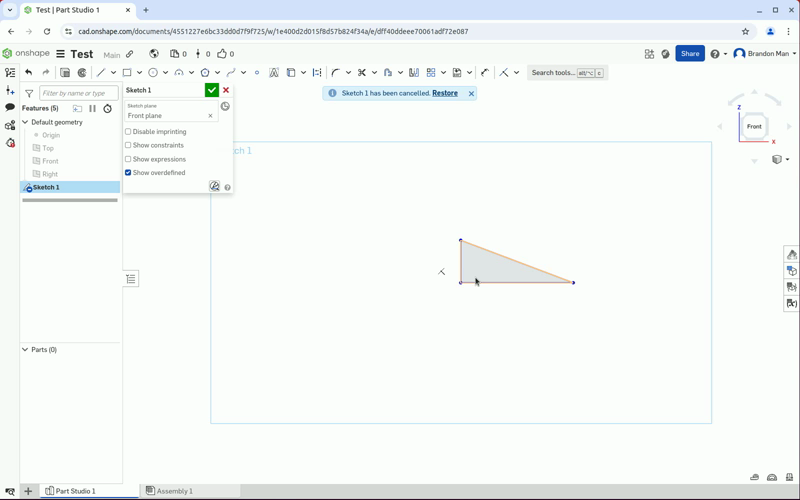
click(475, 277)
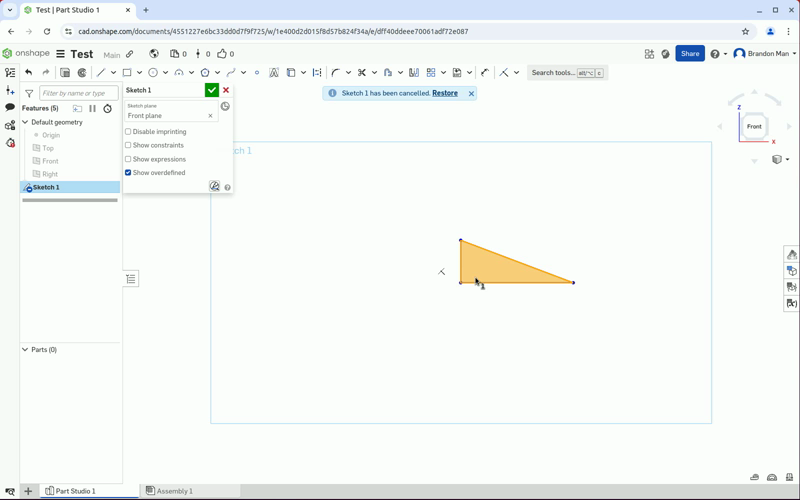
mouse_move(73, 352)
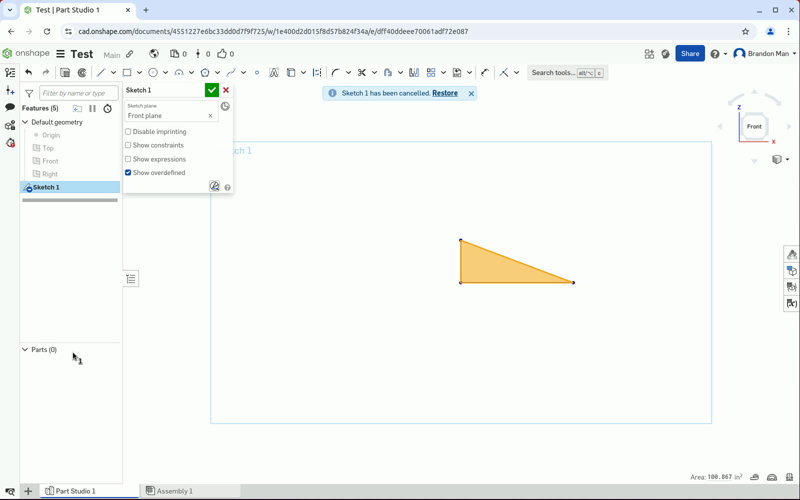
key(shift+y)
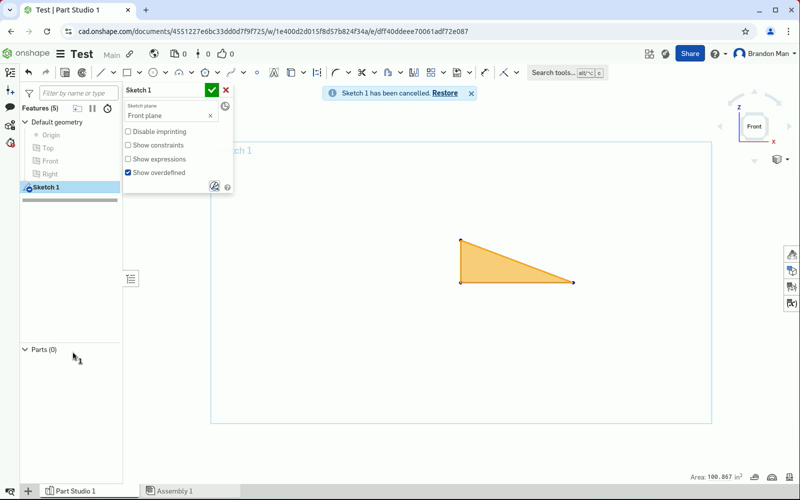
key(shift+e)
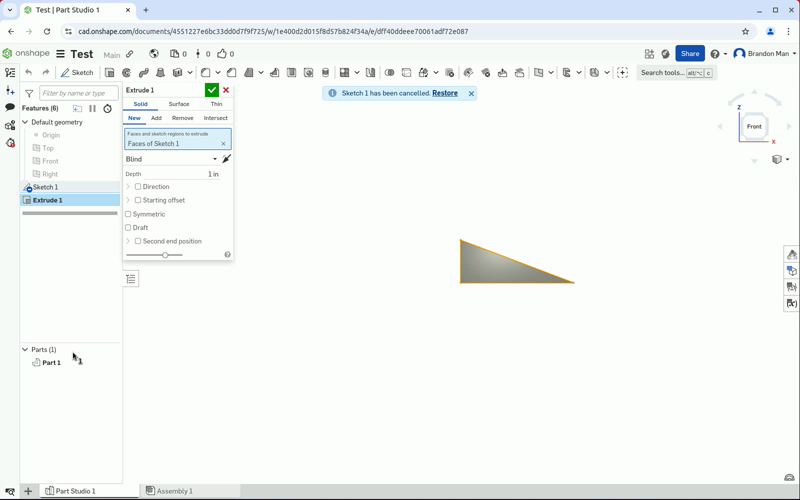
mouse_move(143, 106)
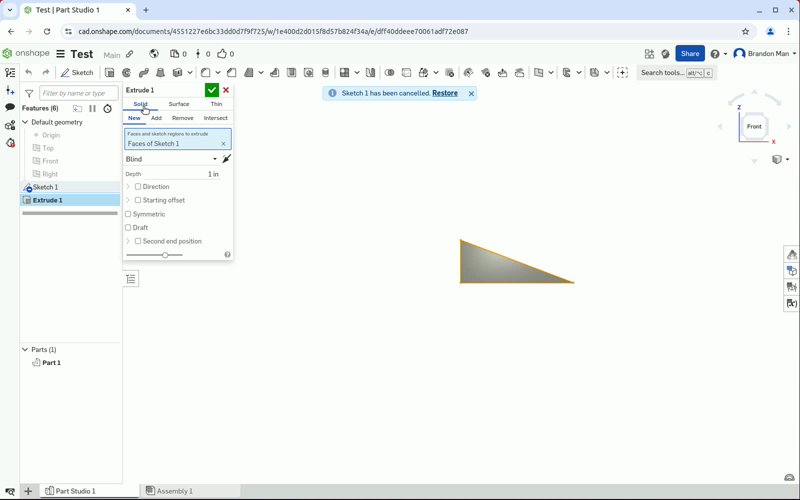
click(143, 106)
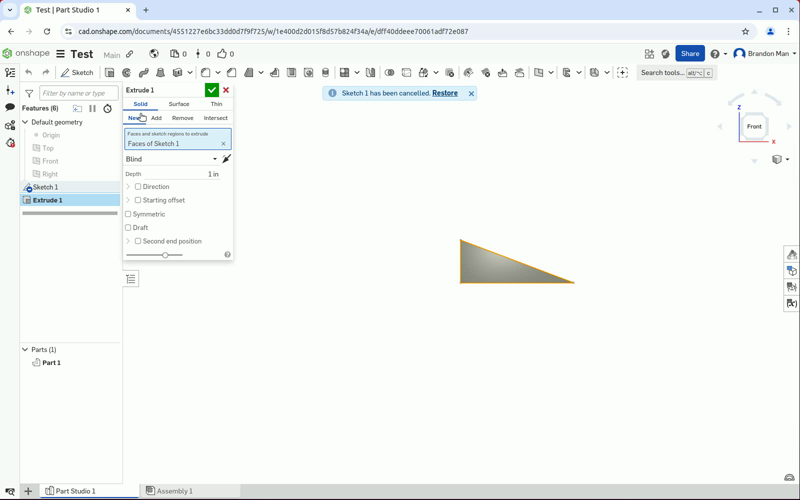
mouse_move(137, 120)
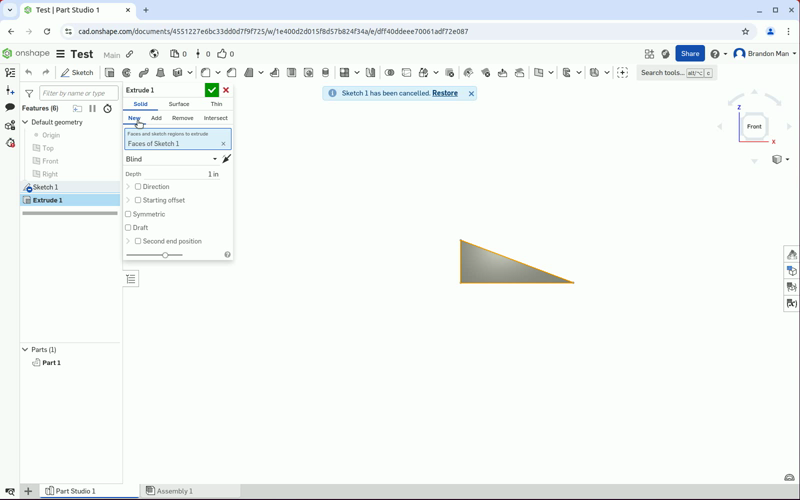
click(137, 120)
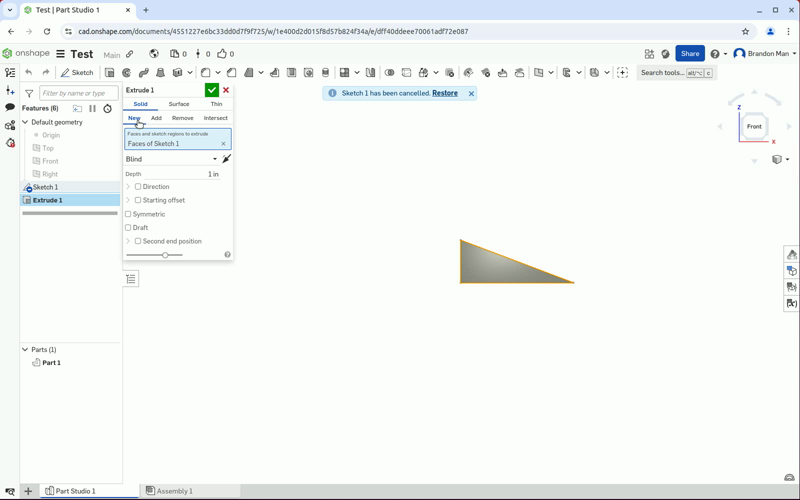
key(tab, 4)
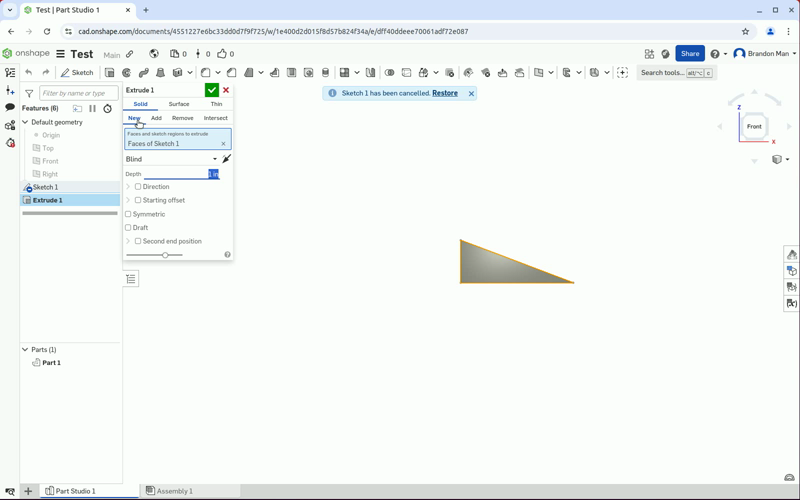
text(17.332)
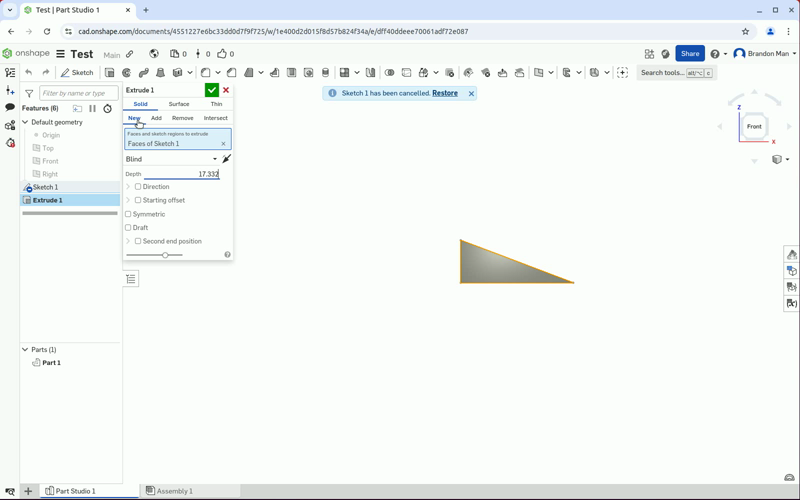
key(tab, 3)
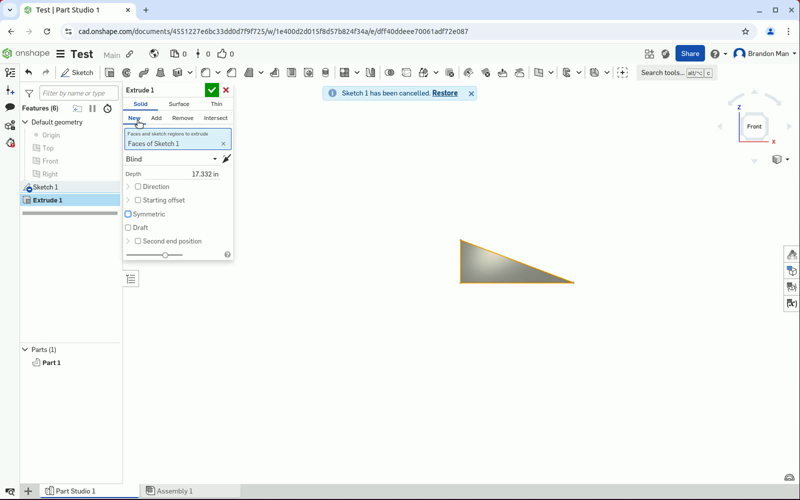
key(space)
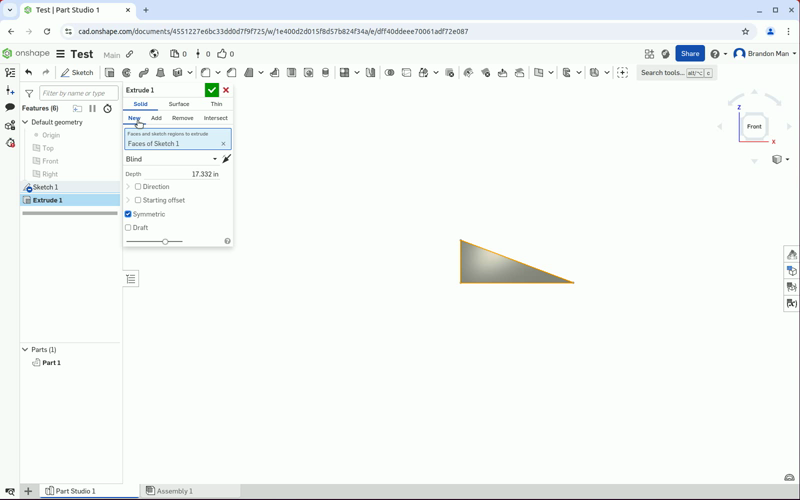
key(enter)
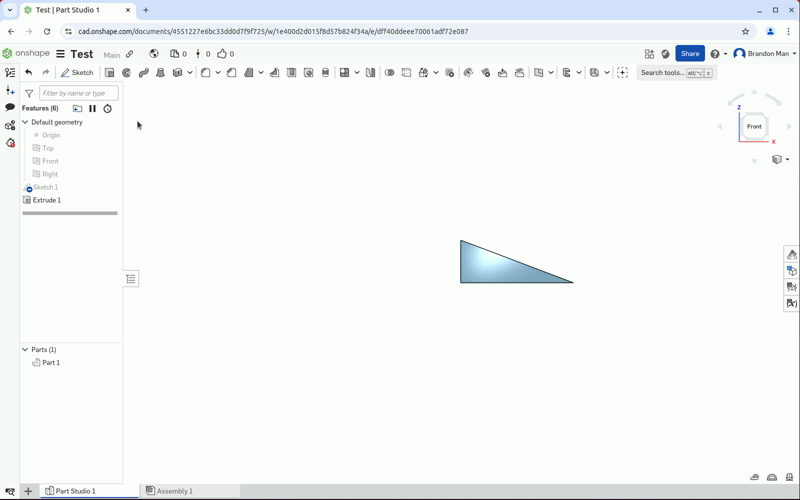
key(shift+h)
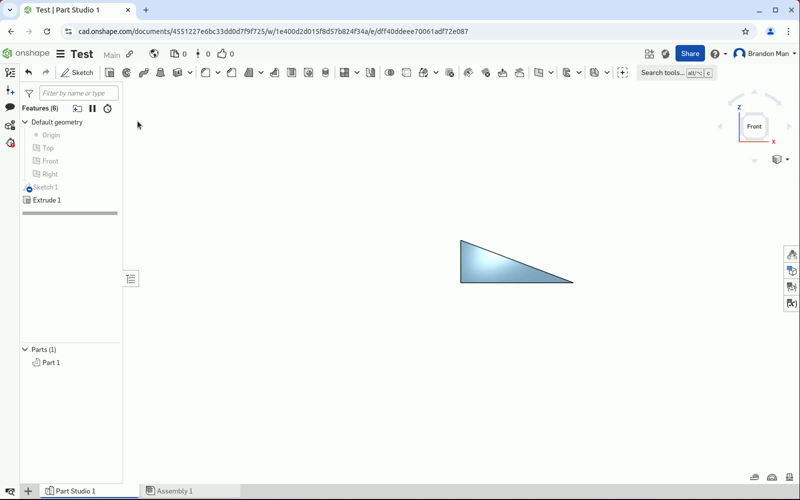
key(shift+h)
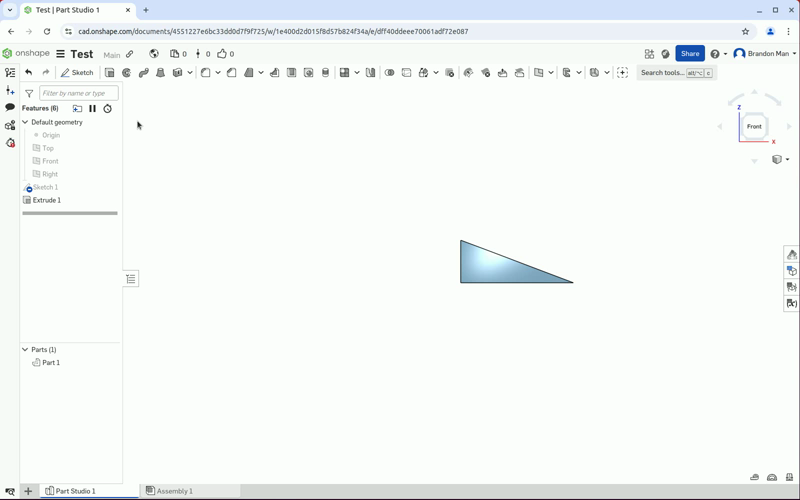
mouse_move(73, 189)
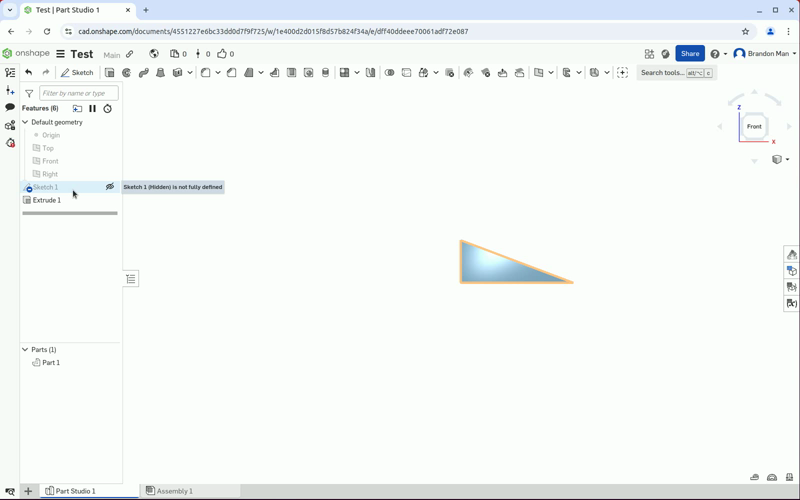
click(73, 189)
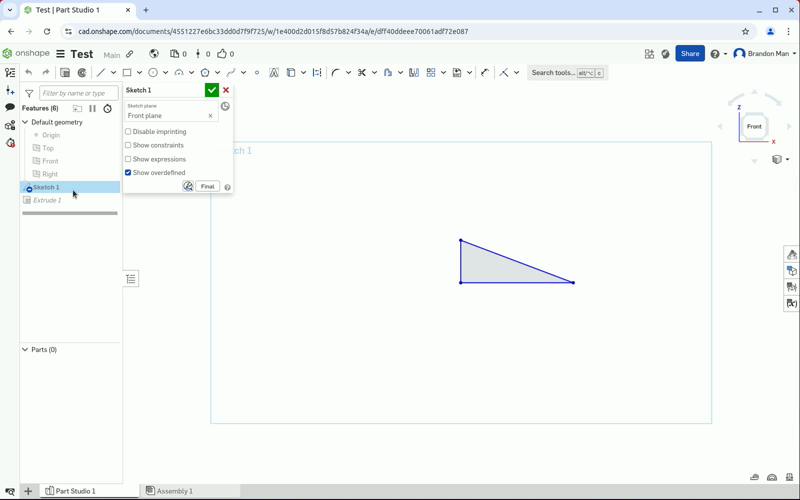
mouse_move(229, 92)
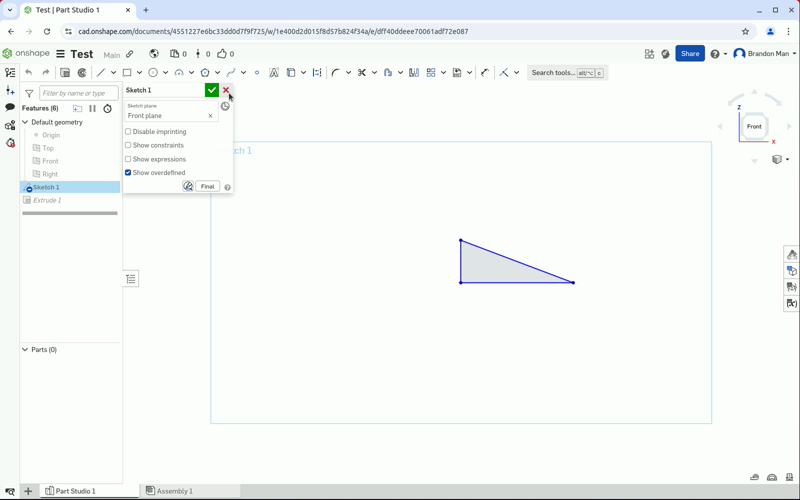
click(229, 92)
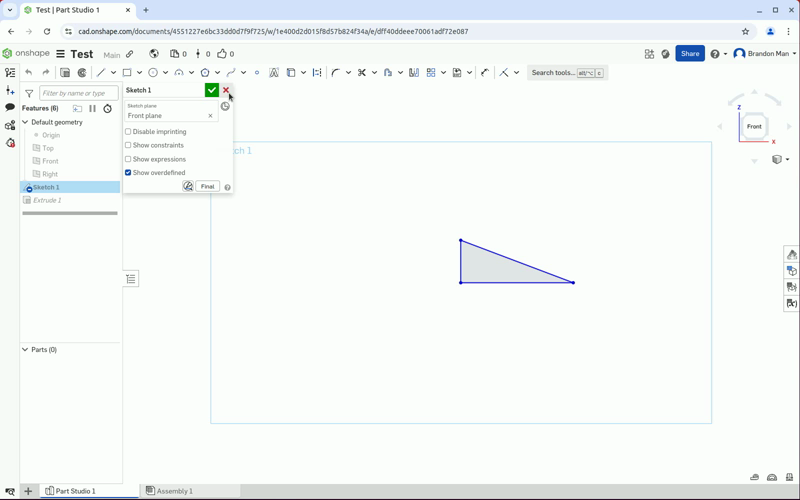
key(shift+s)
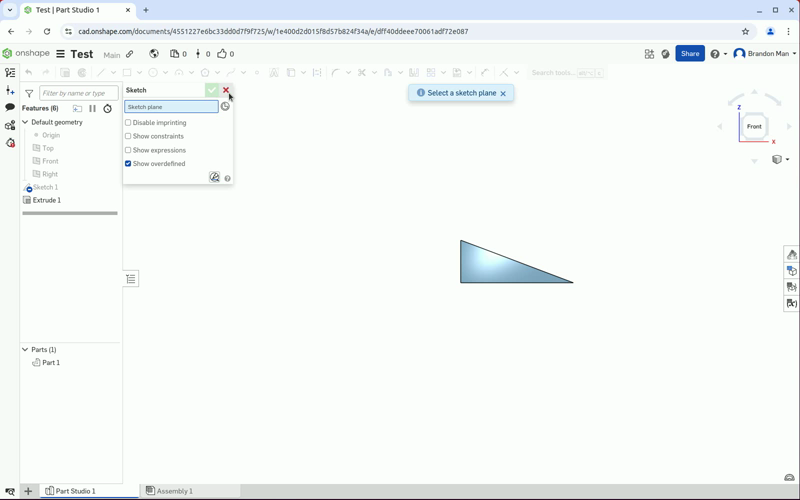
mouse_move(73, 163)
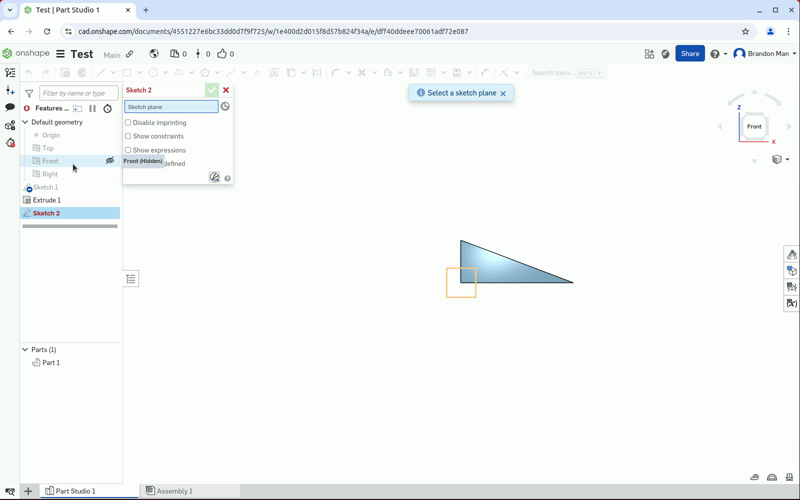
click(73, 163)
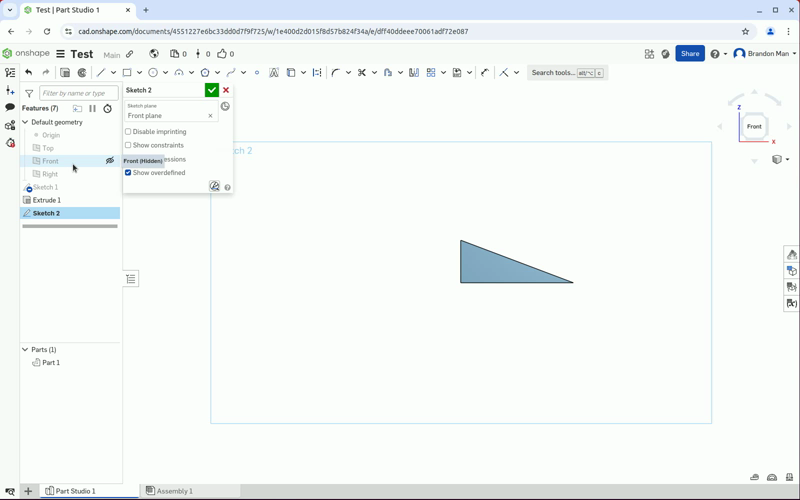
mouse_move(73, 352)
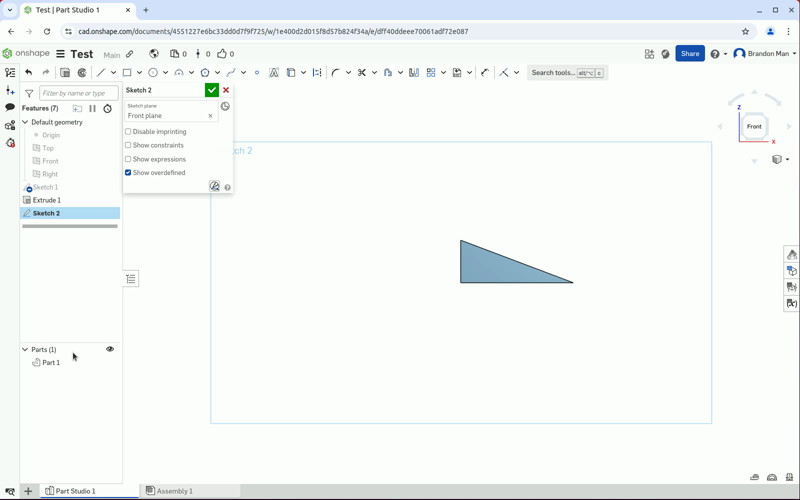
key(y)
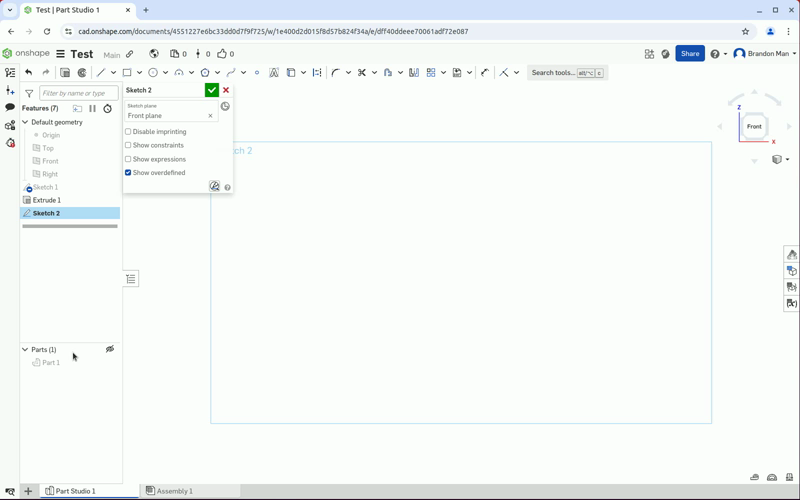
key(l)
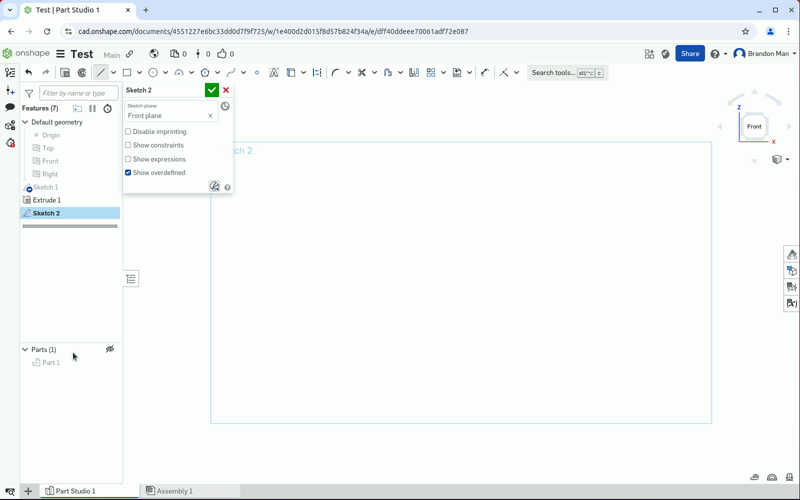
key_down(shift)
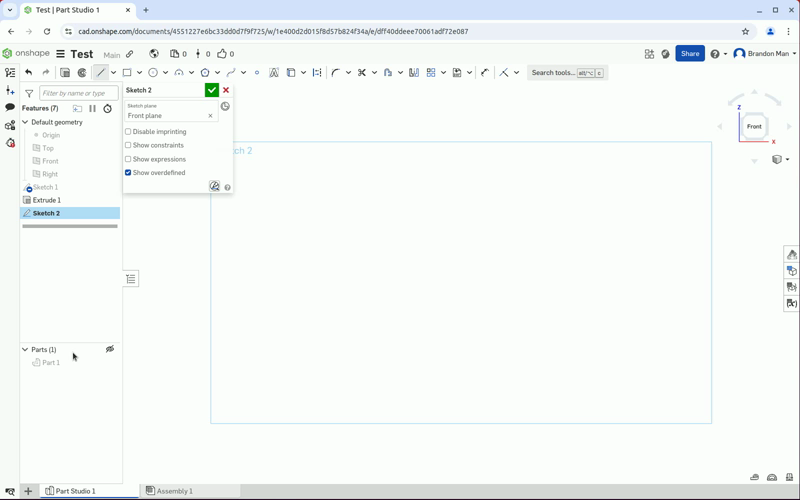
mouse_move(489, 230)
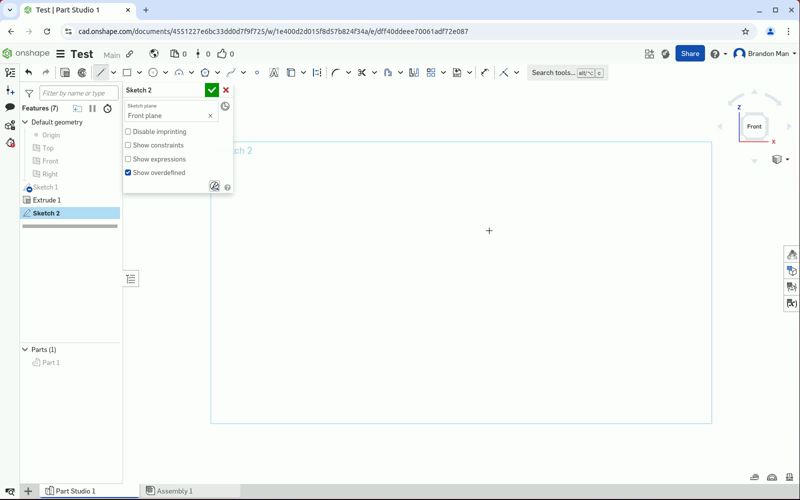
click(489, 230)
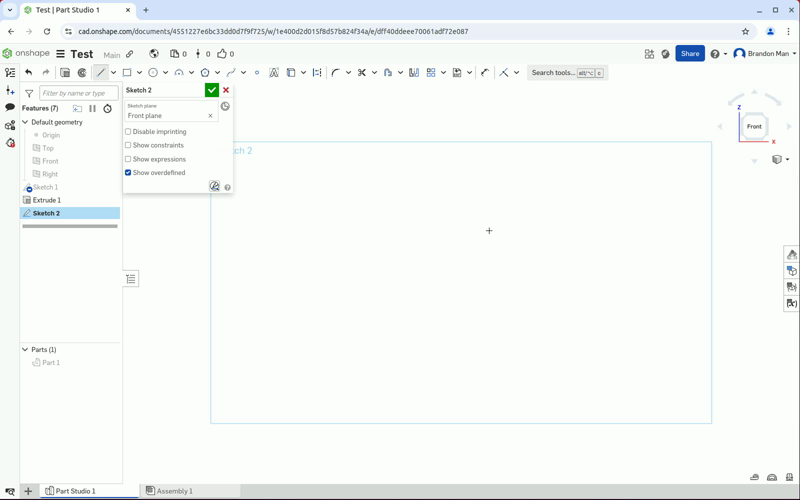
key_up(shift)
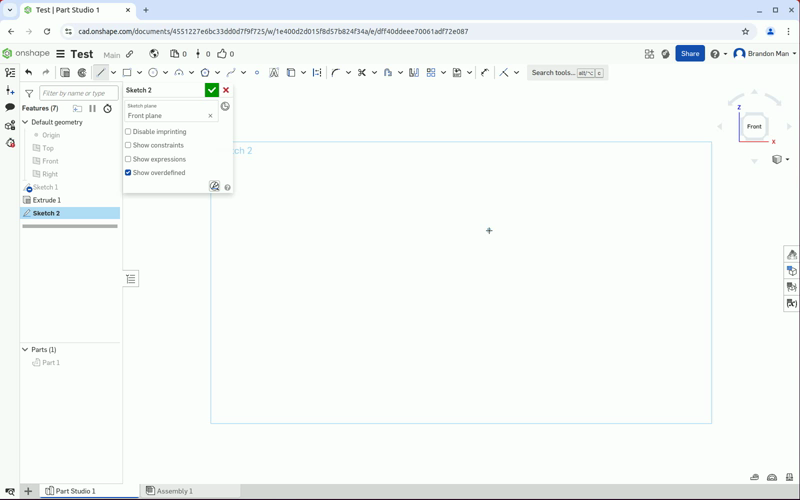
key_down(shift)
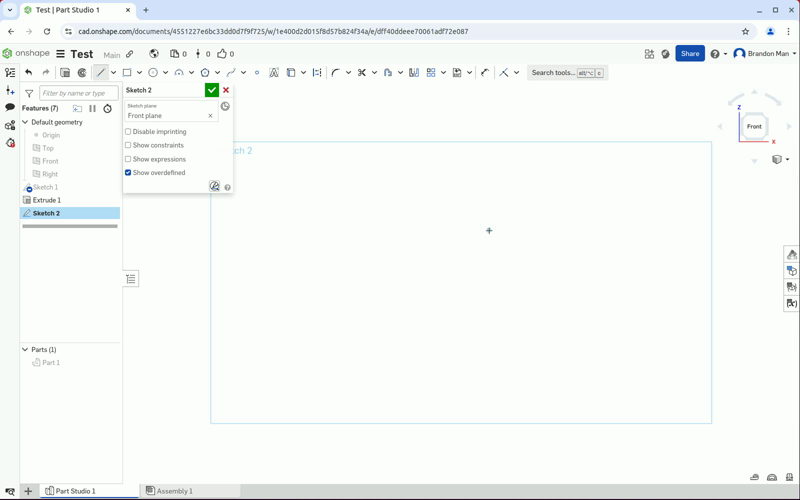
mouse_move(519, 230)
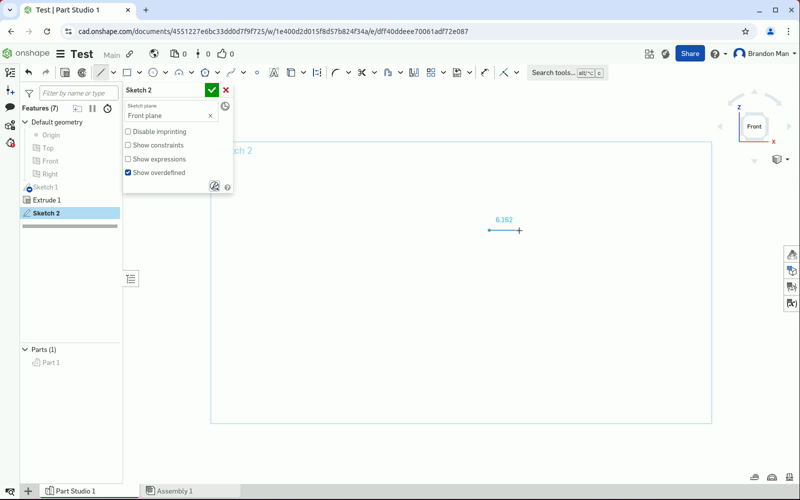
mouse_move(545, 230)
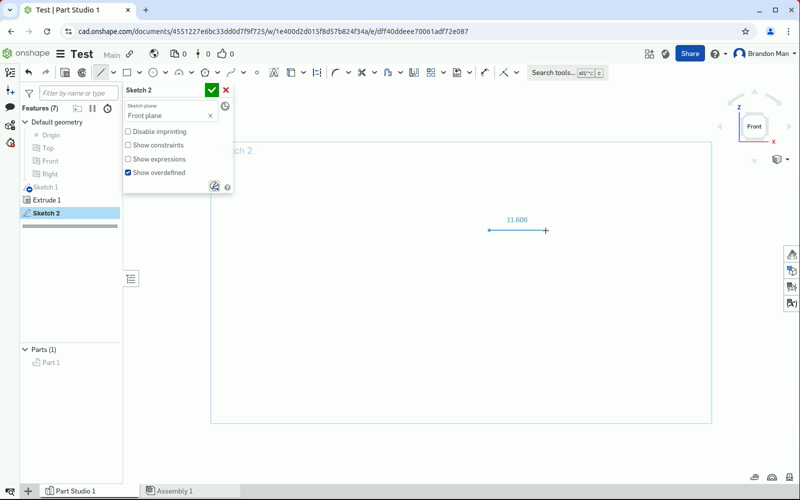
click(545, 230)
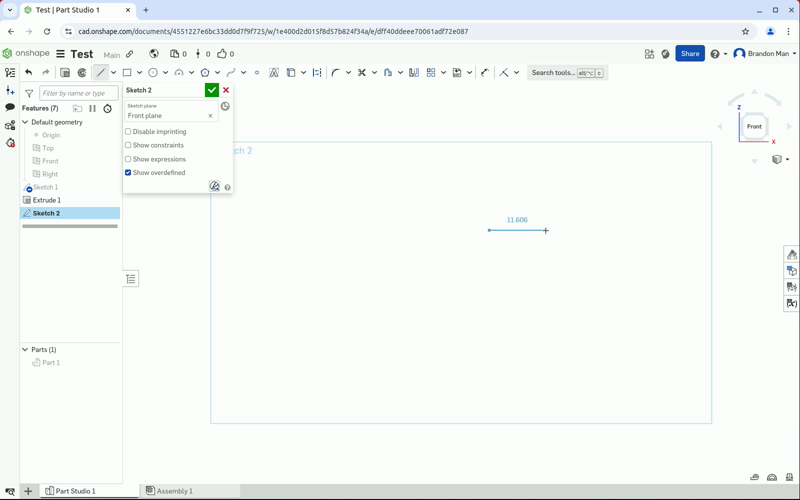
key_up(shift)
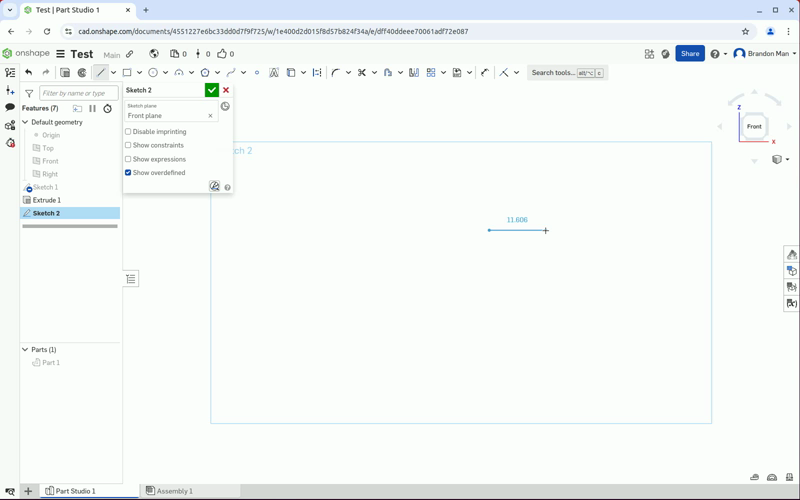
key_down(shift)
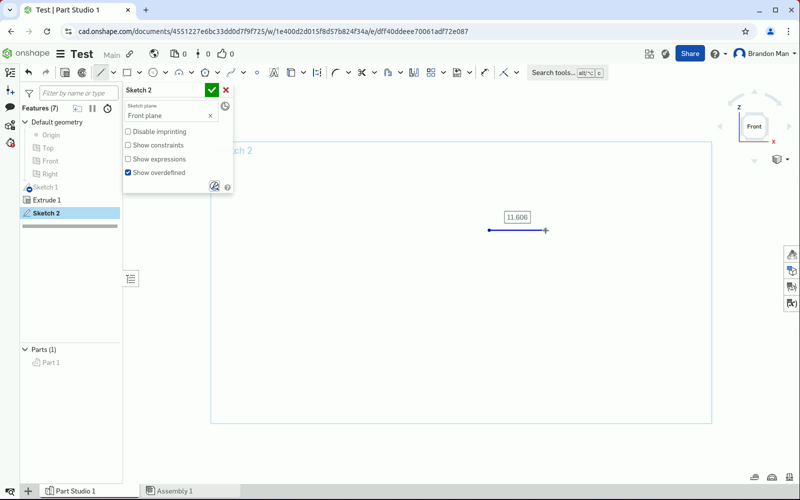
mouse_move(489, 208)
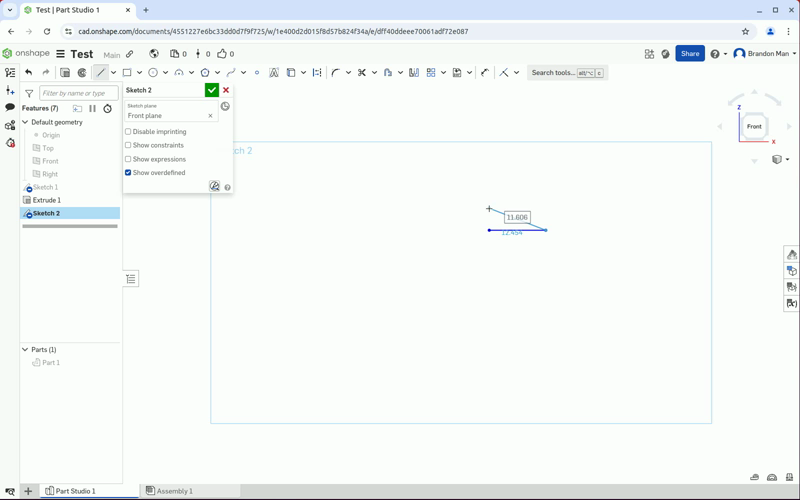
click(489, 208)
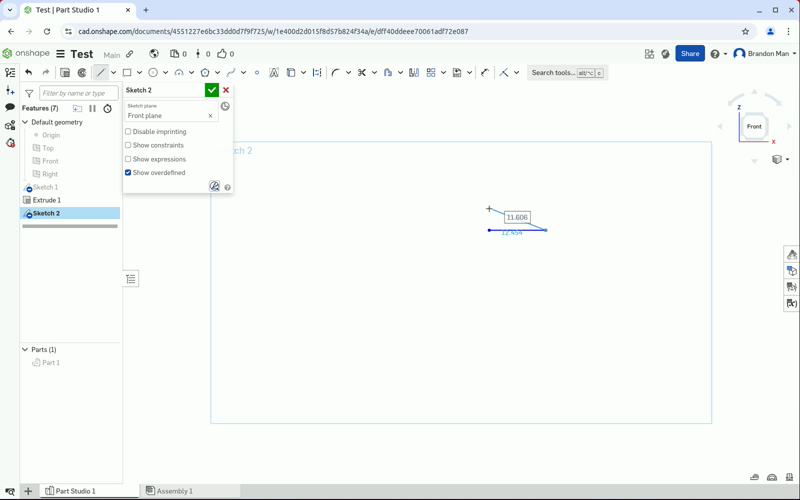
key_up(shift)
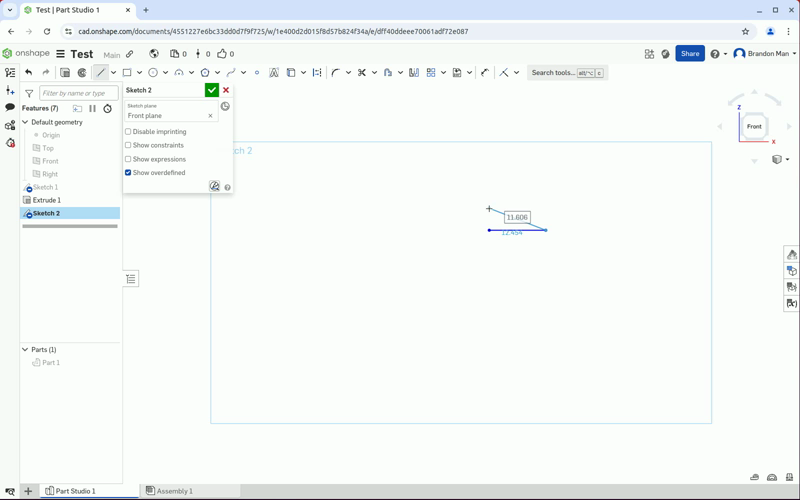
mouse_move(519, 208)
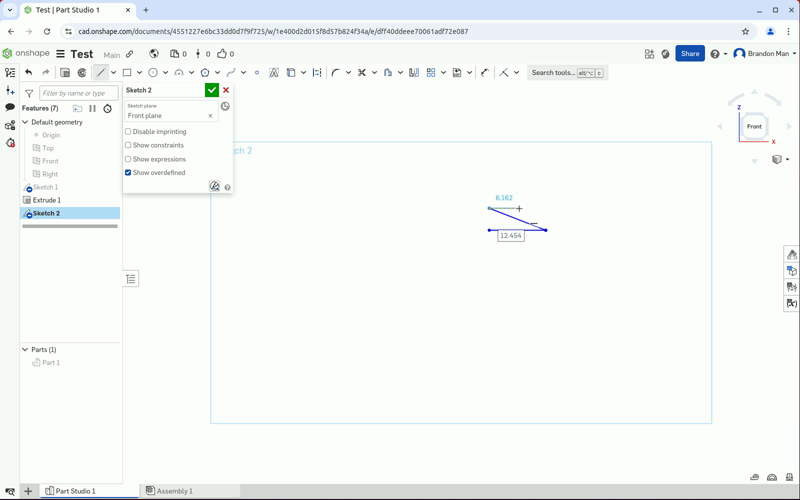
key_down(shift)
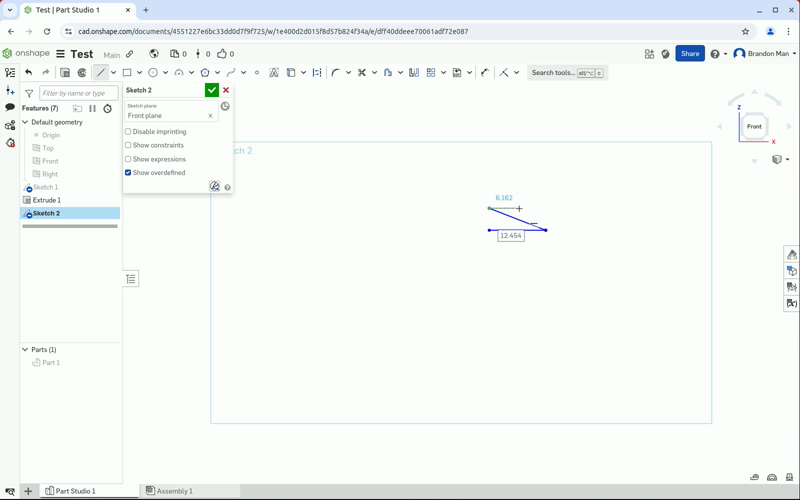
mouse_move(489, 230)
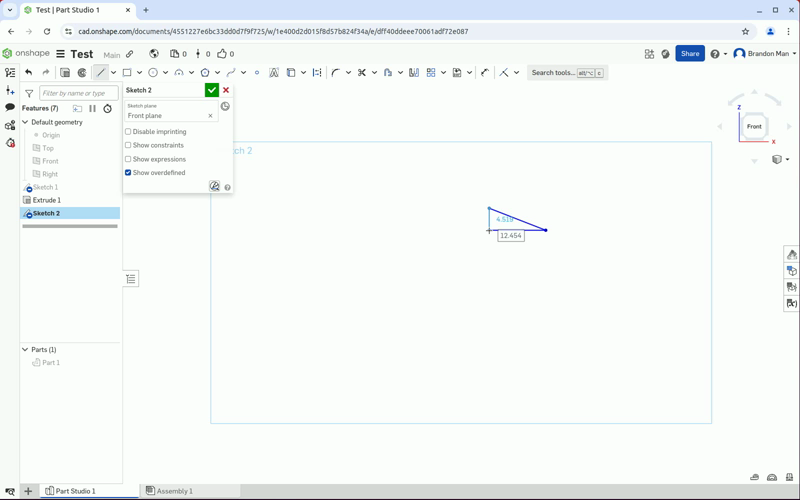
key_up(shift)
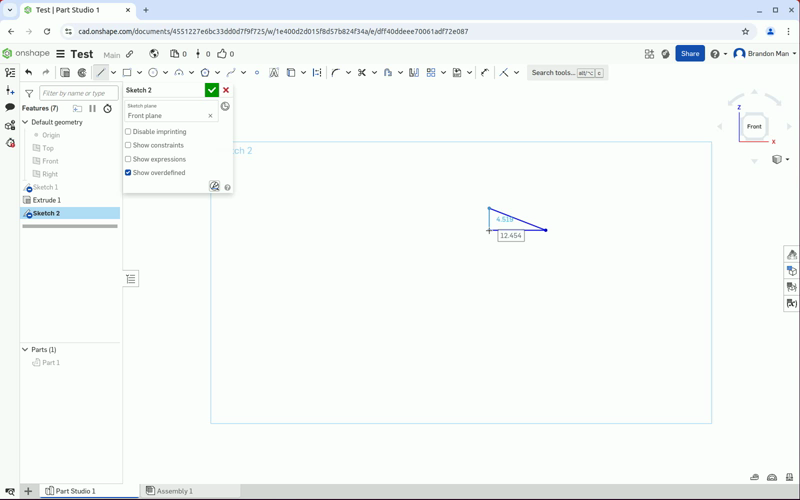
click(489, 230)
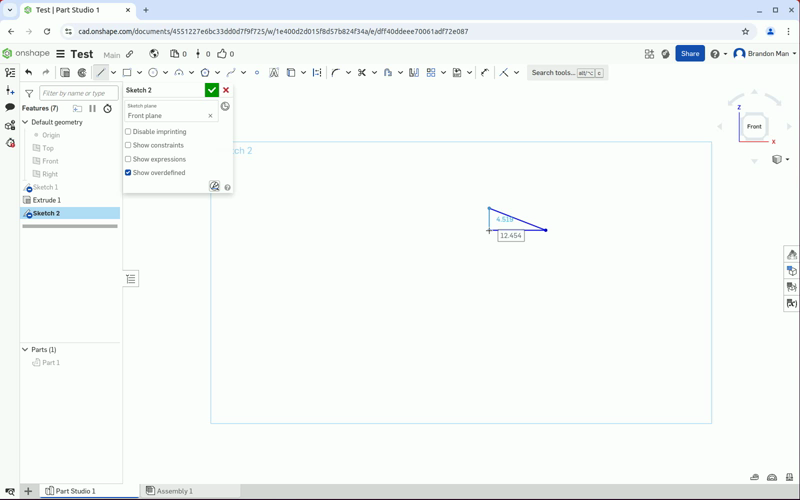
key(esc)
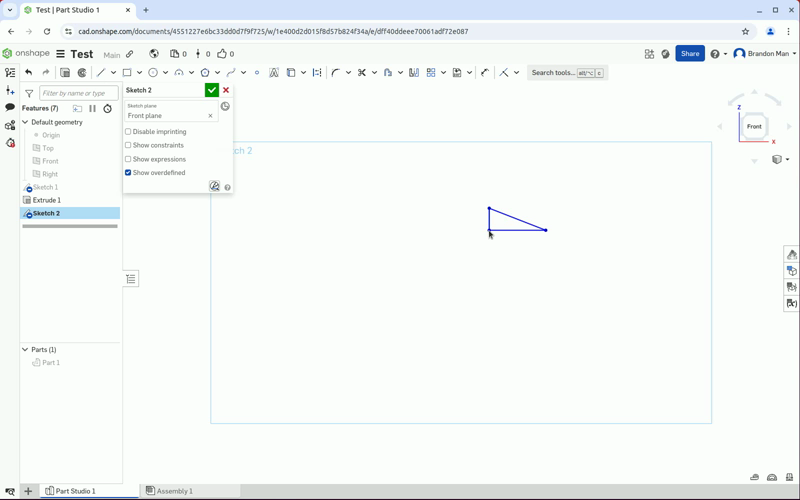
mouse_move(503, 228)
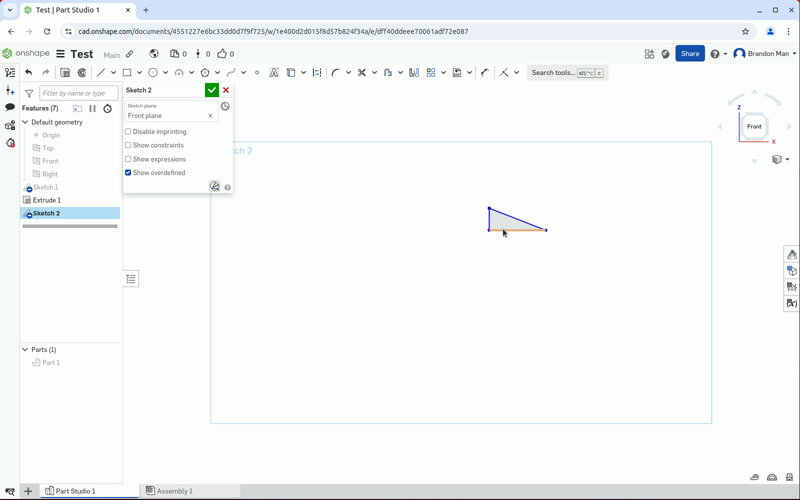
scroll(6)
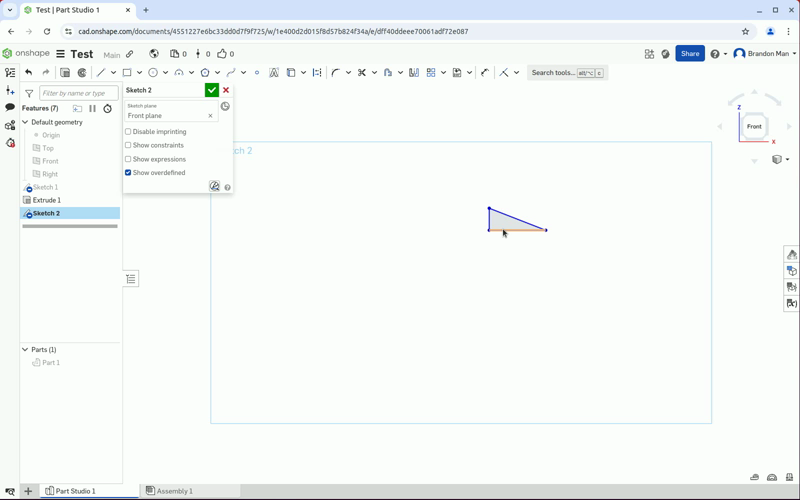
scroll(6)
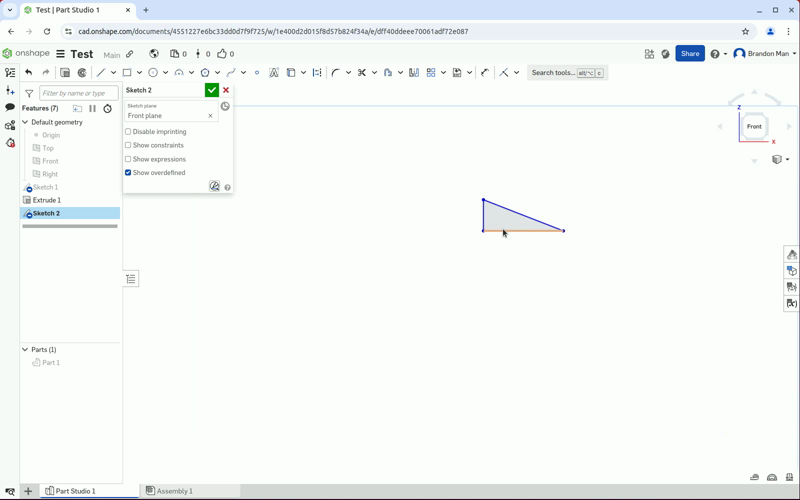
scroll(6)
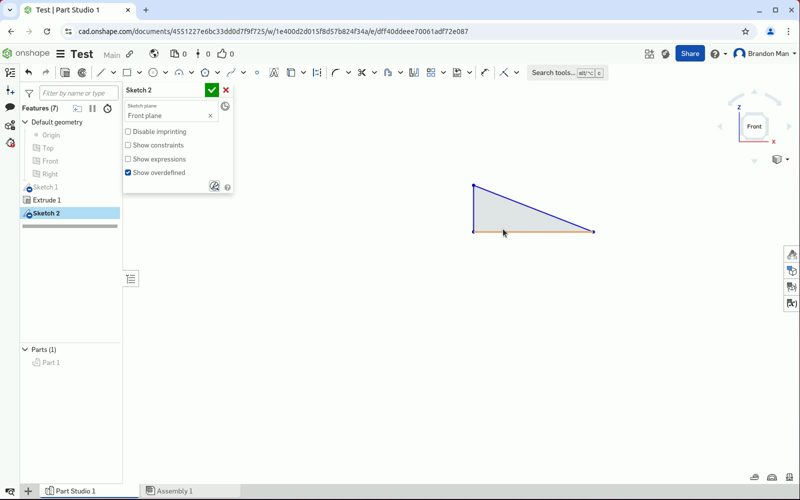
scroll(6)
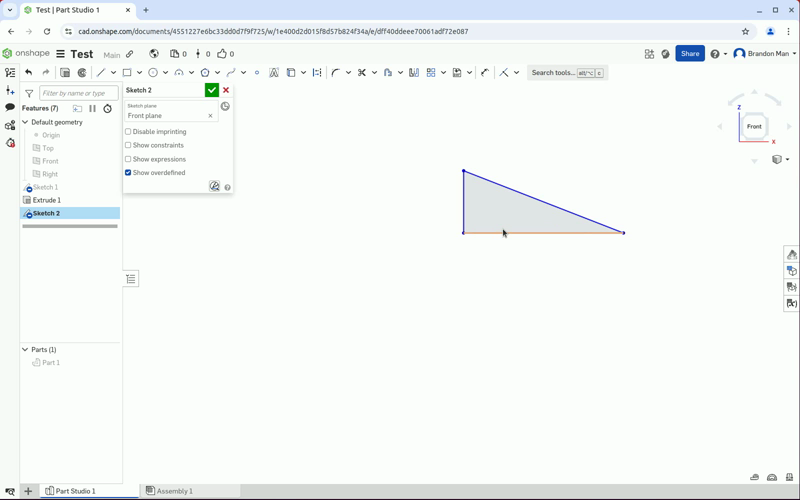
scroll(6)
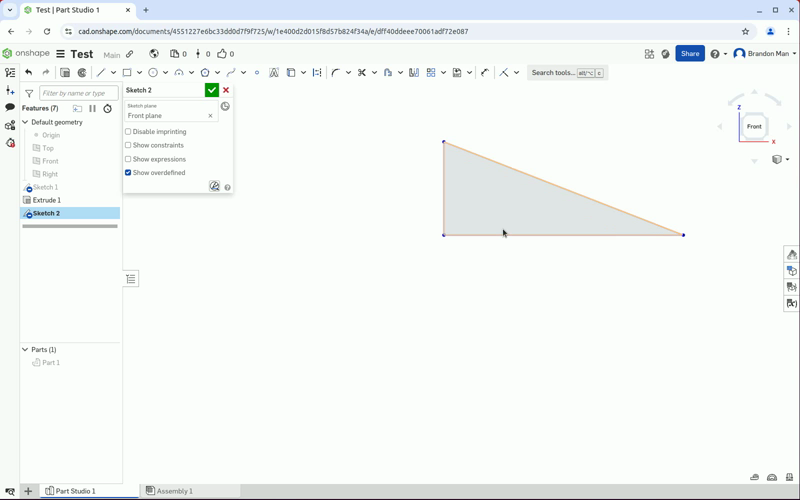
scroll(6)
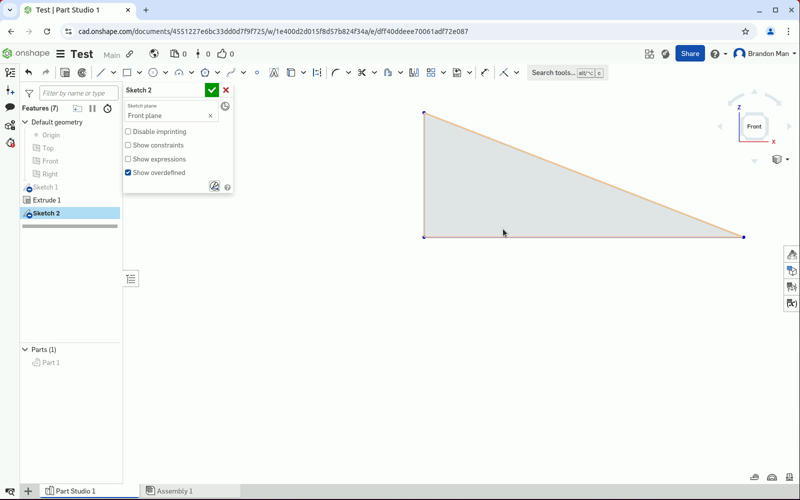
scroll(6)
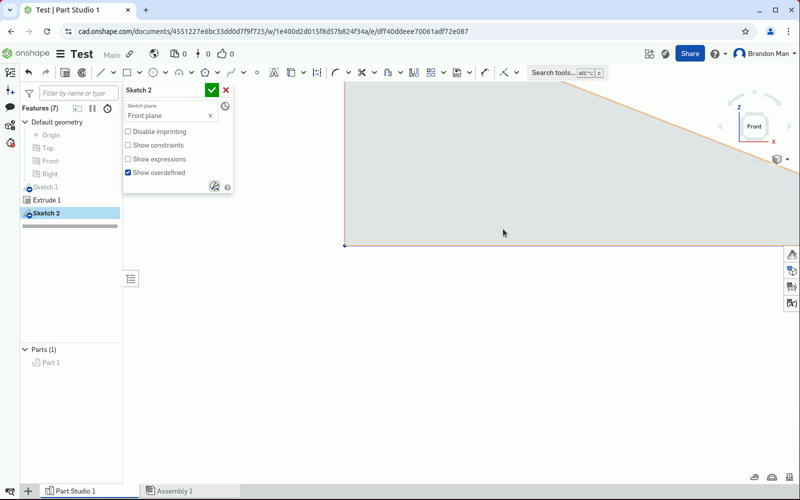
click(503, 228)
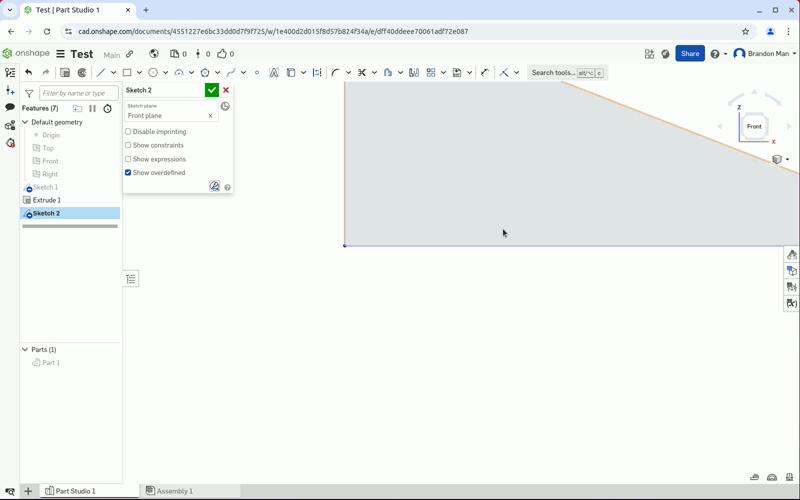
scroll(-6)
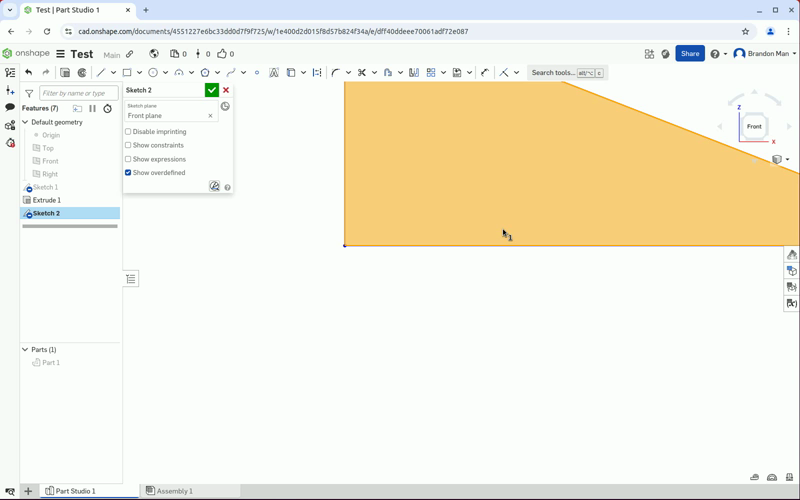
scroll(-6)
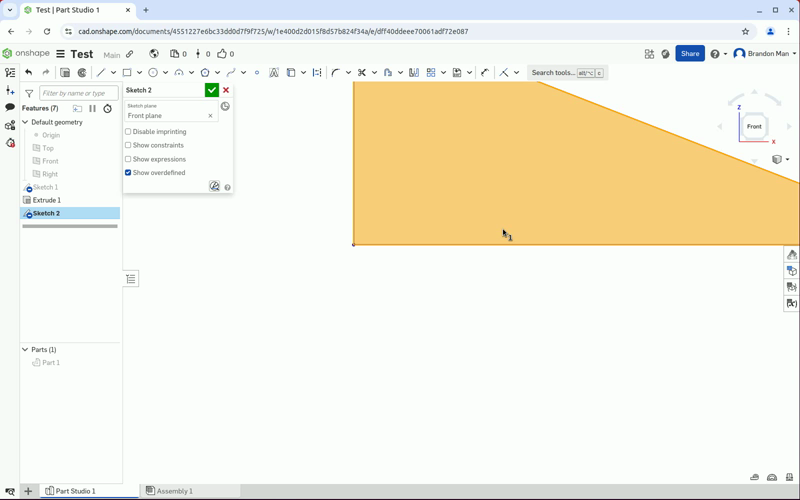
scroll(-6)
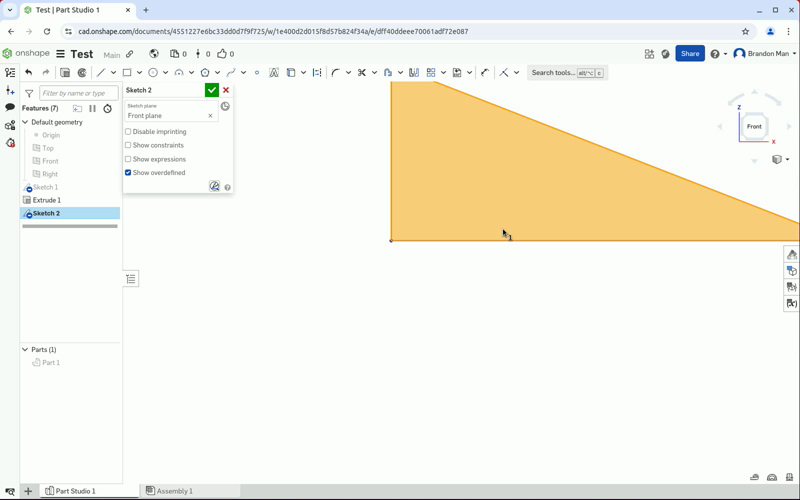
scroll(-6)
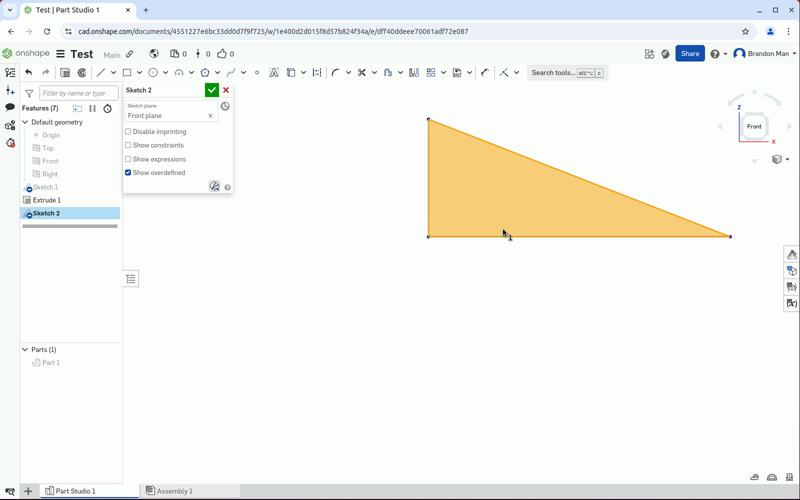
scroll(-6)
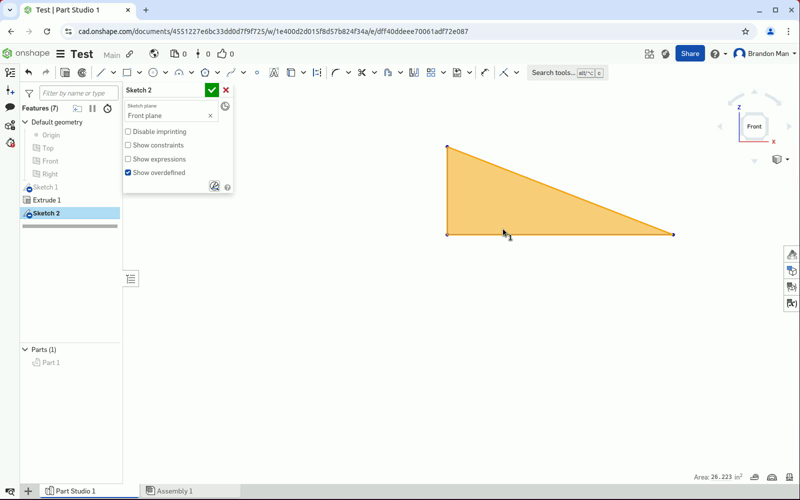
scroll(-6)
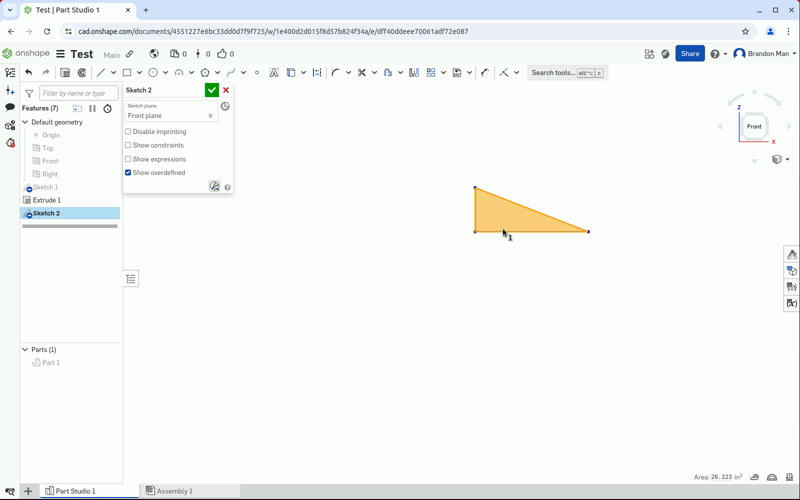
scroll(-6)
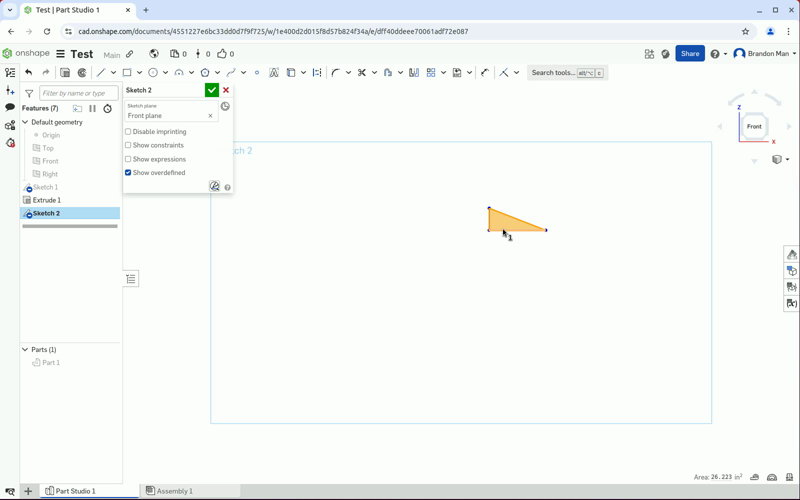
mouse_move(73, 352)
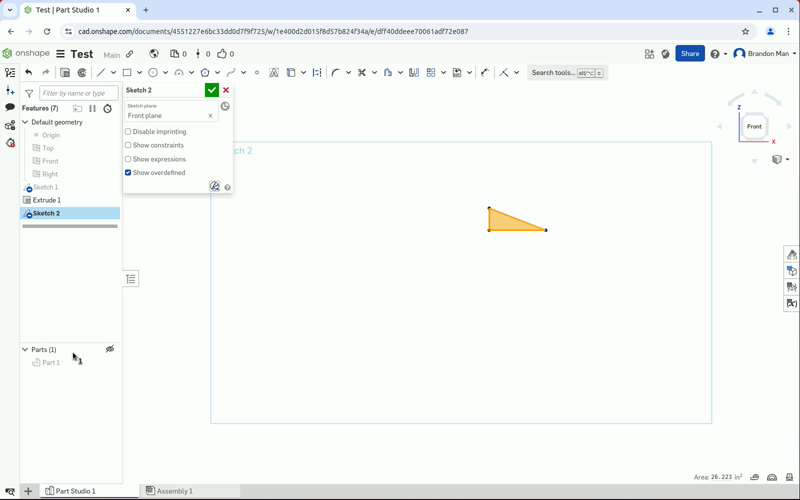
key(shift+y)
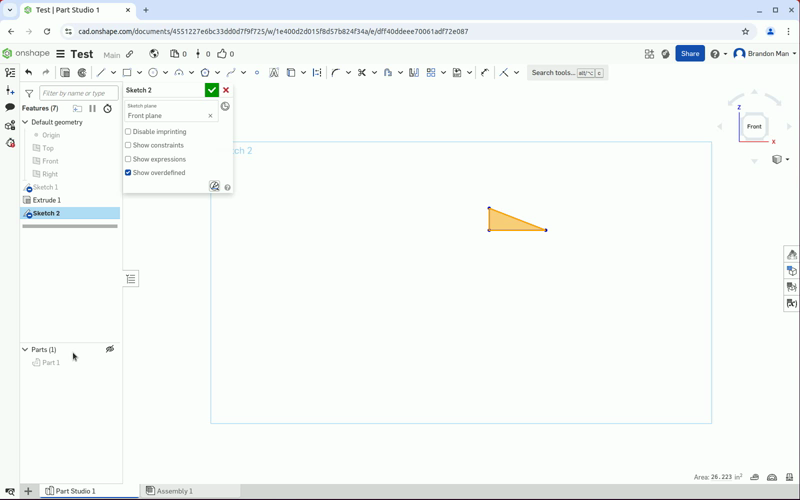
key(shift+e)
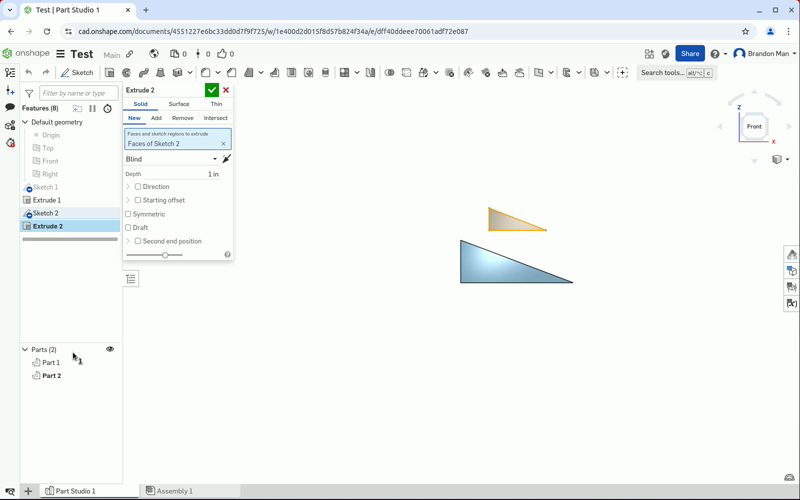
mouse_move(143, 106)
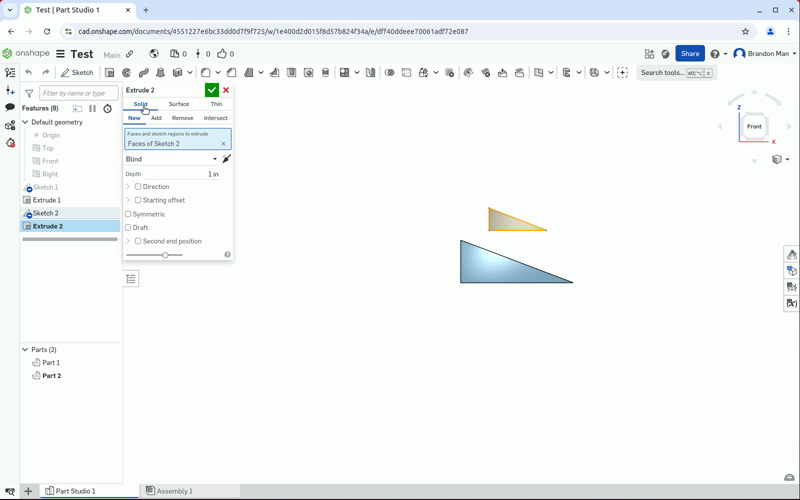
click(143, 106)
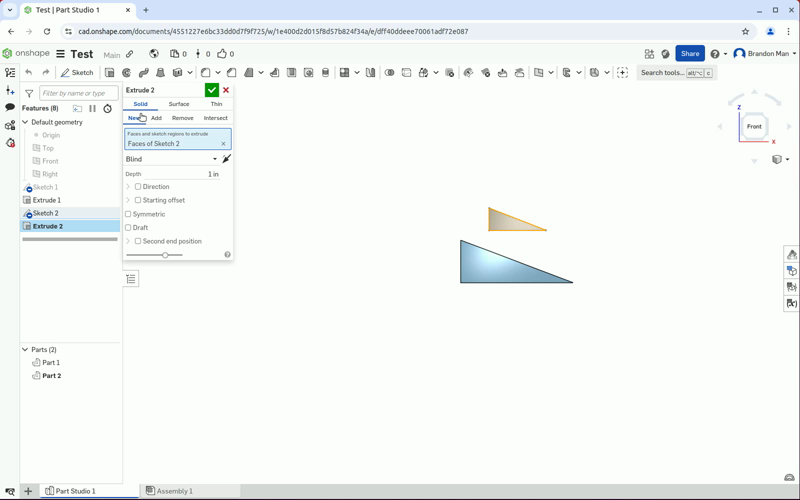
mouse_move(137, 120)
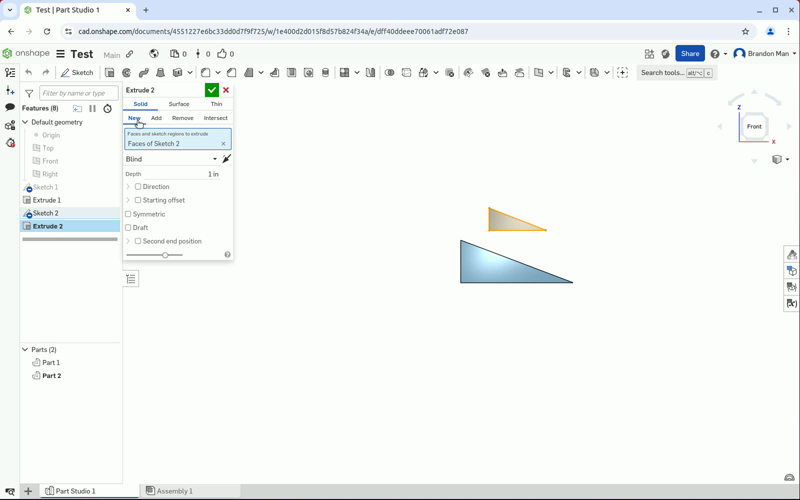
click(137, 120)
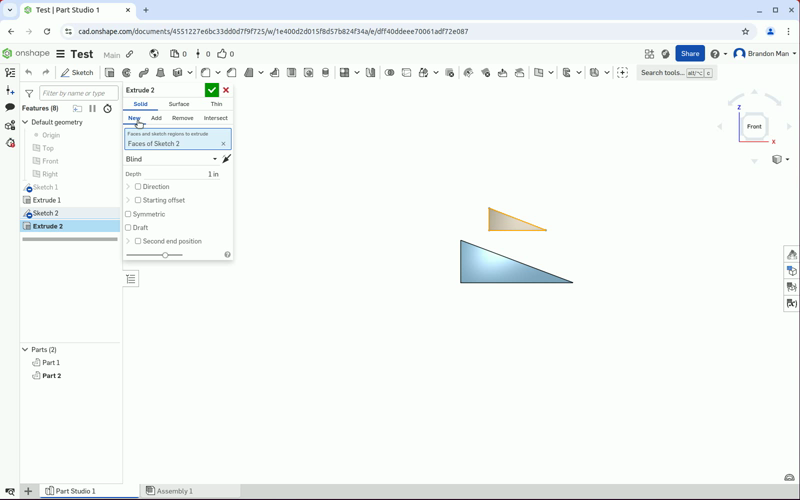
key(tab, 4)
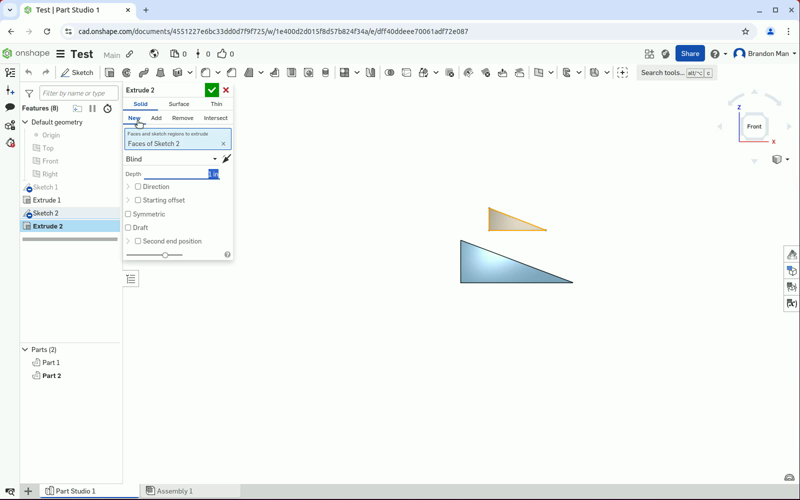
text(17.332)
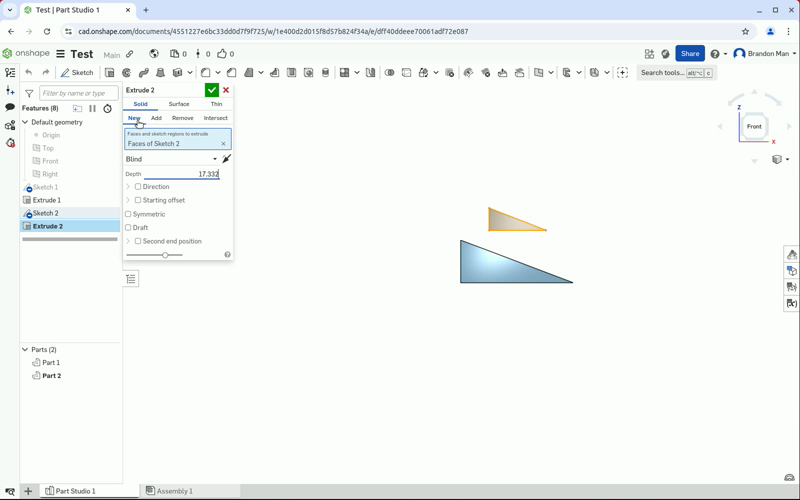
key(tab, 3)
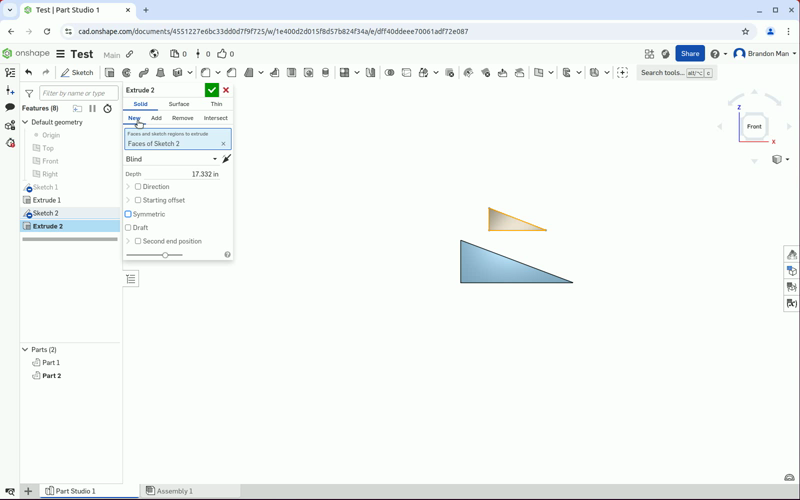
key(space)
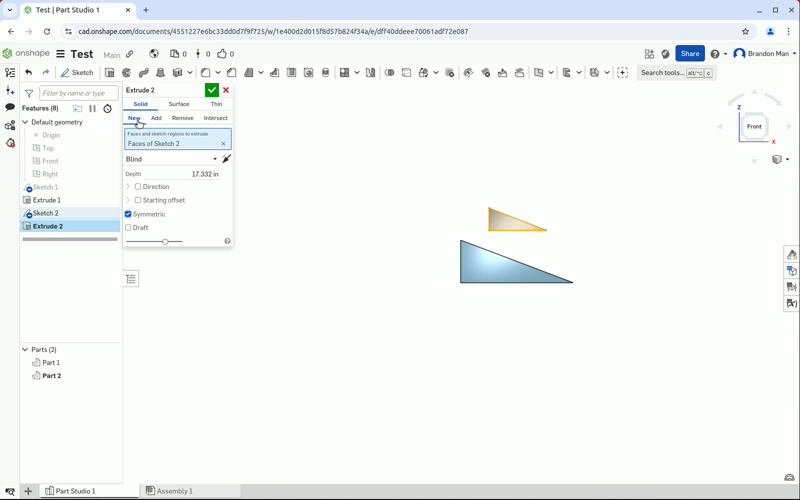
key(enter)
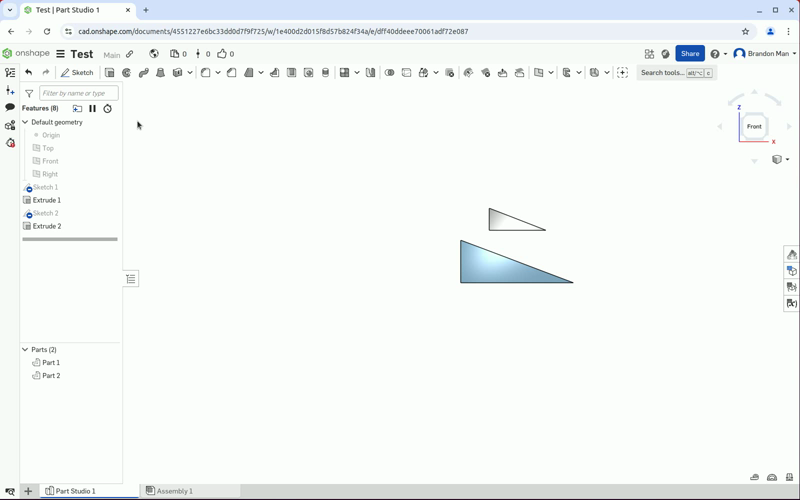
key(shift+h)
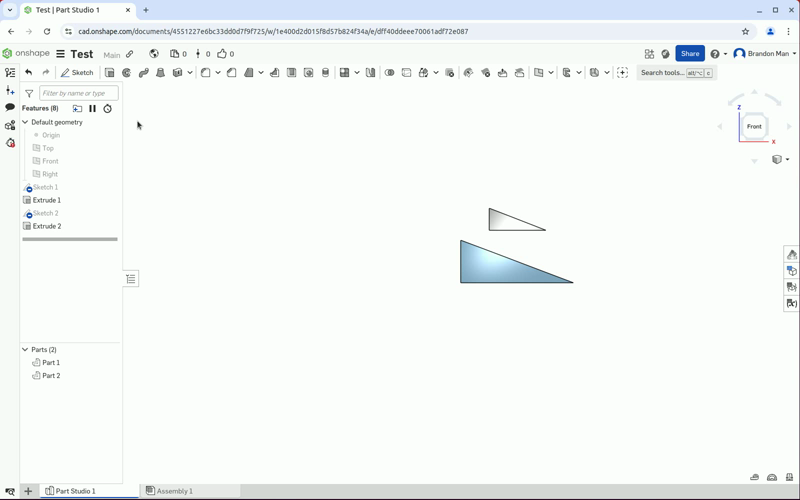
key(shift+h)
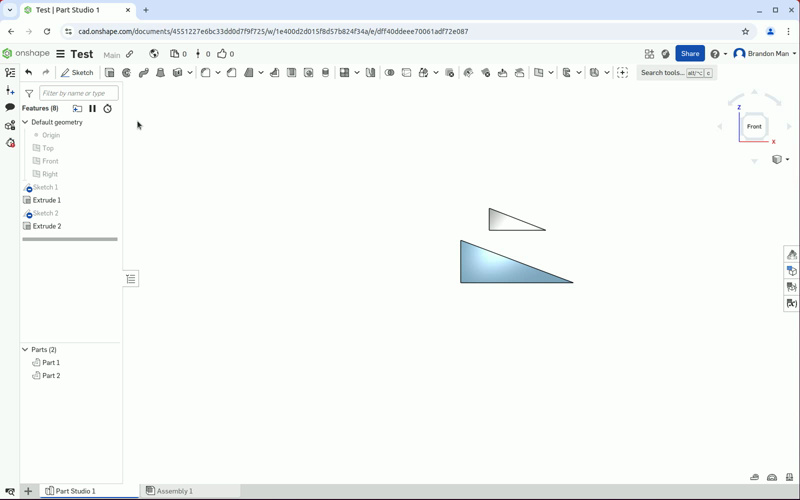
mouse_move(73, 189)
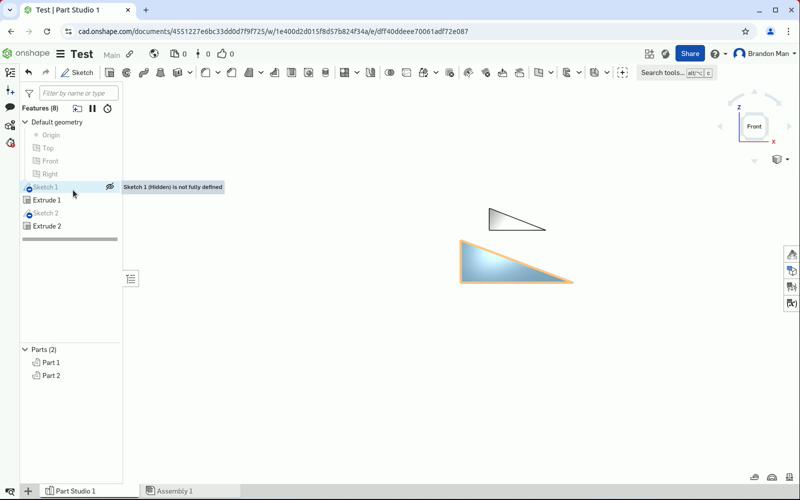
click(73, 189)
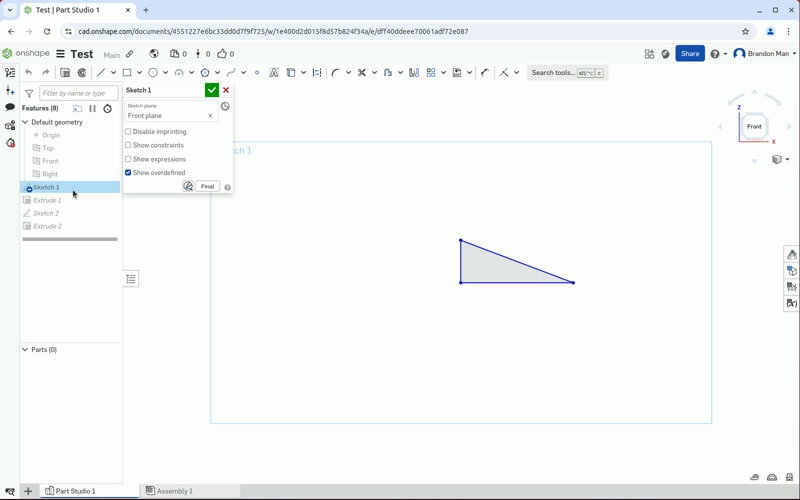
mouse_move(229, 92)
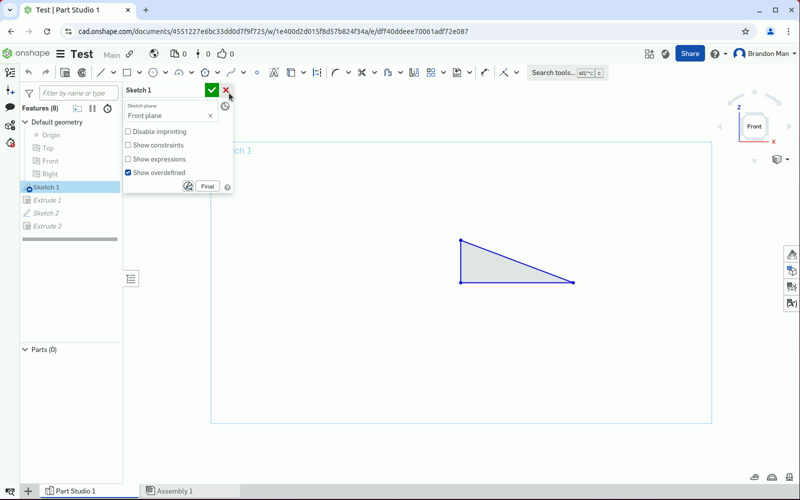
click(229, 92)
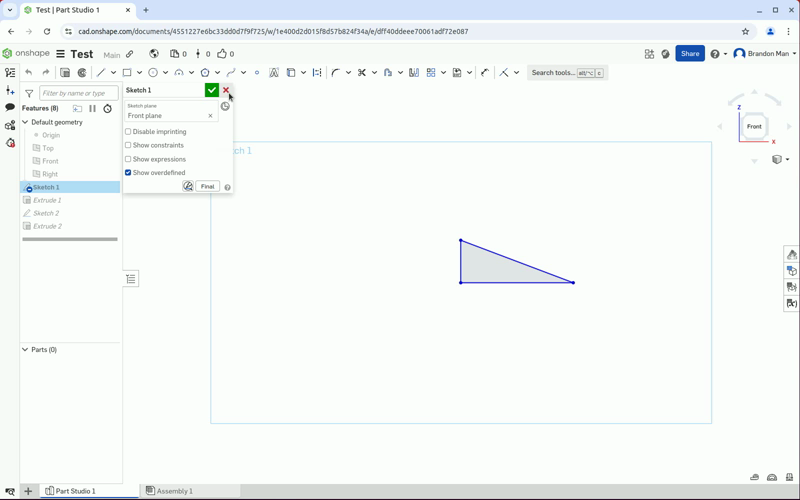
key(shift+s)
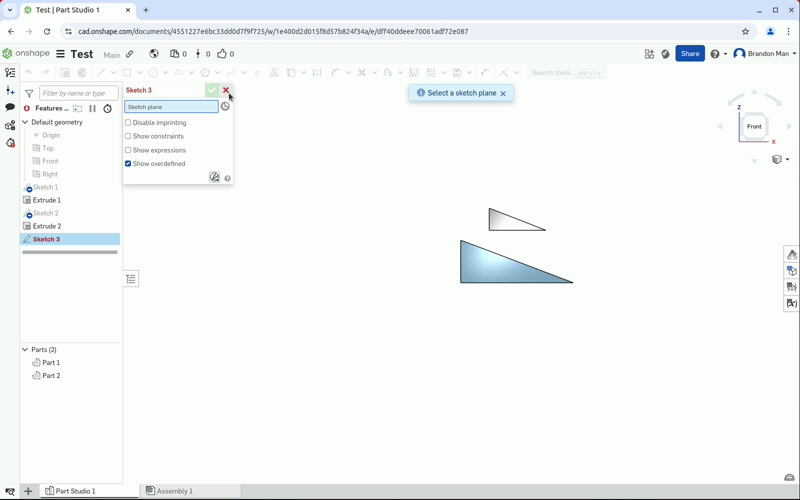
mouse_move(73, 163)
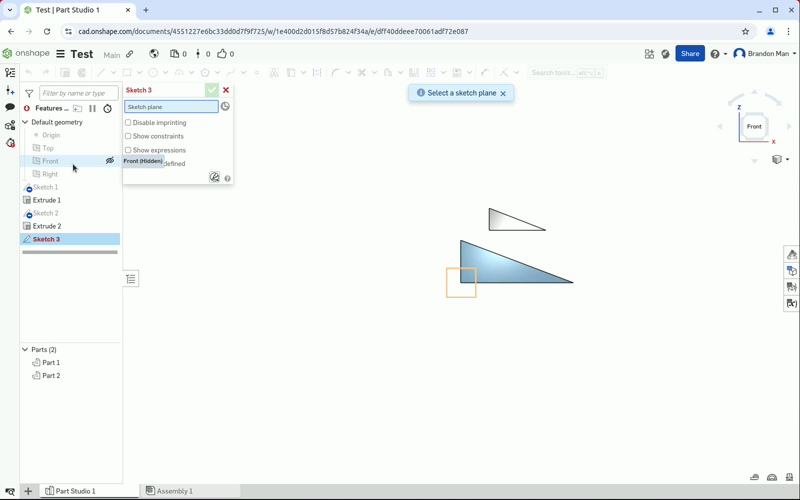
click(73, 163)
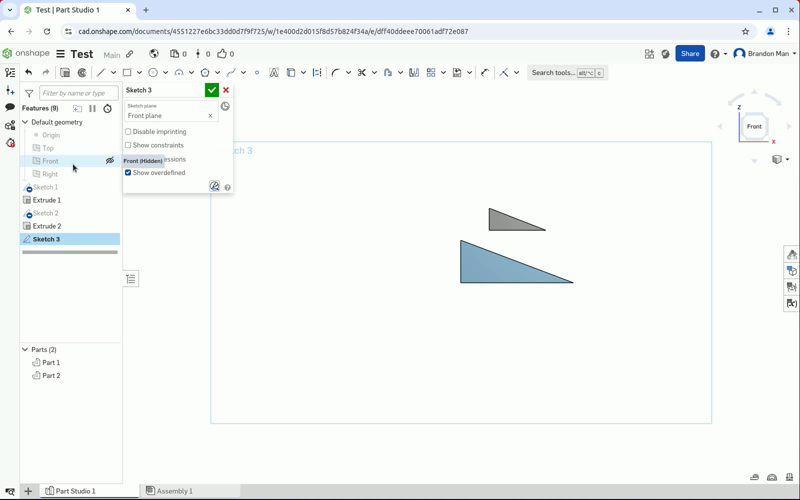
mouse_move(73, 352)
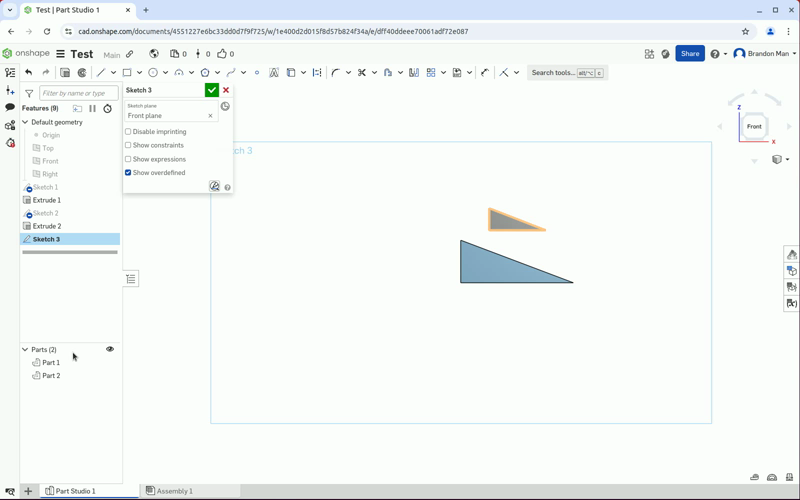
key(y)
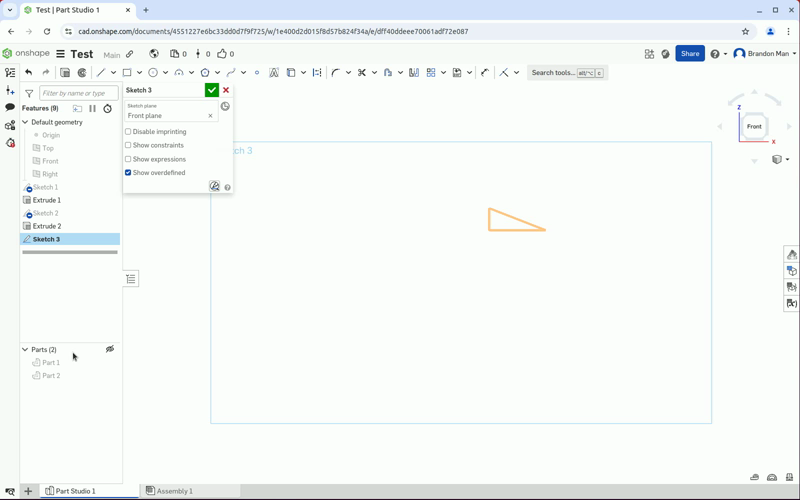
key(l)
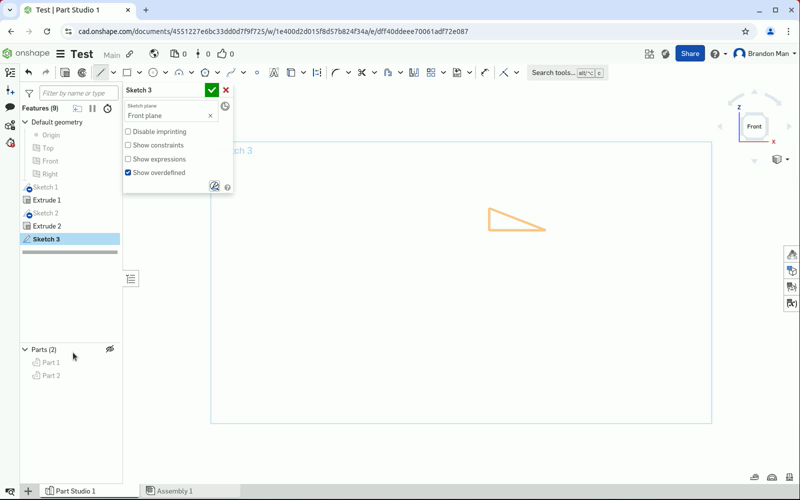
key_down(shift)
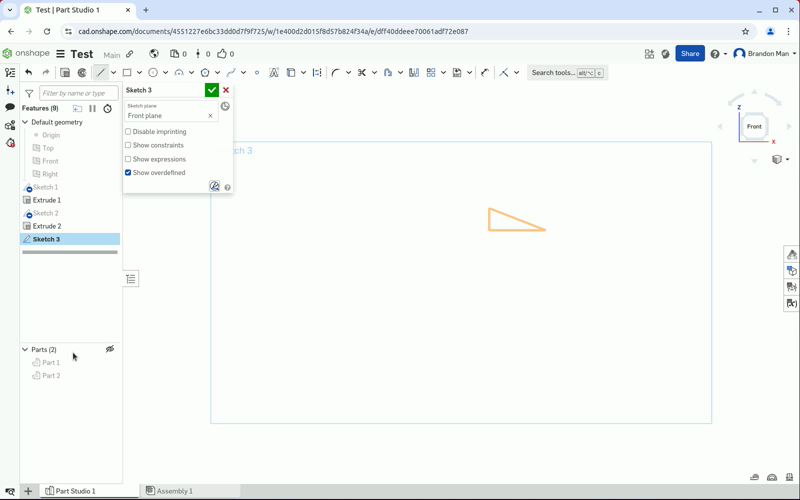
mouse_move(460, 240)
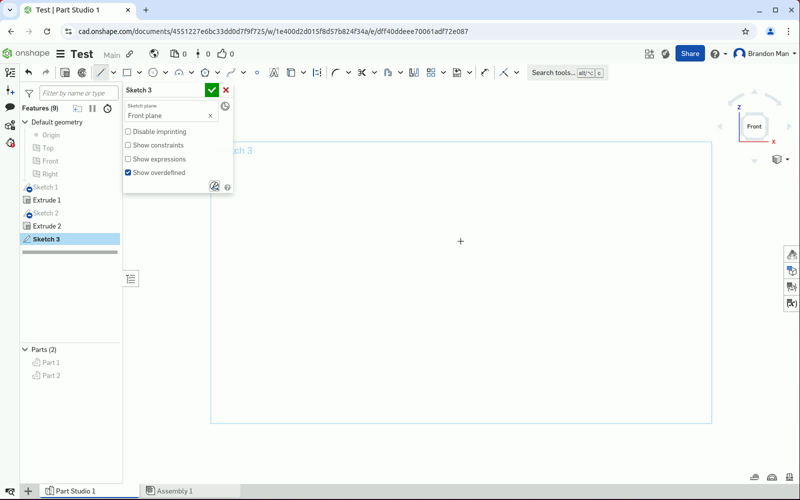
click(460, 240)
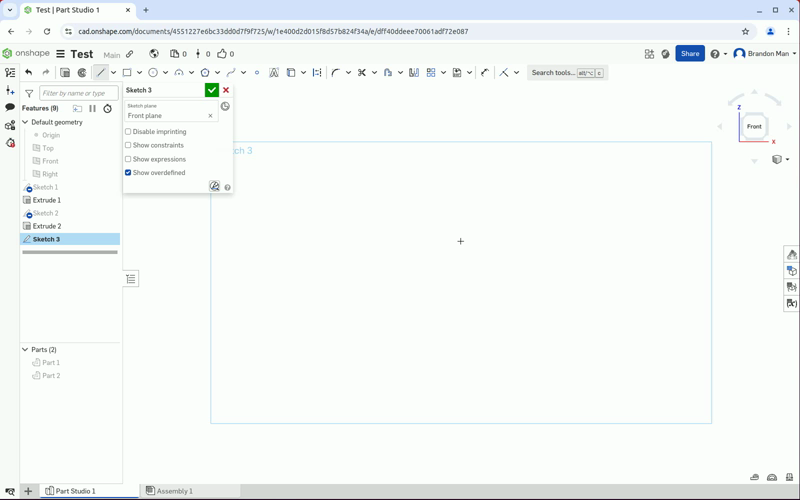
key_up(shift)
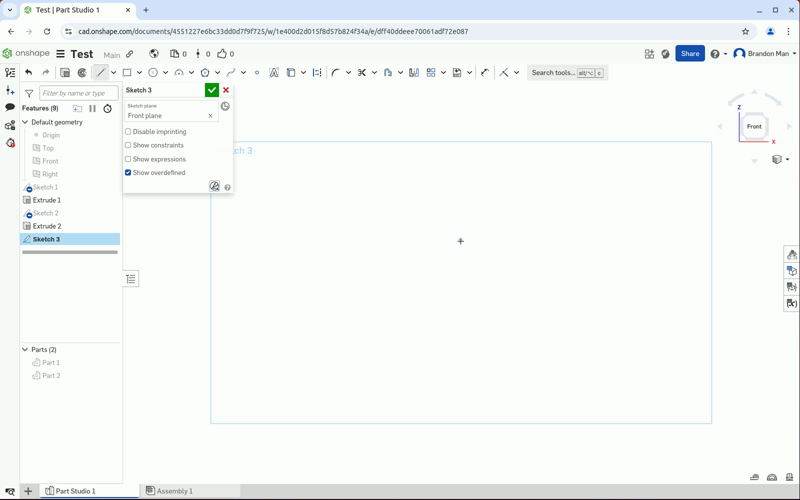
key_down(shift)
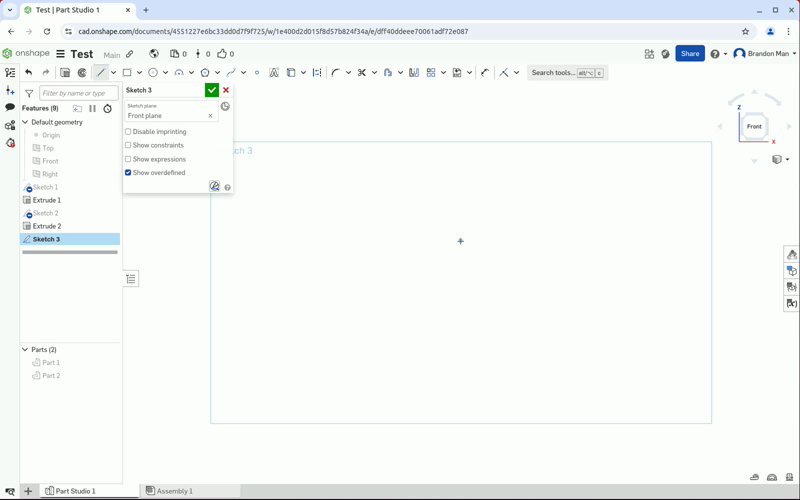
mouse_move(573, 283)
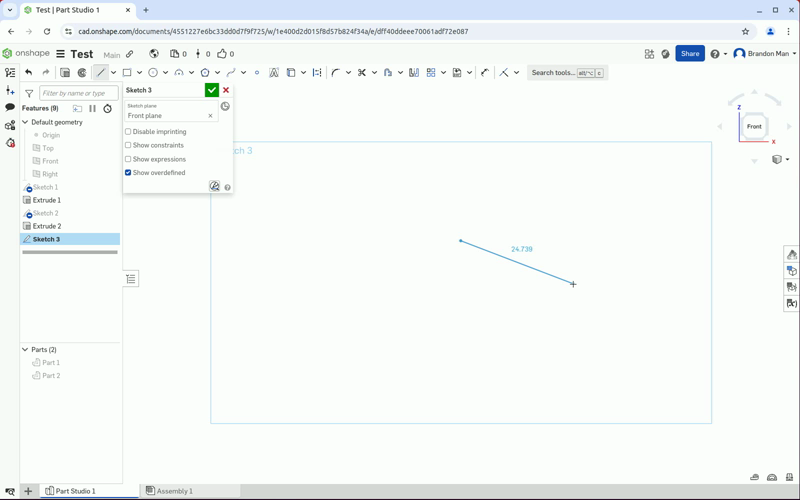
click(573, 283)
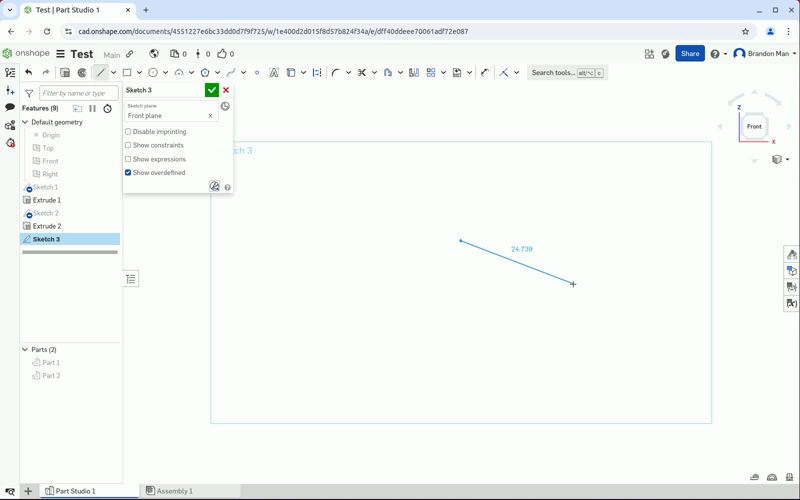
key_up(shift)
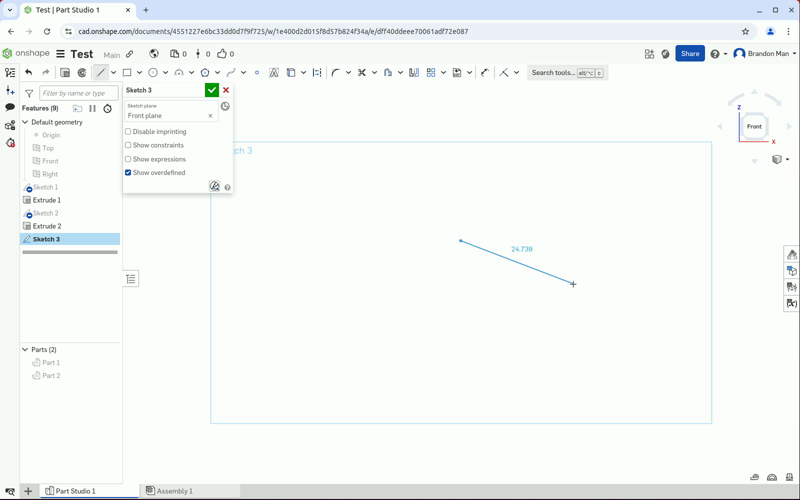
key_down(shift)
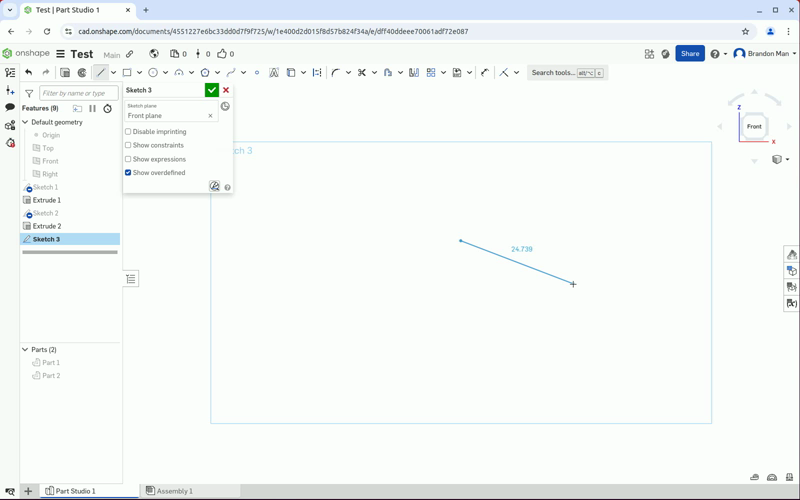
mouse_move(589, 283)
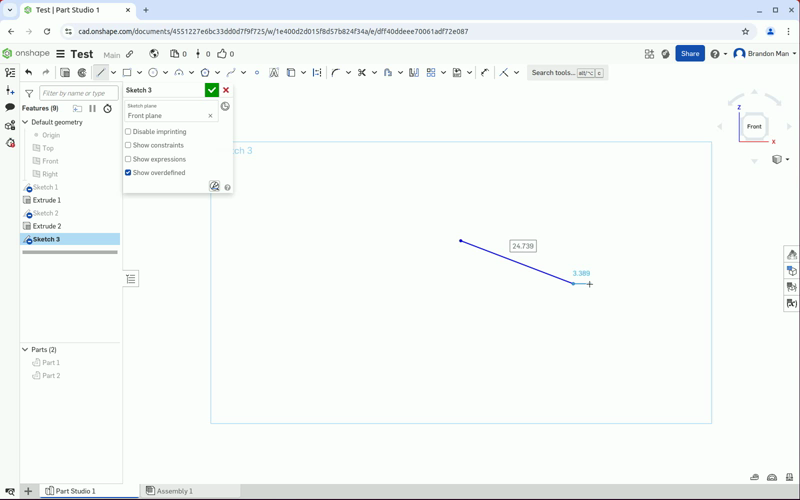
mouse_move(573, 240)
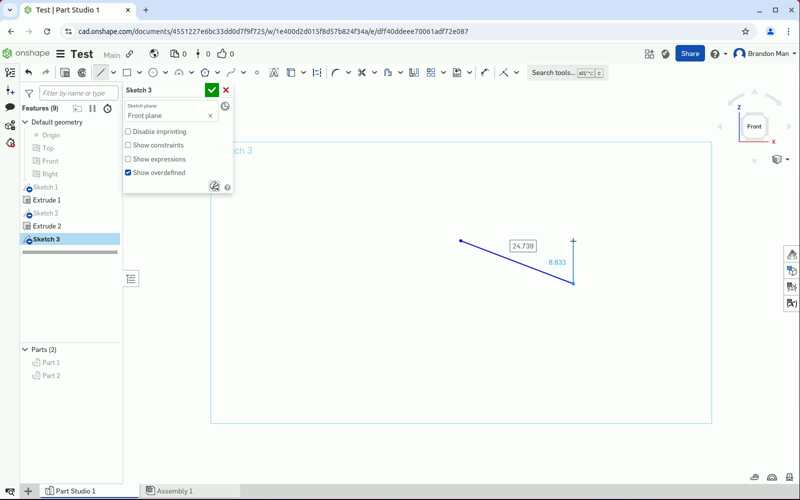
click(573, 240)
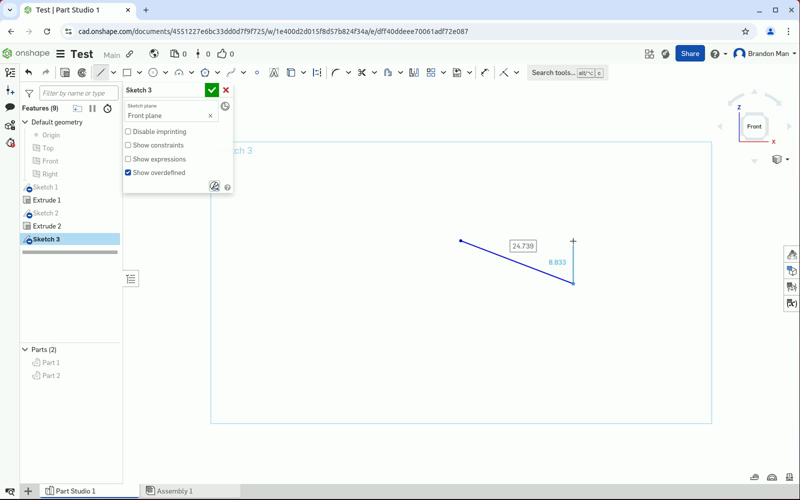
key_up(shift)
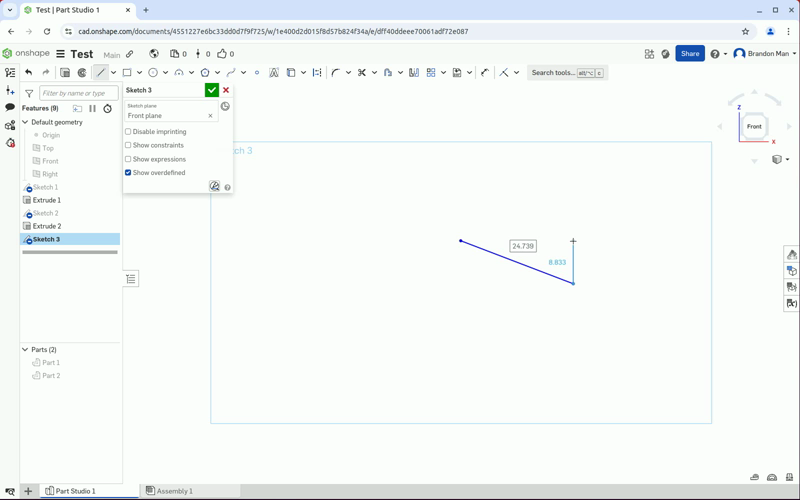
key_down(shift)
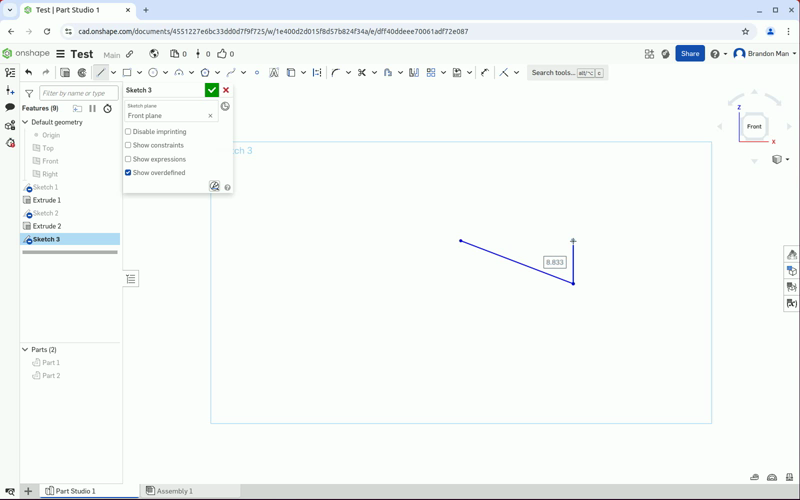
mouse_move(589, 240)
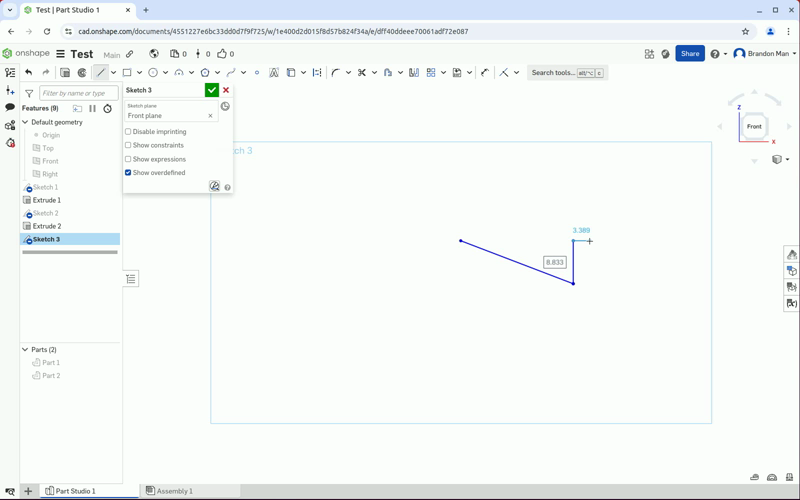
mouse_move(544, 230)
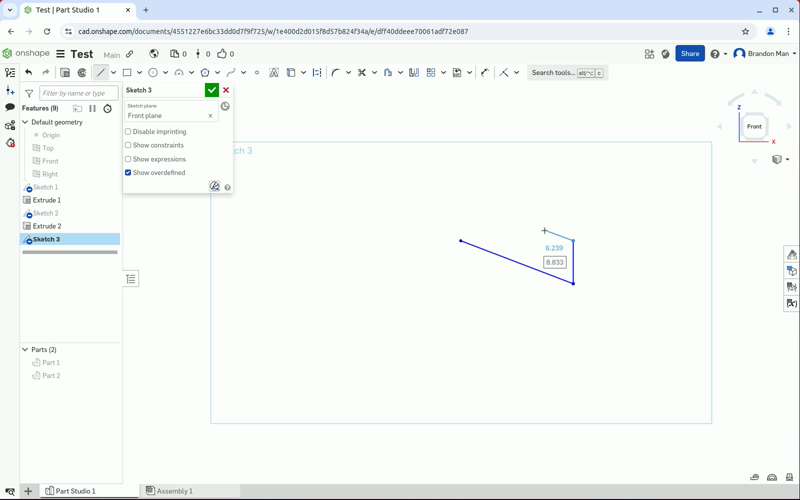
click(544, 230)
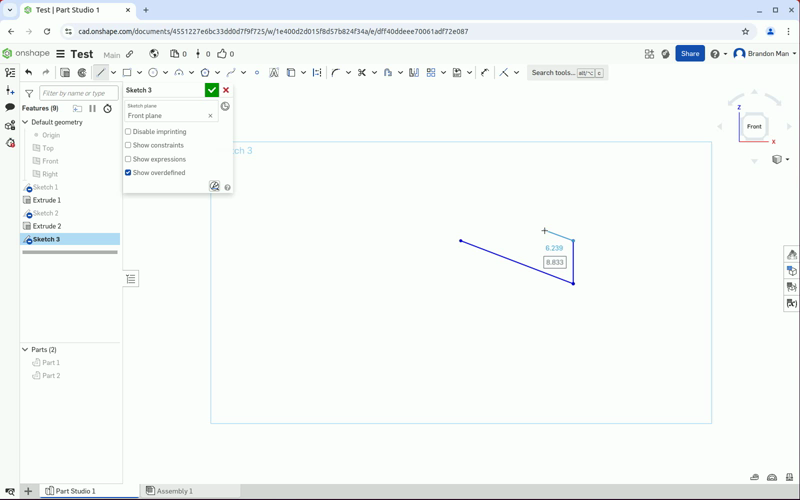
key_up(shift)
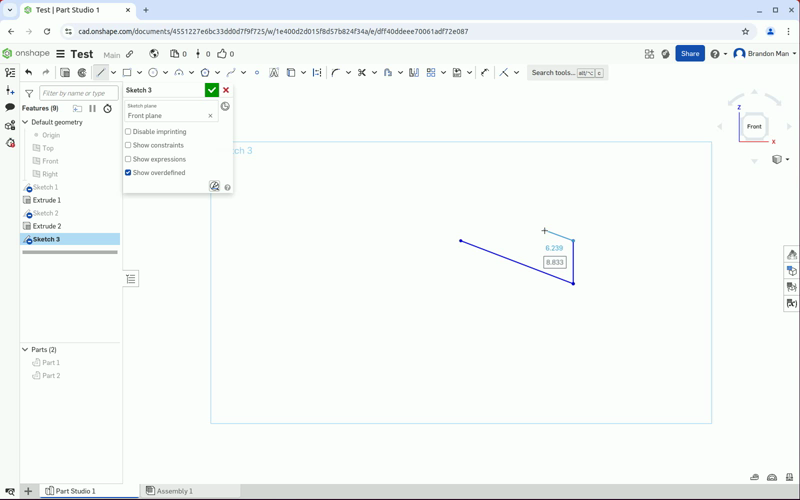
key_down(shift)
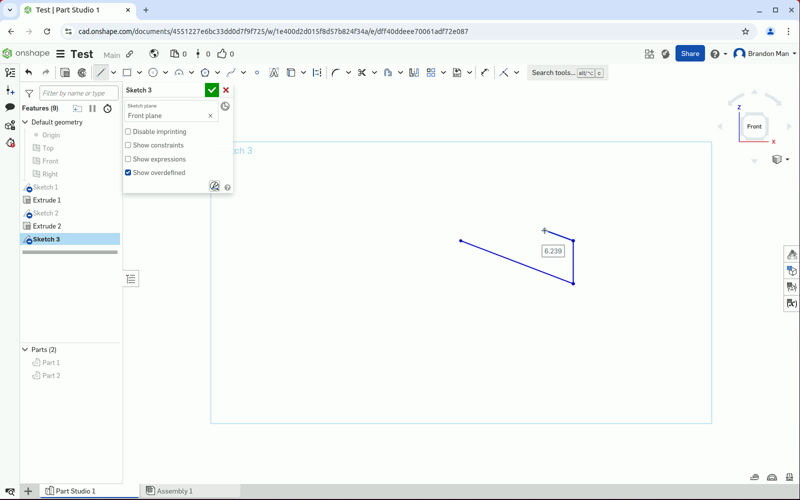
mouse_move(574, 230)
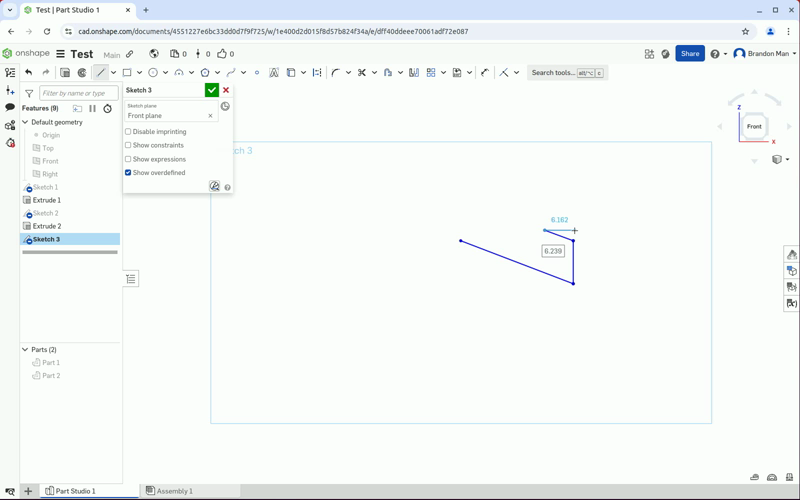
mouse_move(489, 230)
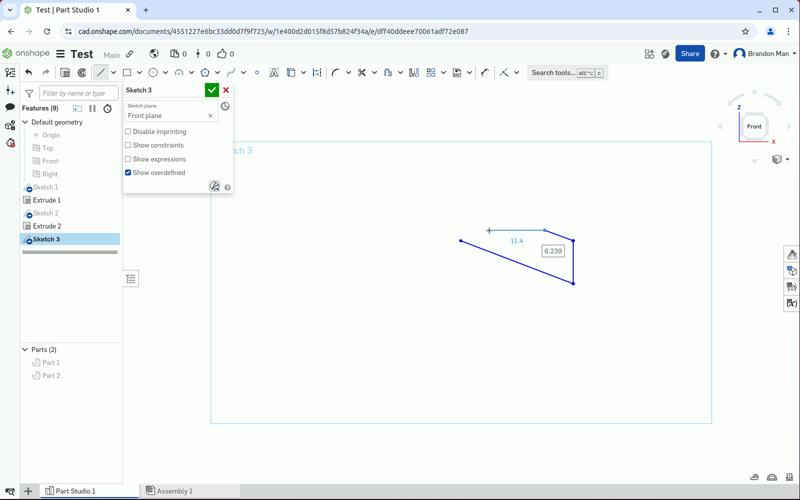
click(489, 230)
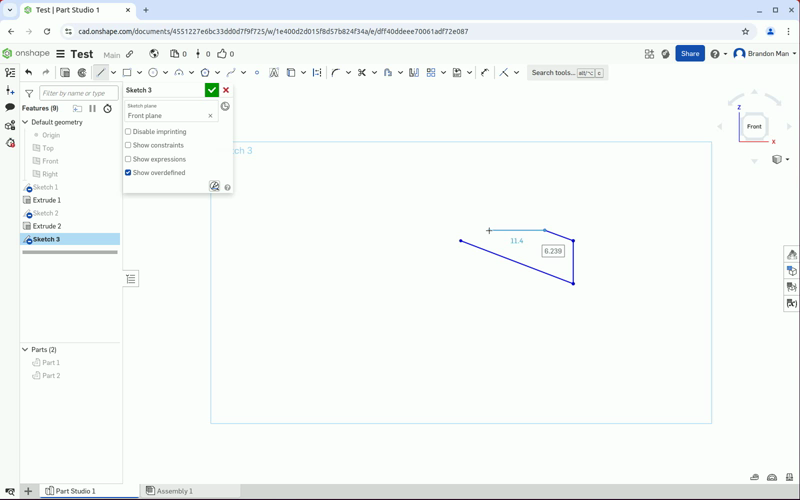
key_up(shift)
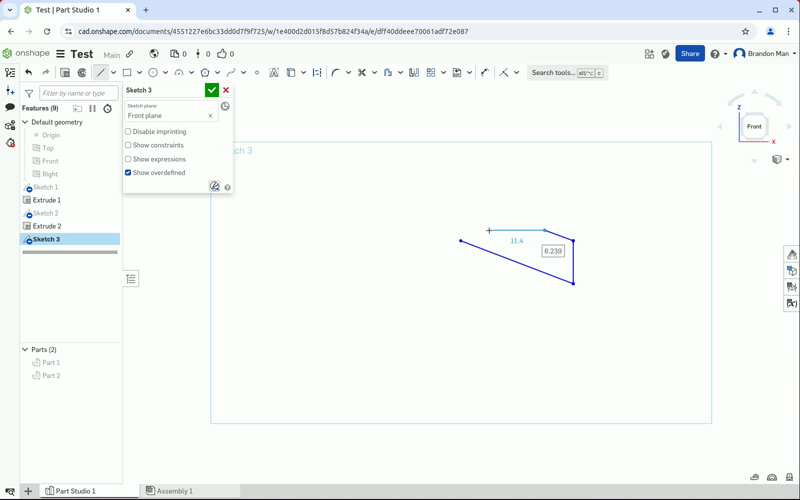
key_down(shift)
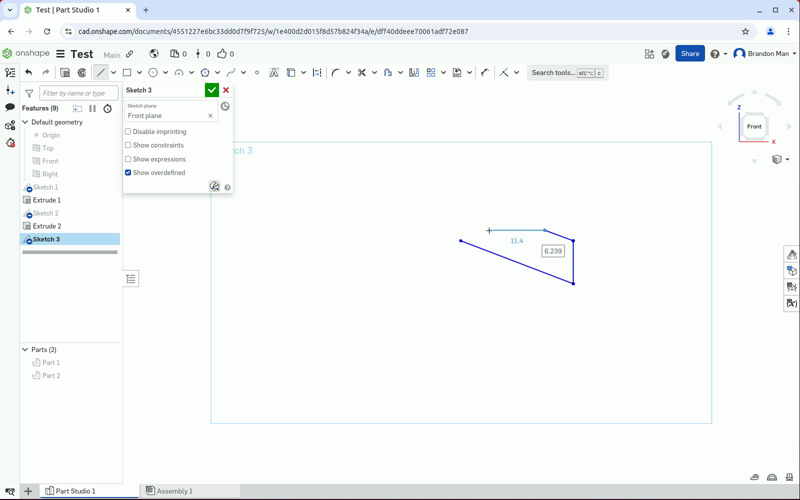
mouse_move(519, 230)
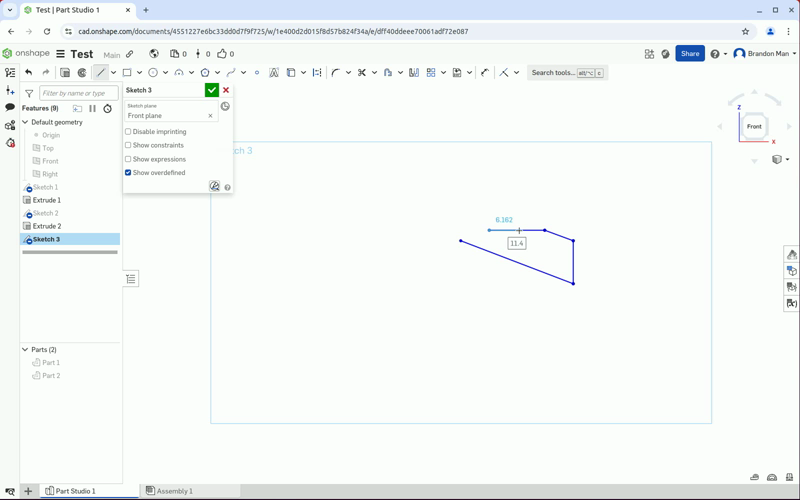
mouse_move(489, 208)
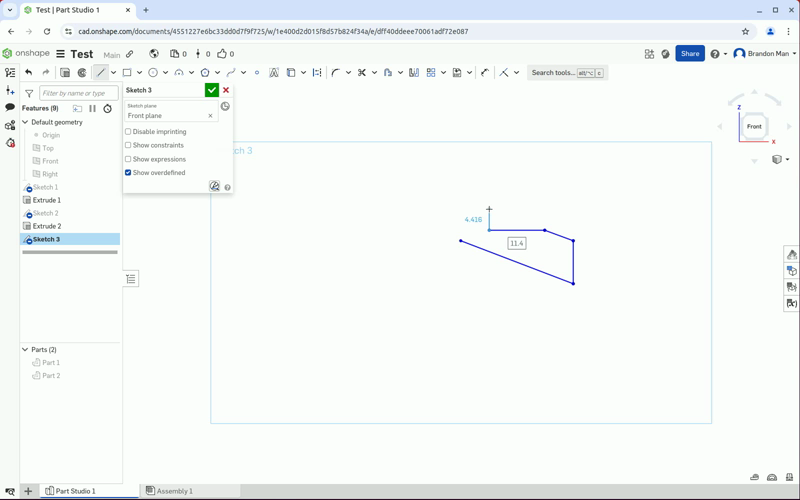
click(489, 208)
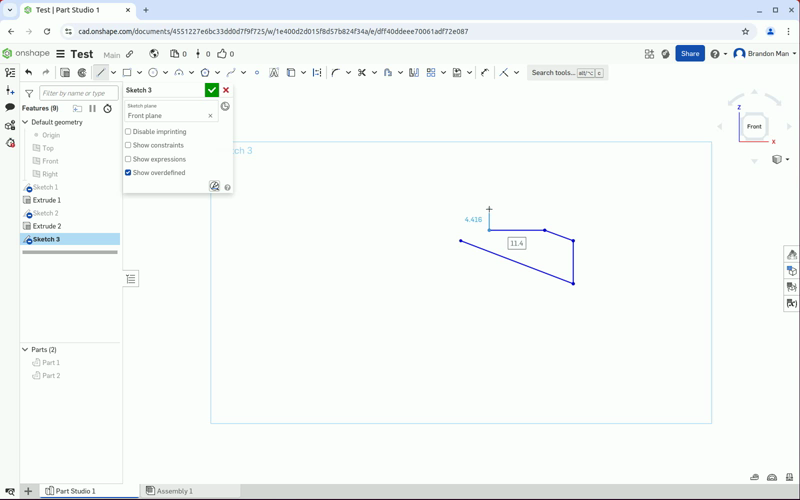
key_up(shift)
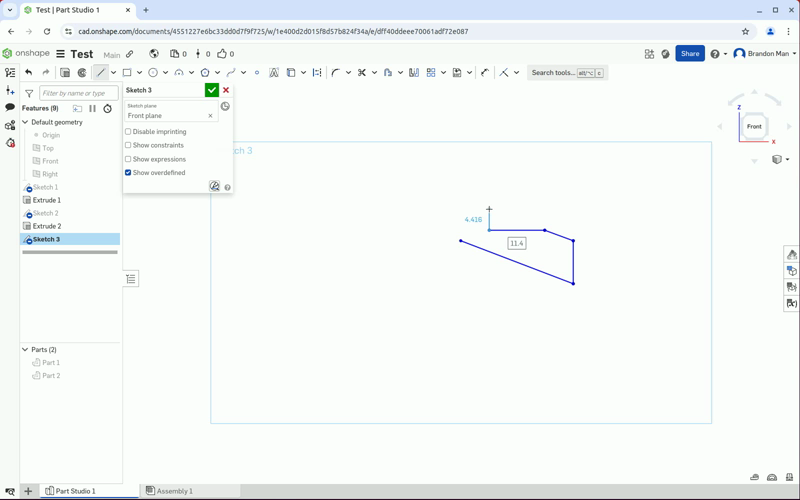
key_down(shift)
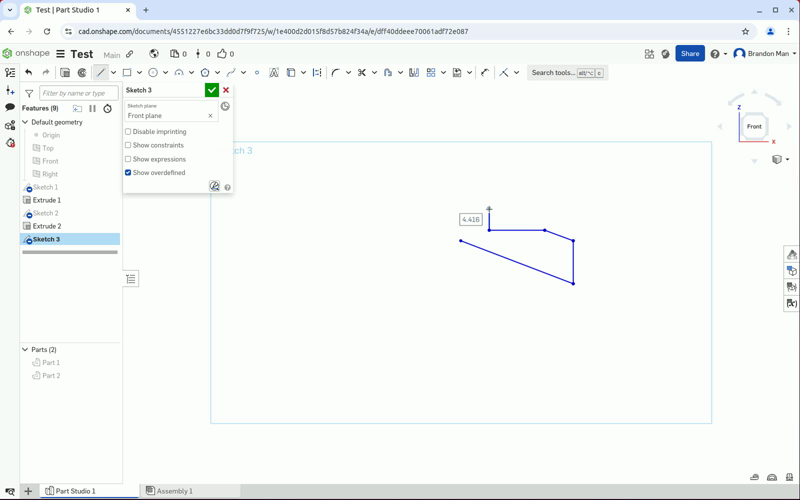
mouse_move(519, 208)
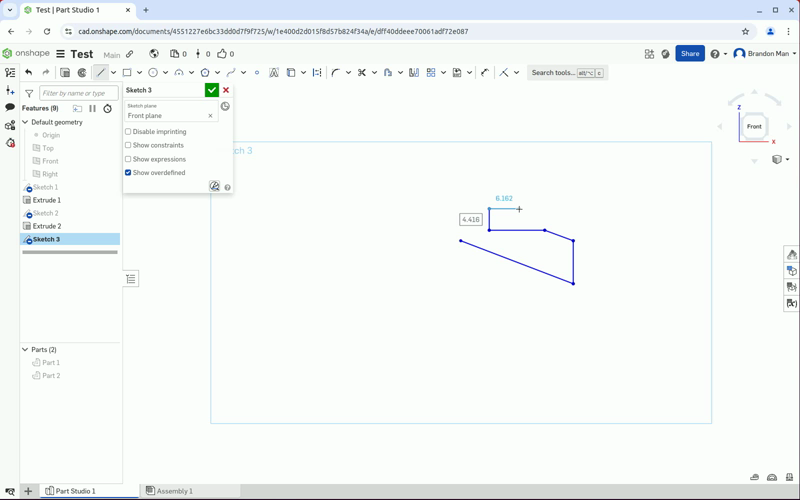
mouse_move(460, 198)
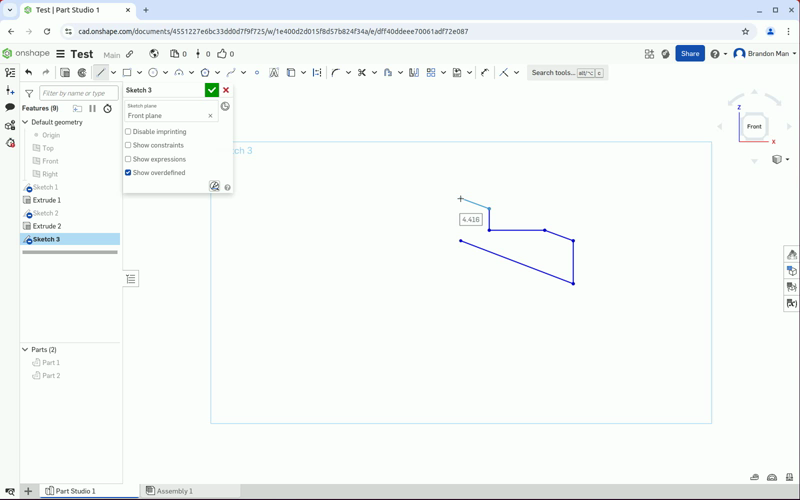
click(460, 198)
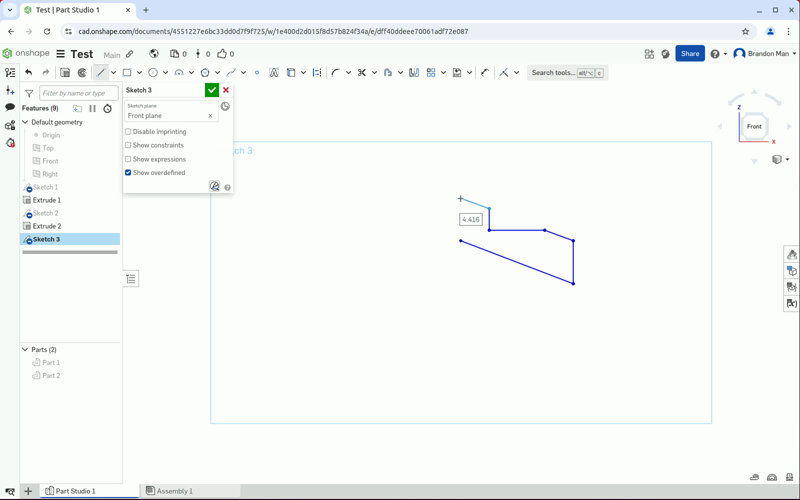
key_up(shift)
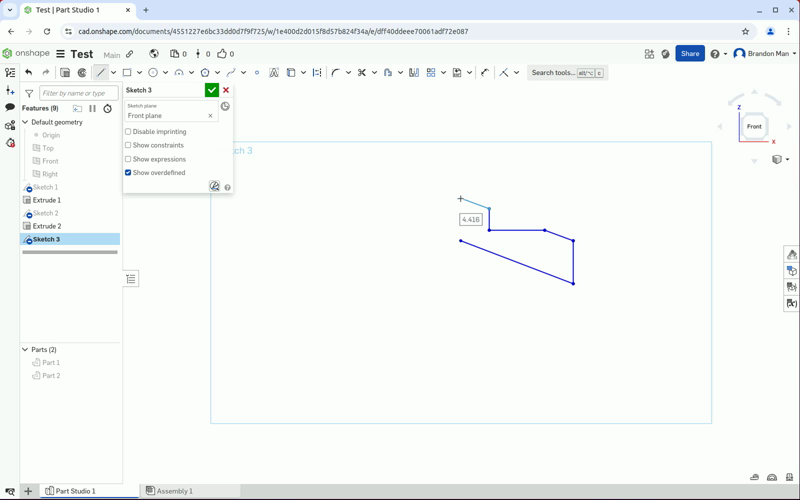
mouse_move(490, 198)
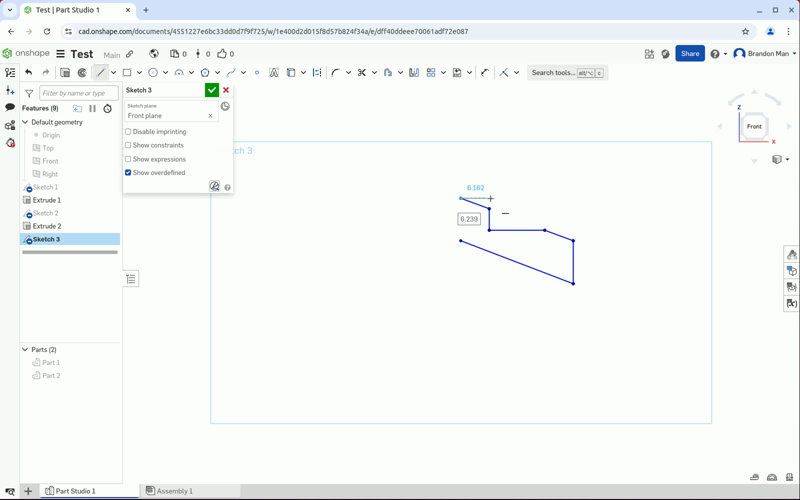
key_down(shift)
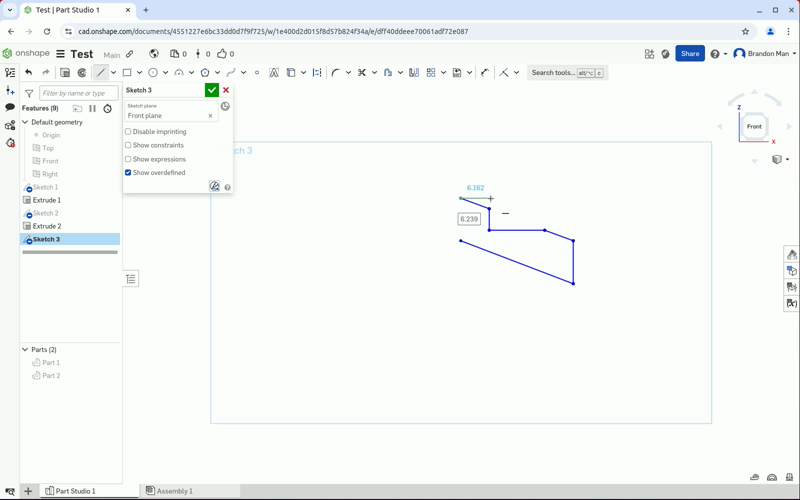
mouse_move(460, 240)
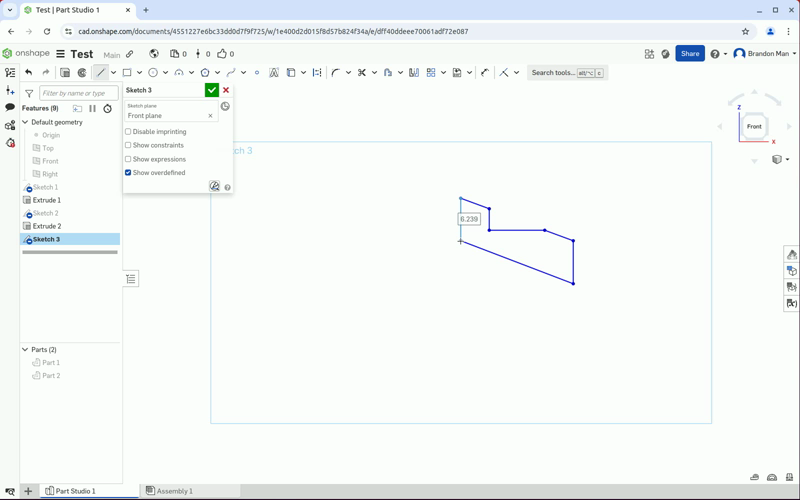
key_up(shift)
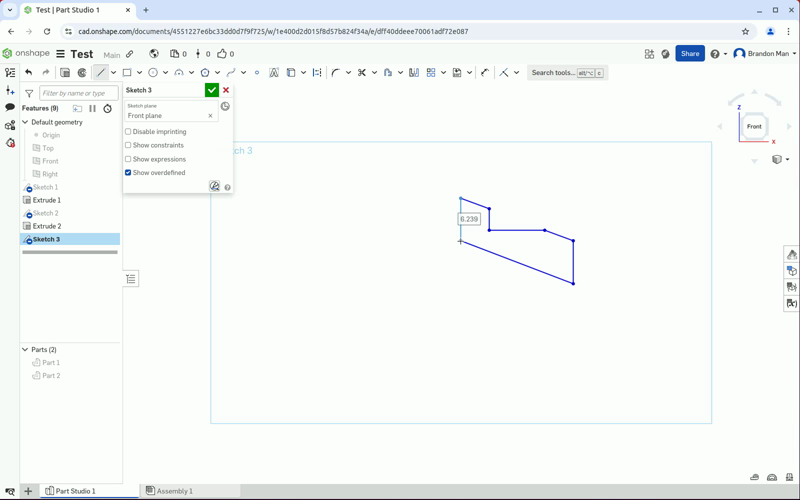
click(460, 240)
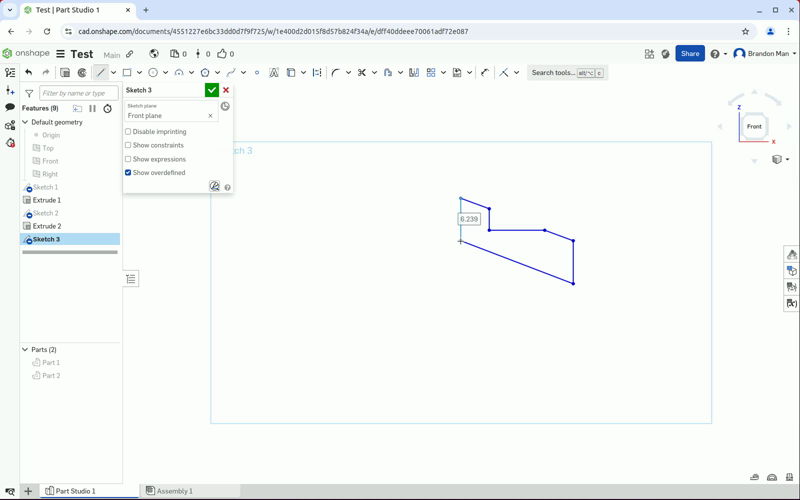
key(esc)
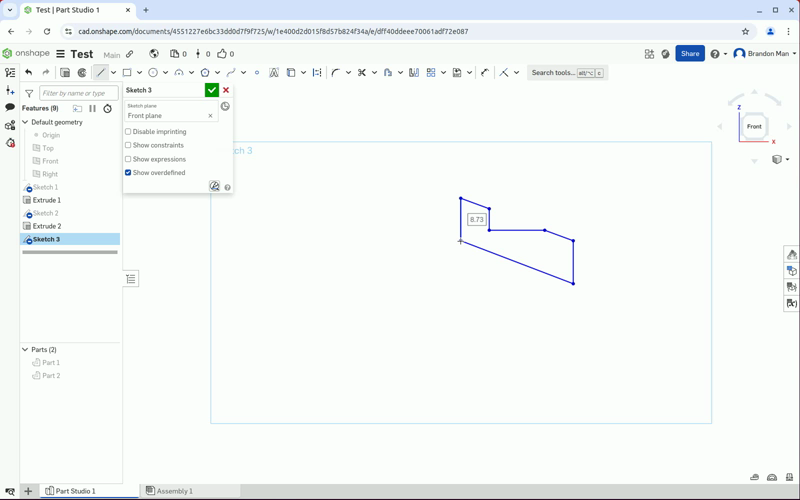
mouse_move(521, 243)
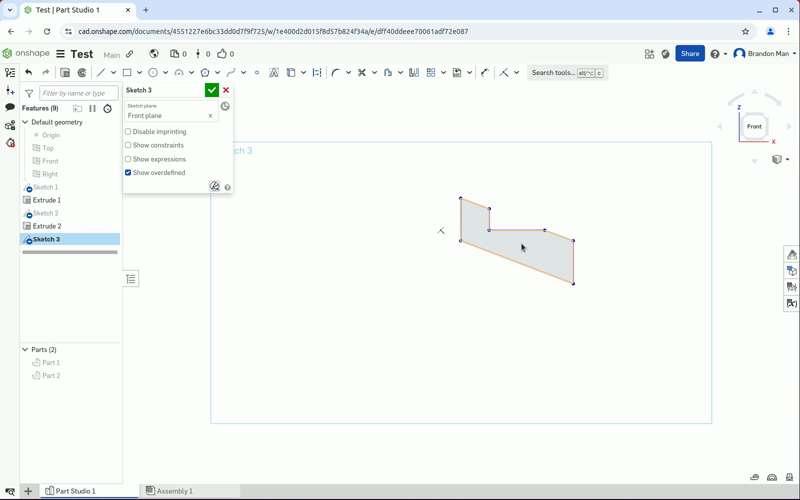
click(521, 243)
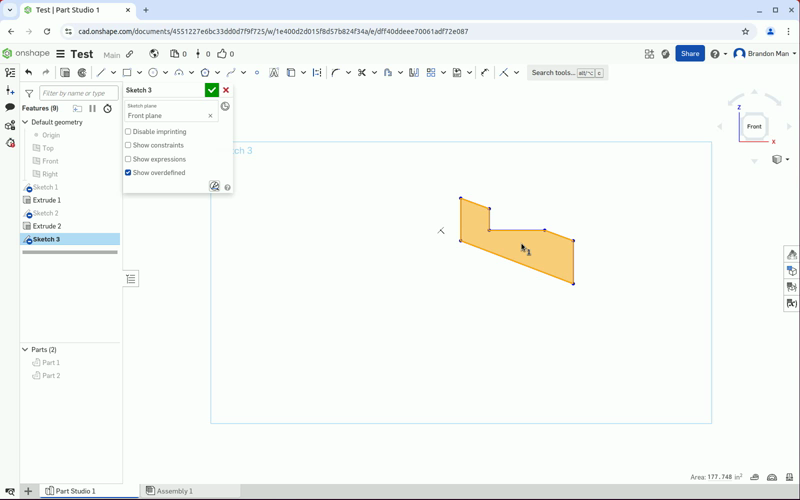
mouse_move(73, 352)
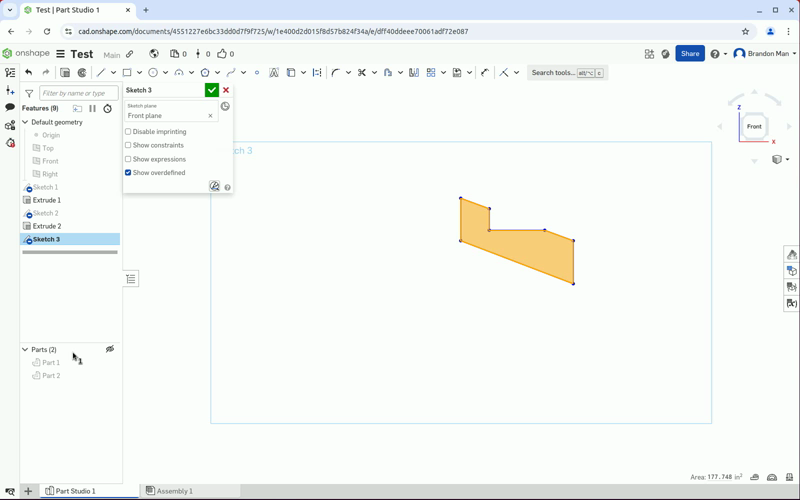
key(shift+y)
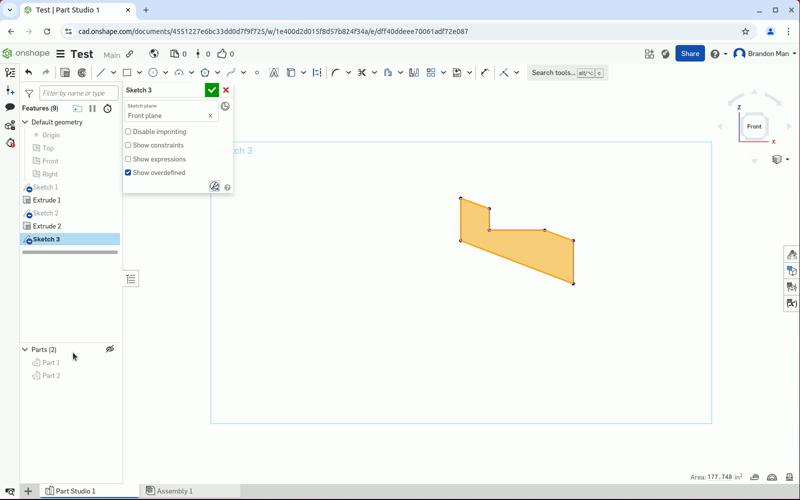
key(shift+e)
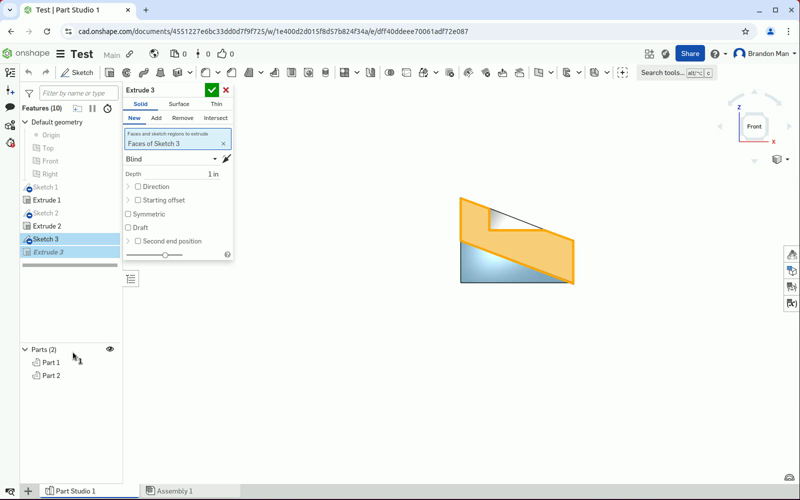
mouse_move(143, 106)
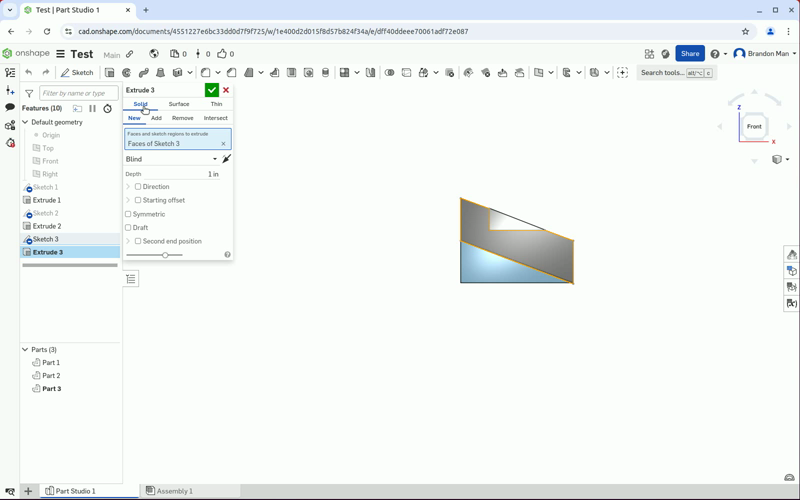
click(143, 106)
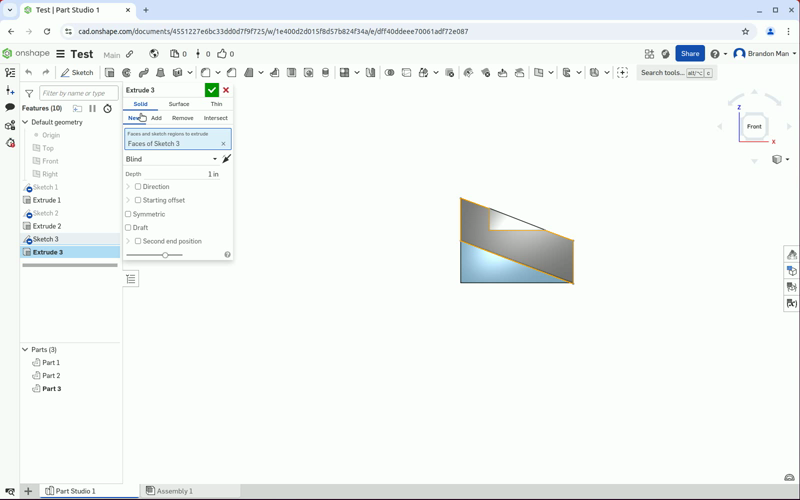
mouse_move(137, 120)
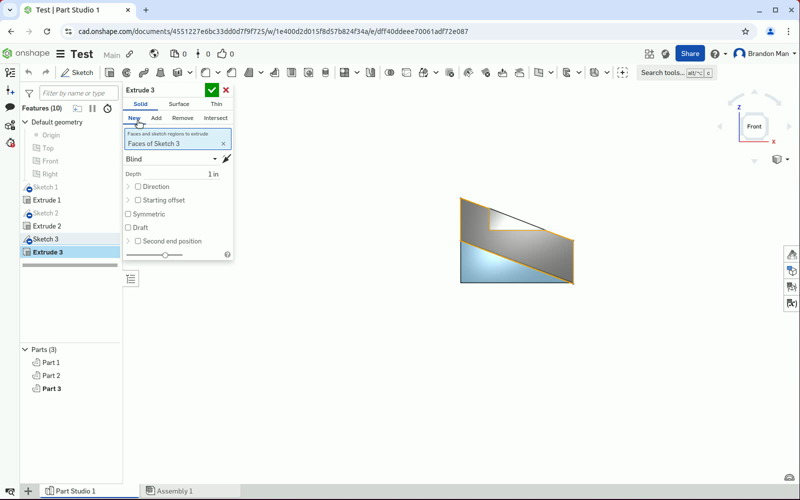
click(137, 120)
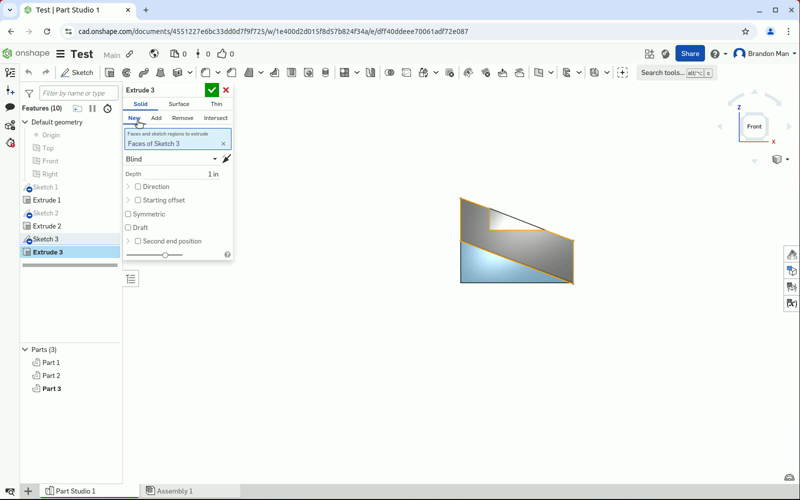
key(tab, 4)
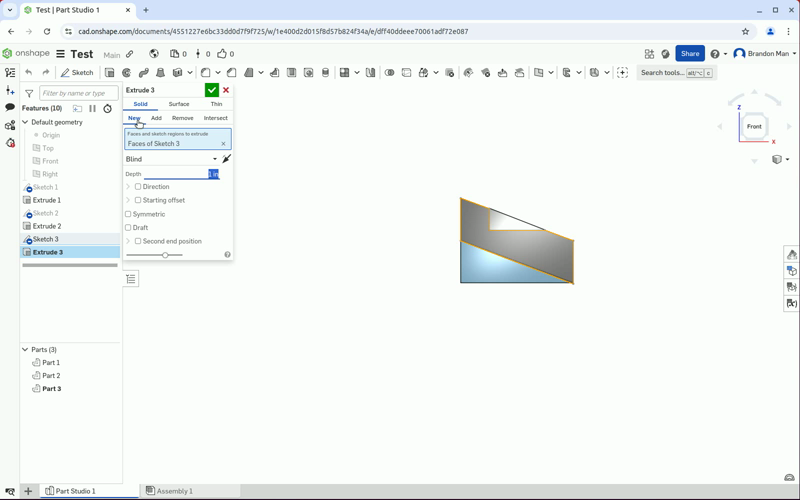
text(17.332)
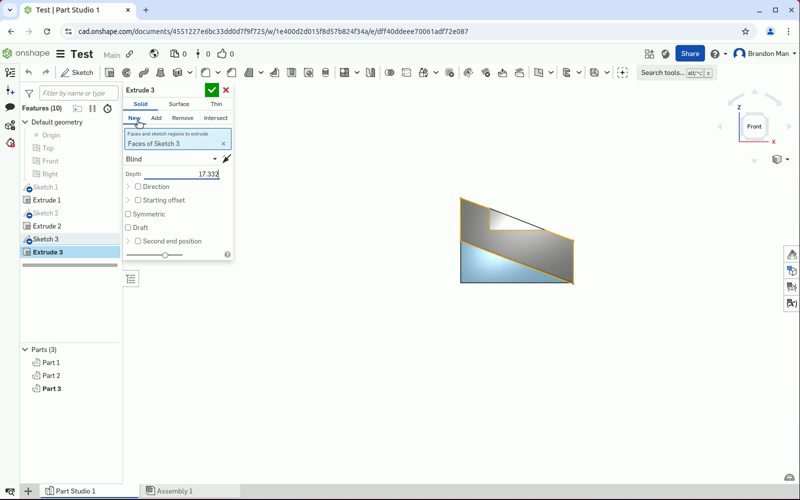
key(tab, 3)
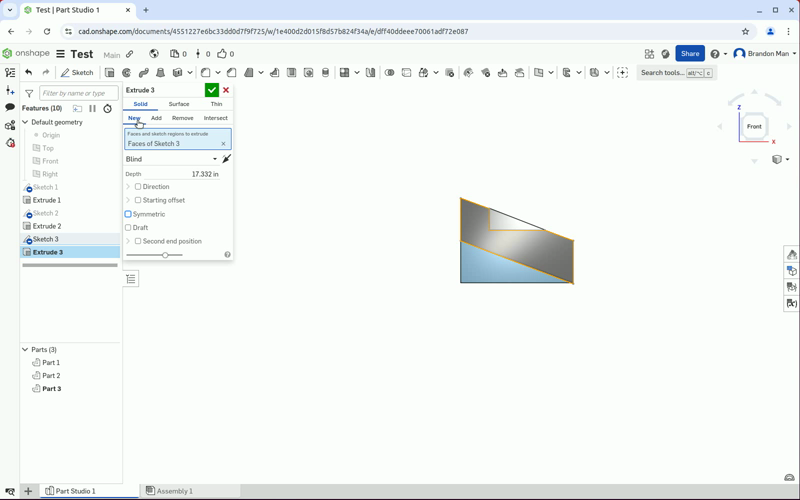
key(space)
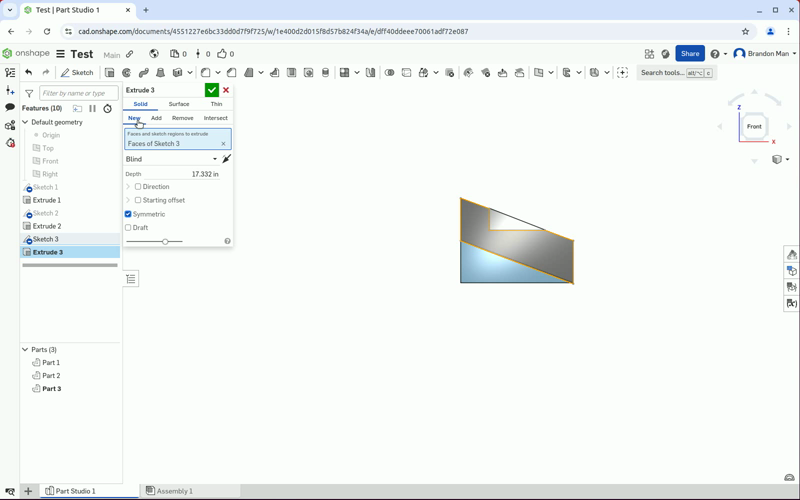
key(enter)
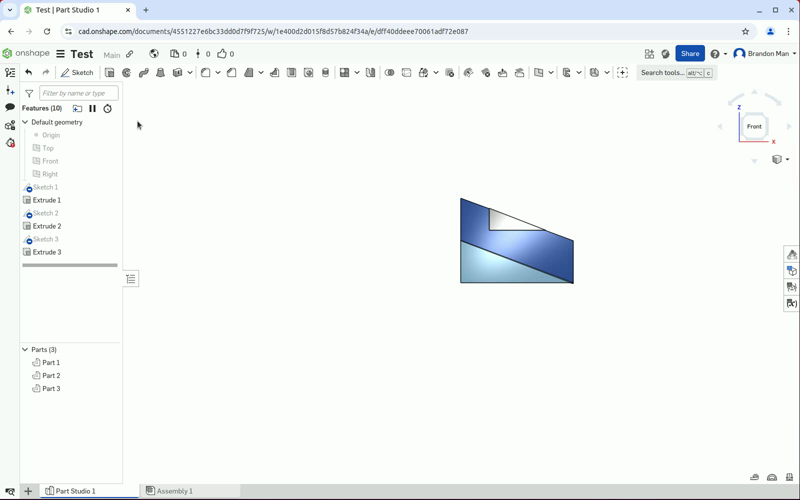
key(shift+h)
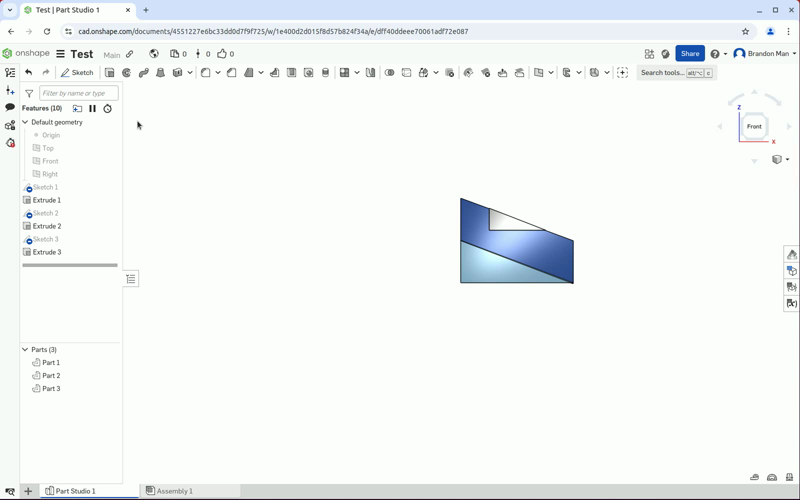
key(shift+h)
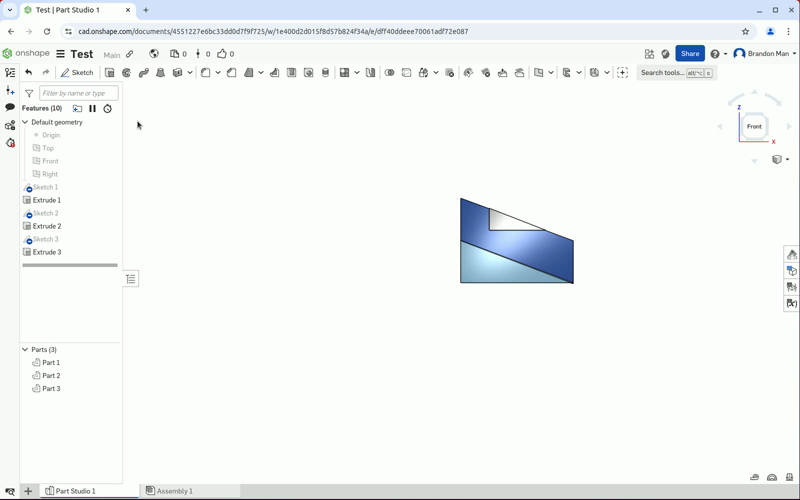
mouse_move(73, 189)
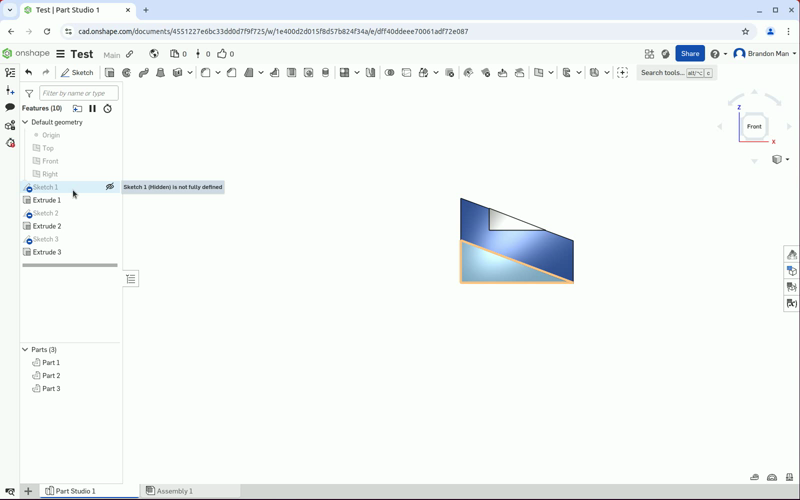
click(73, 189)
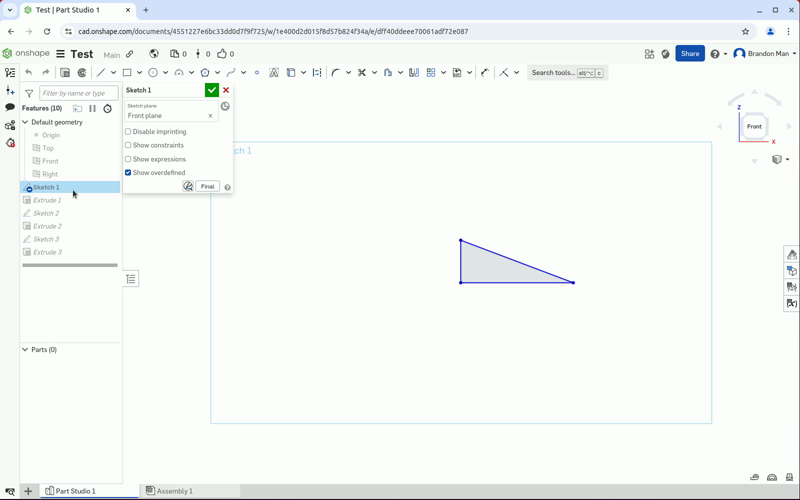
mouse_move(229, 92)
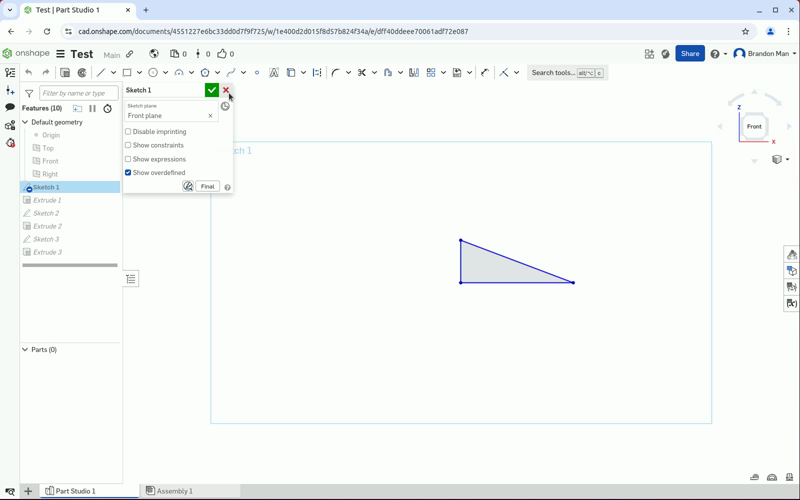
click(229, 92)
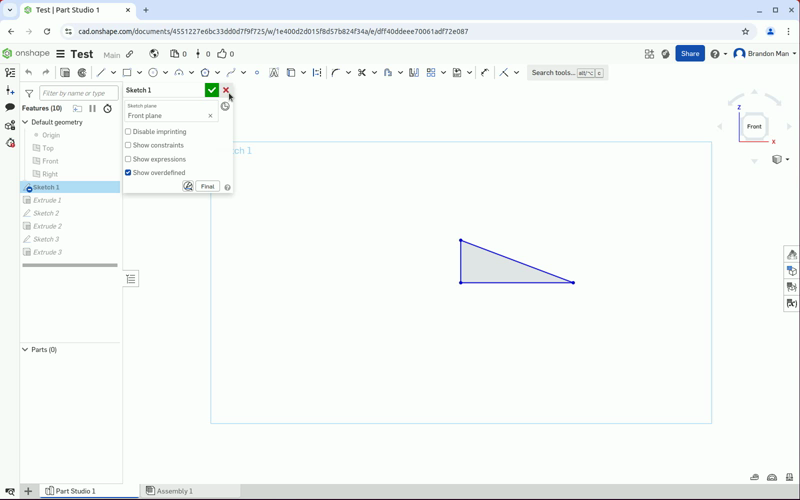
key(shift+s)
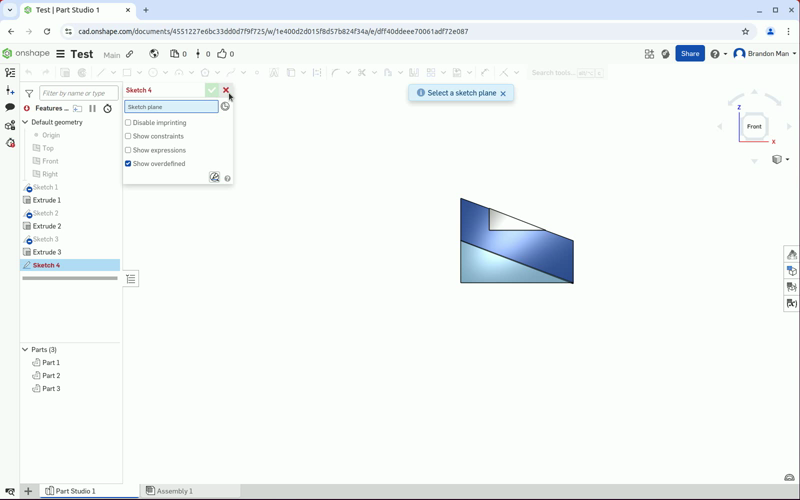
mouse_move(73, 163)
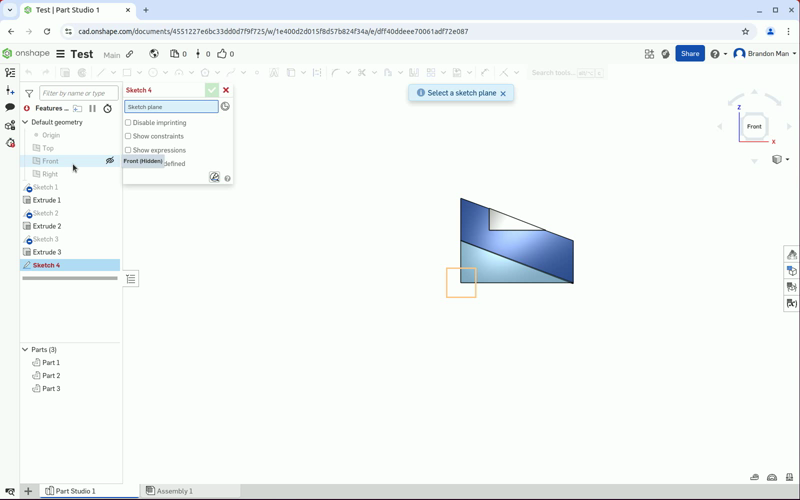
click(73, 163)
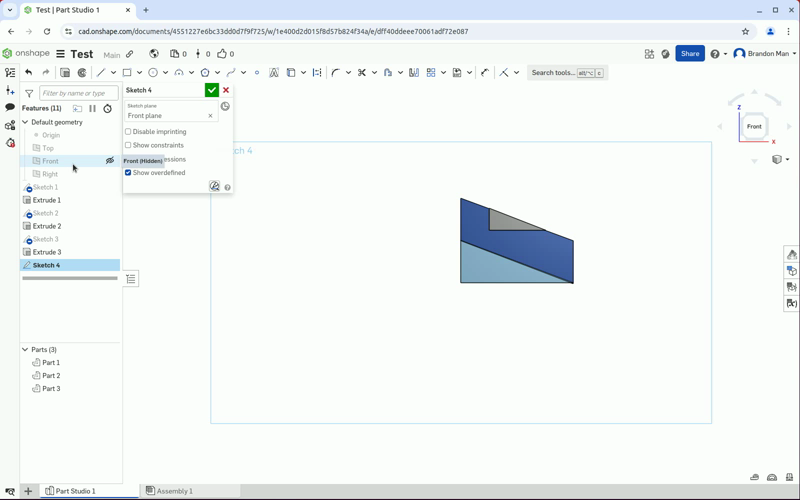
mouse_move(73, 352)
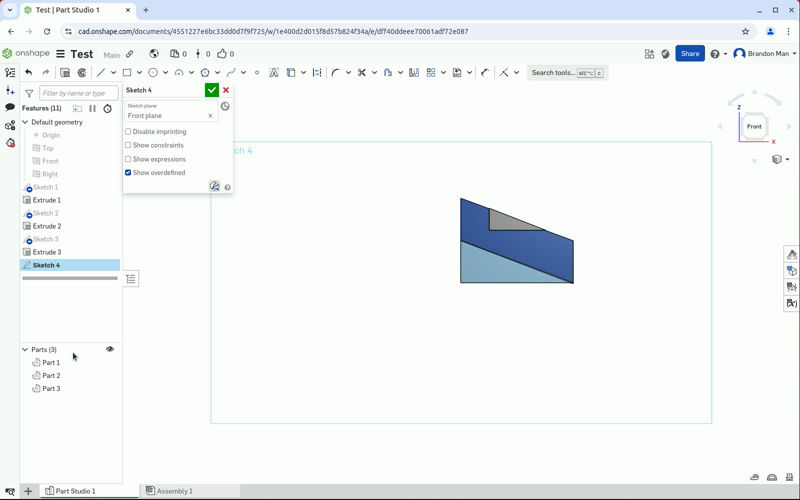
key(y)
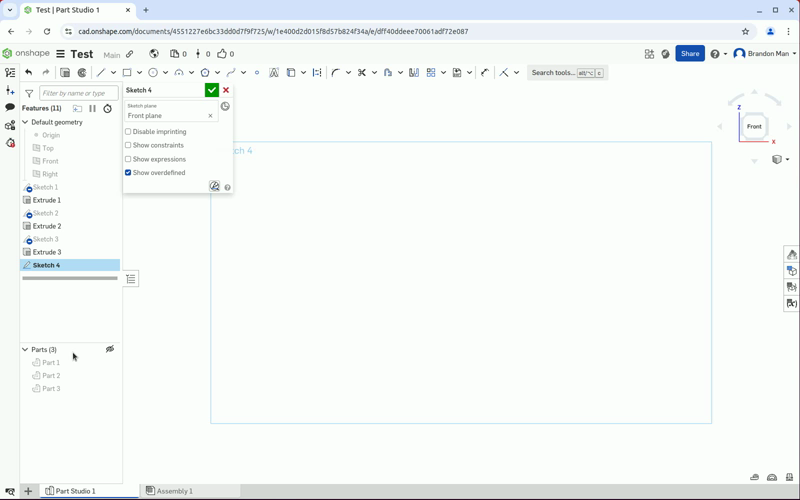
key(l)
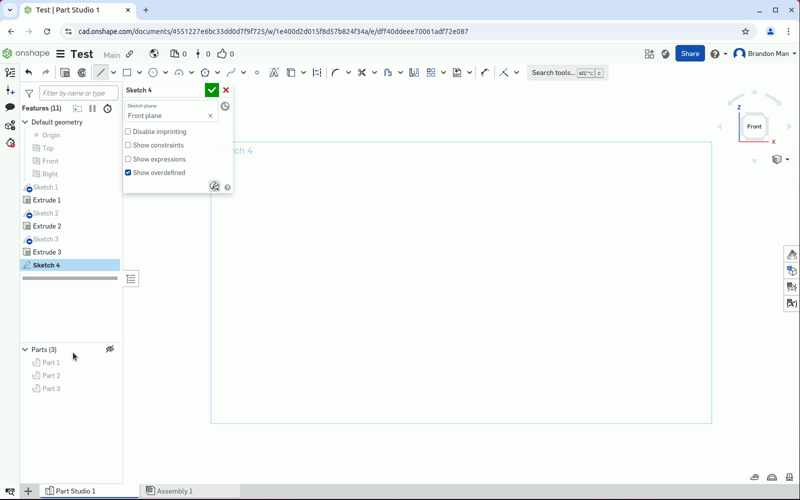
key_down(shift)
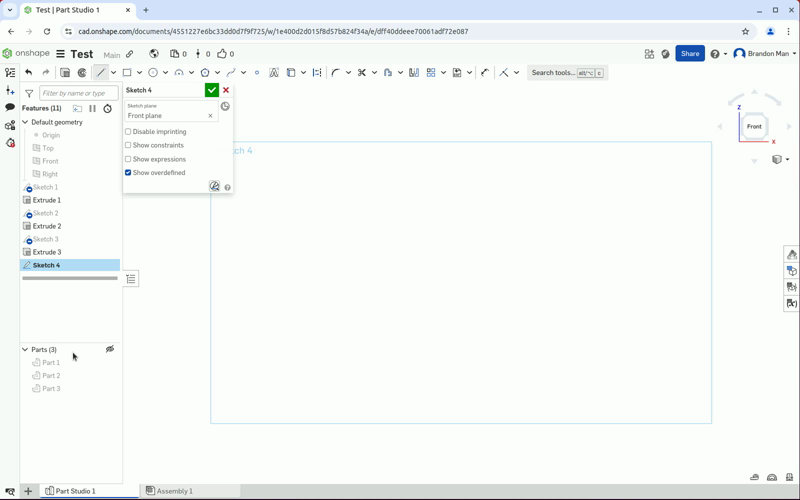
mouse_move(489, 209)
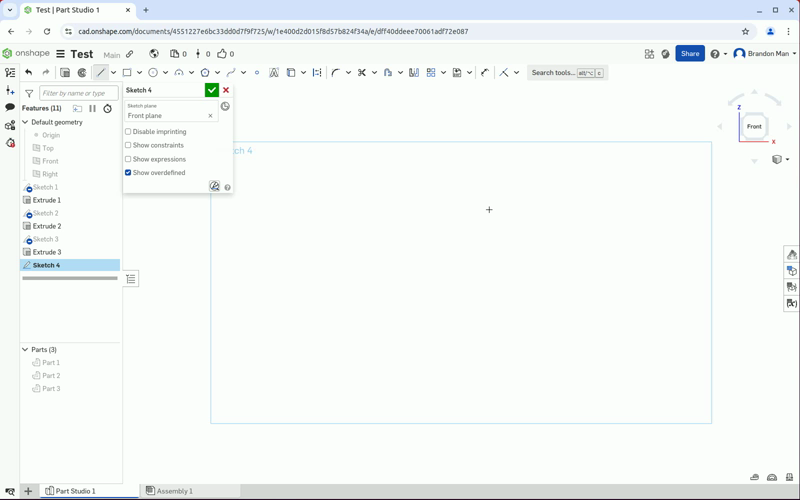
click(489, 209)
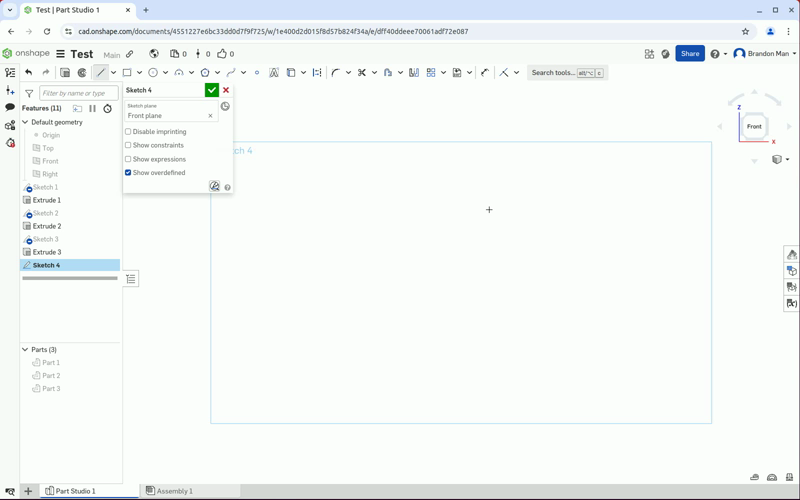
key_up(shift)
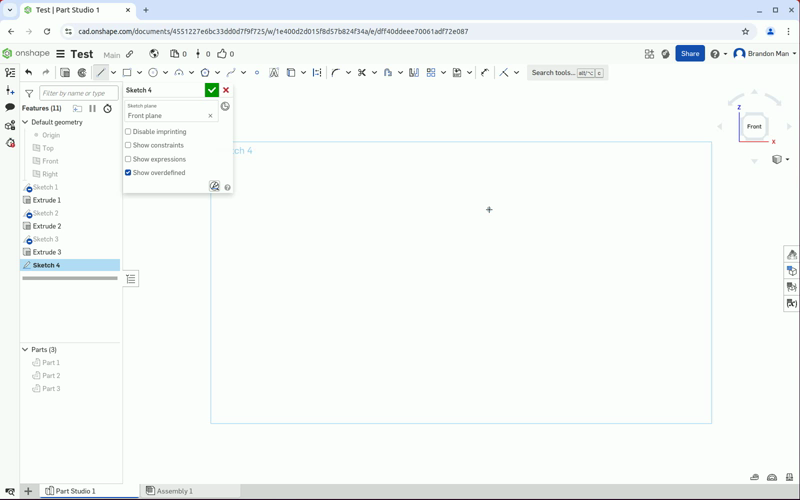
key_down(shift)
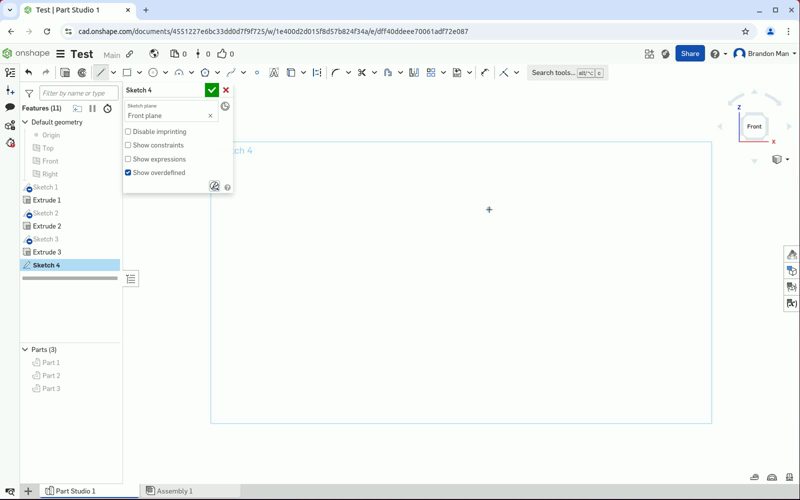
mouse_move(545, 230)
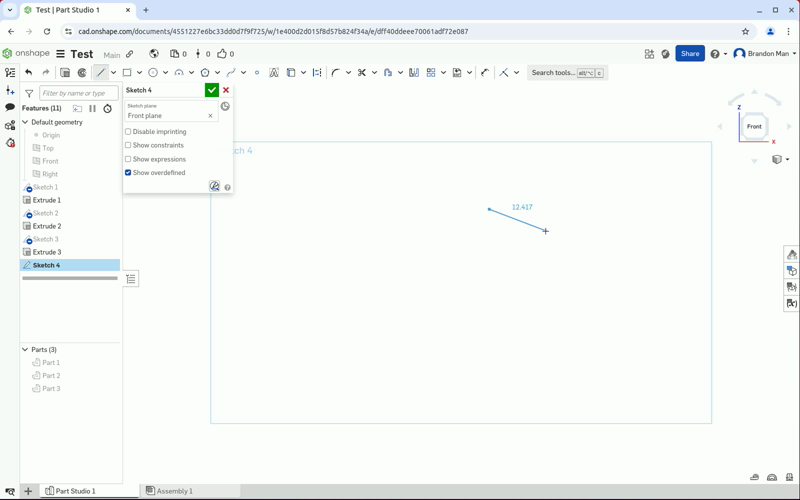
click(545, 230)
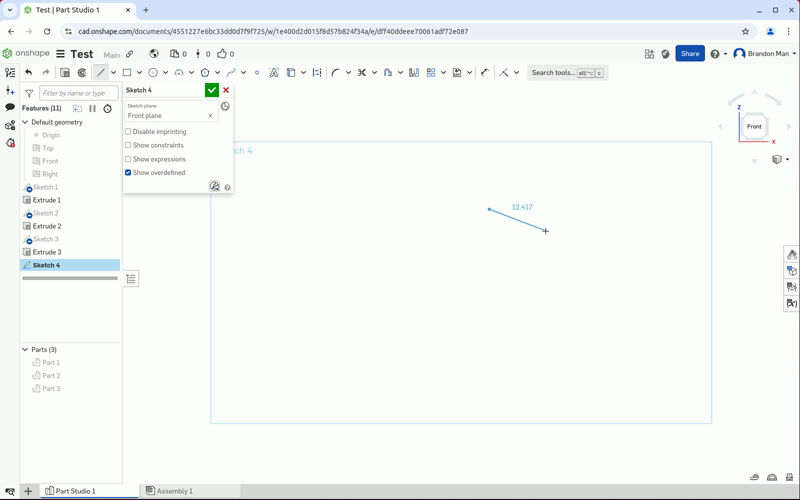
key_up(shift)
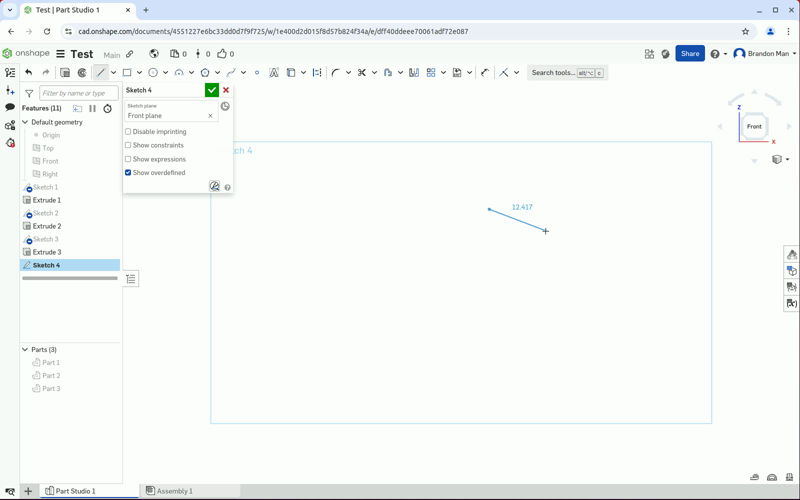
key_down(shift)
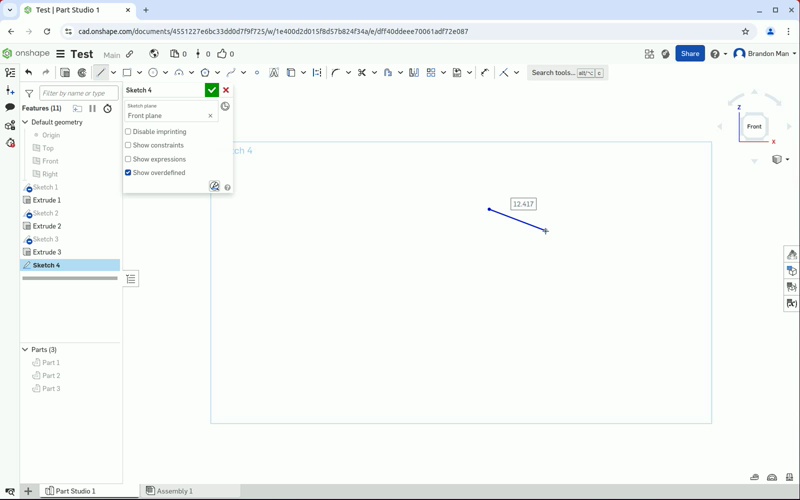
mouse_move(575, 230)
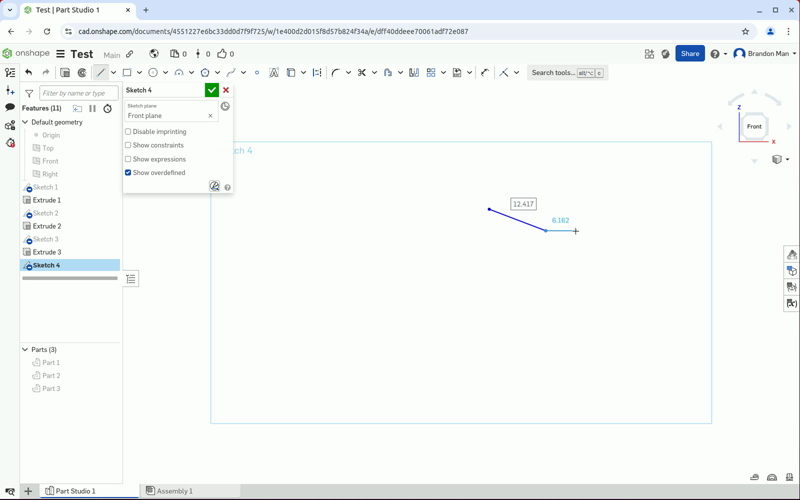
mouse_move(545, 209)
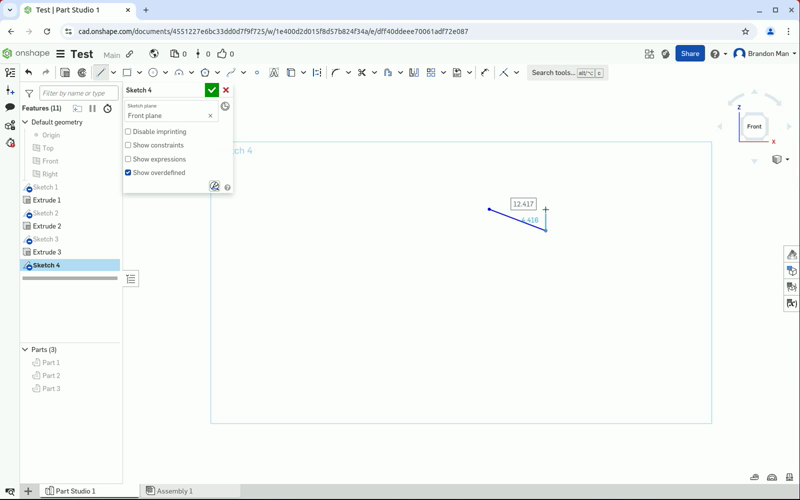
click(545, 209)
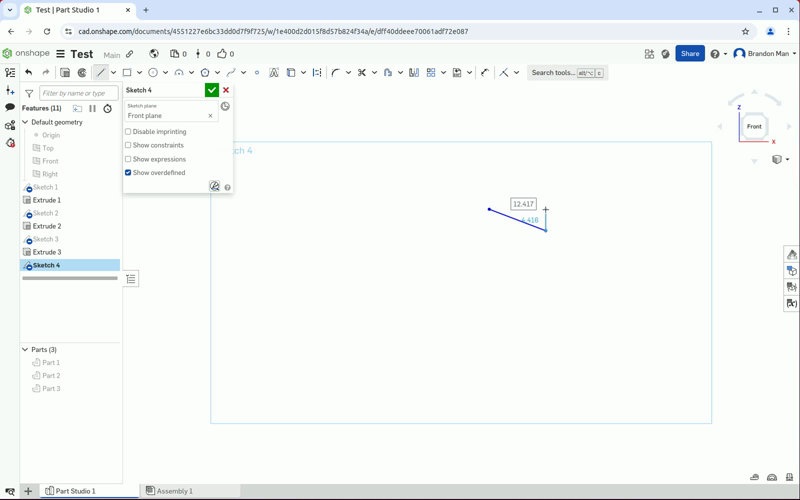
key_up(shift)
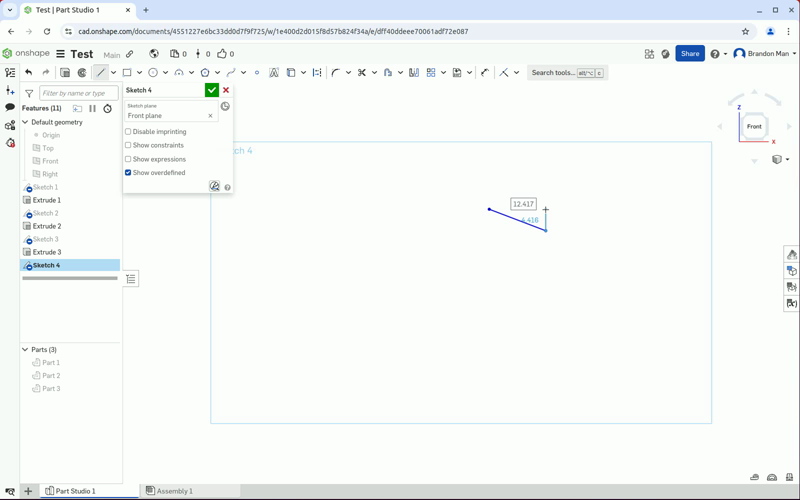
mouse_move(575, 209)
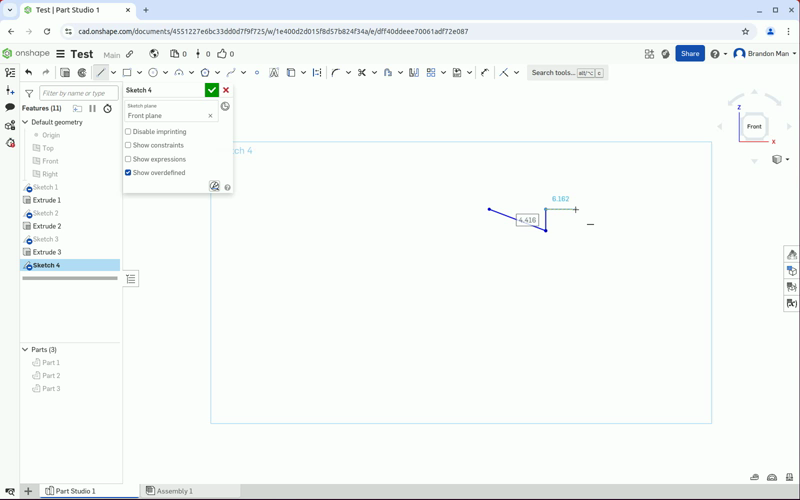
key_down(shift)
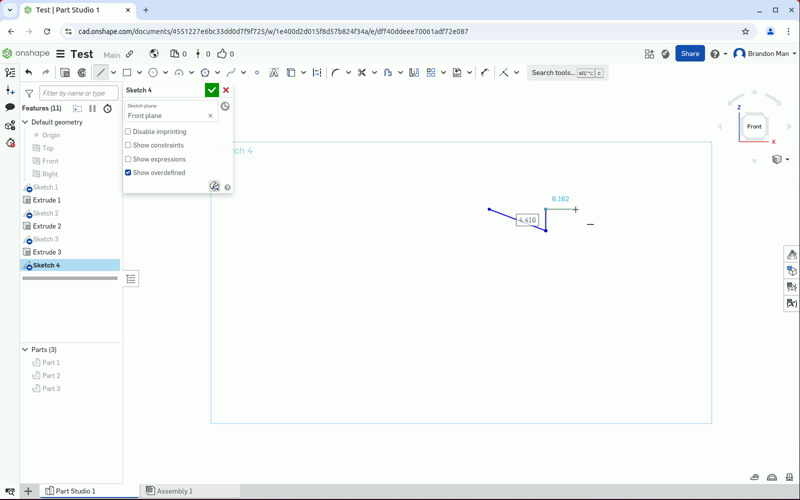
mouse_move(489, 209)
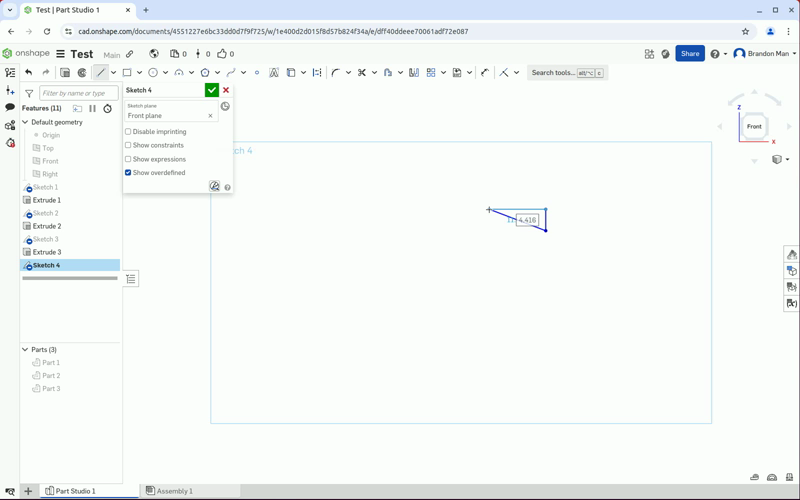
key_up(shift)
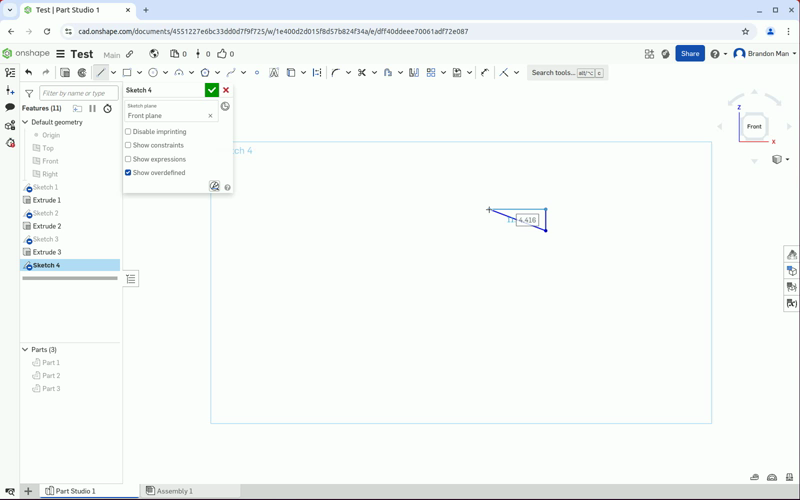
click(489, 209)
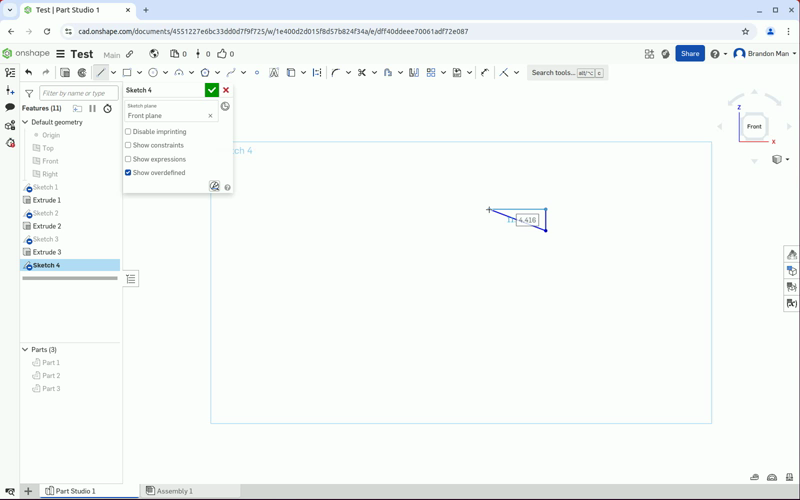
key(esc)
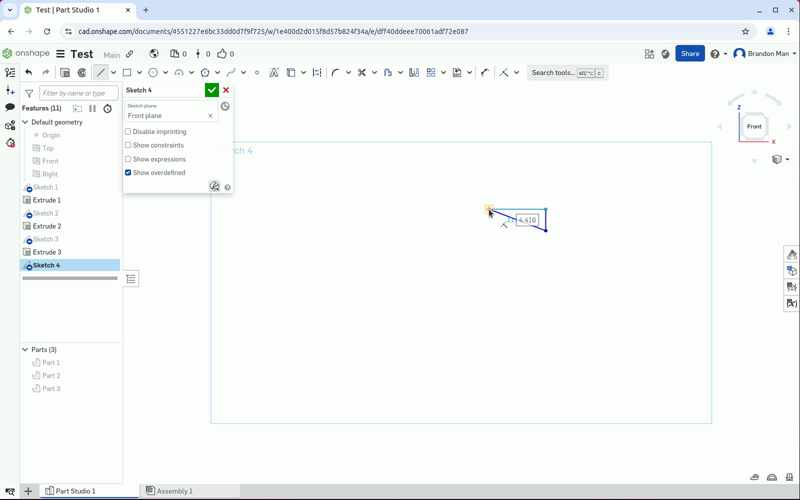
mouse_move(544, 210)
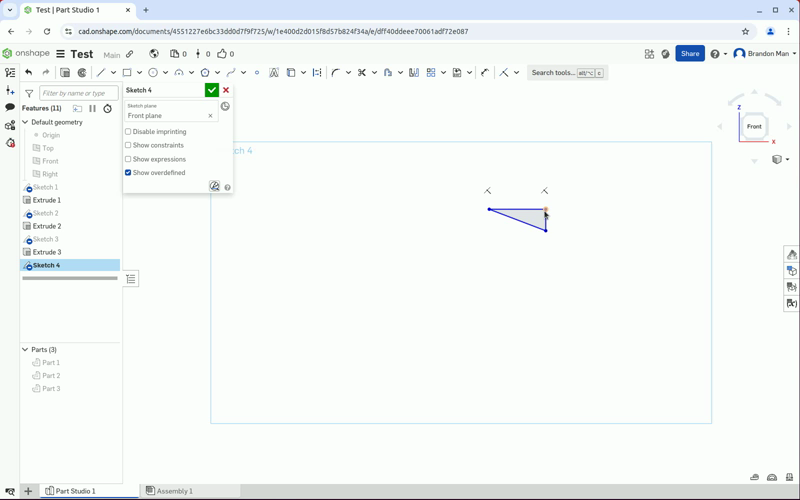
scroll(6)
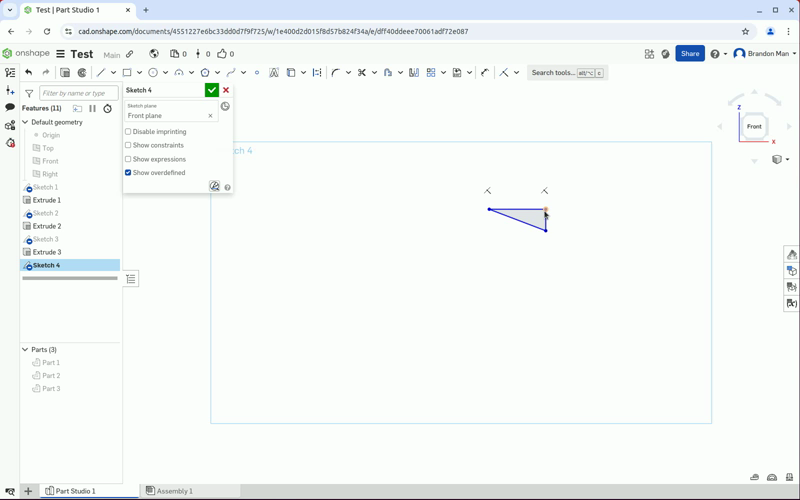
scroll(6)
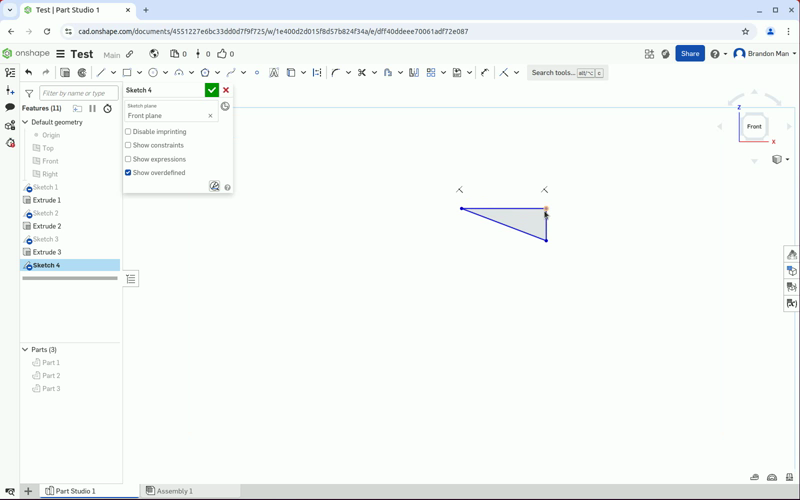
scroll(6)
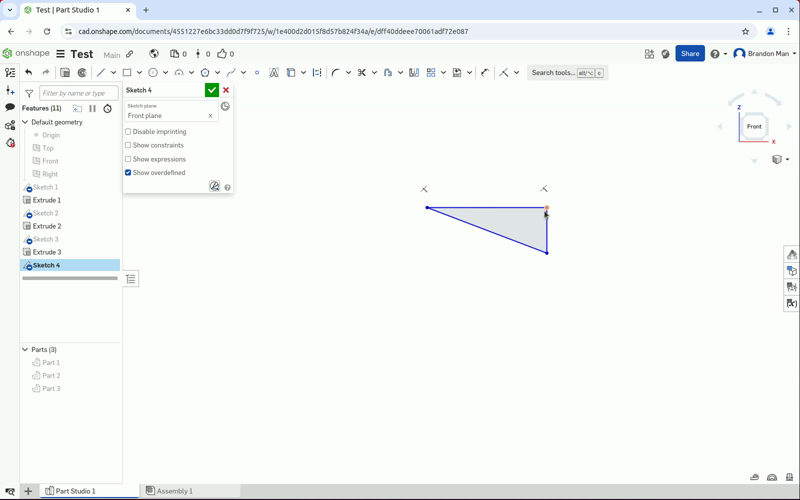
scroll(6)
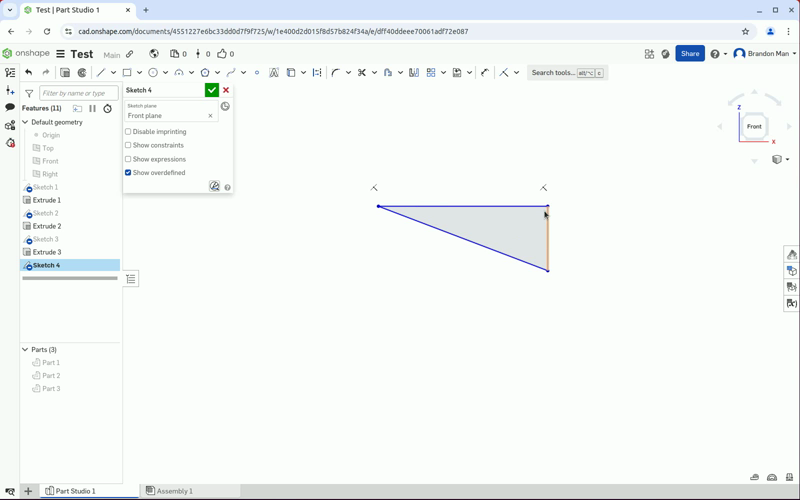
scroll(6)
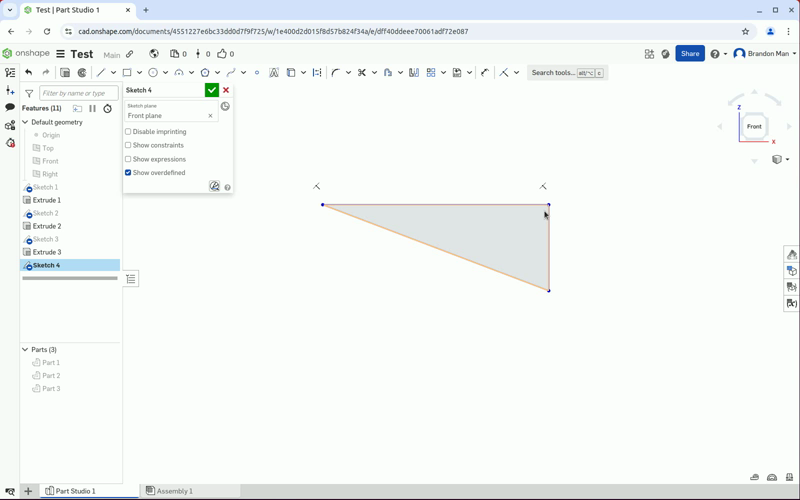
scroll(6)
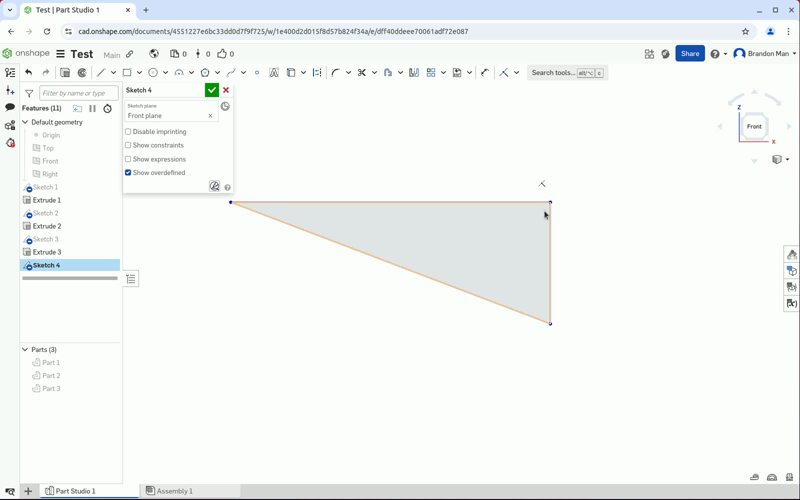
scroll(6)
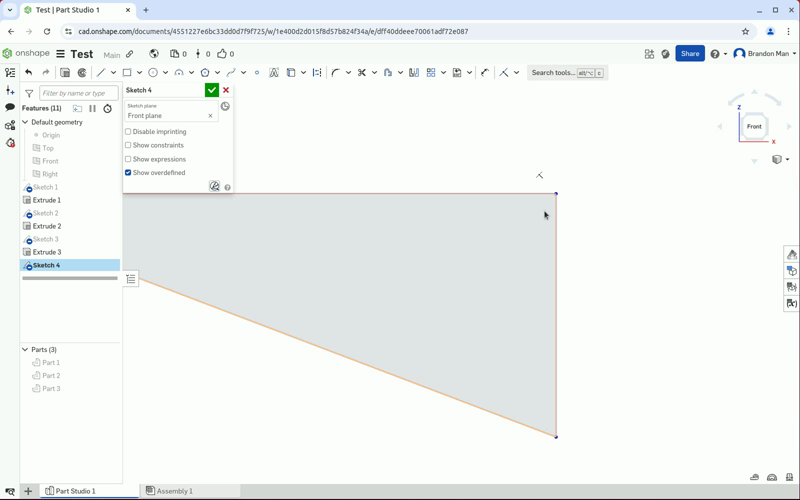
click(544, 210)
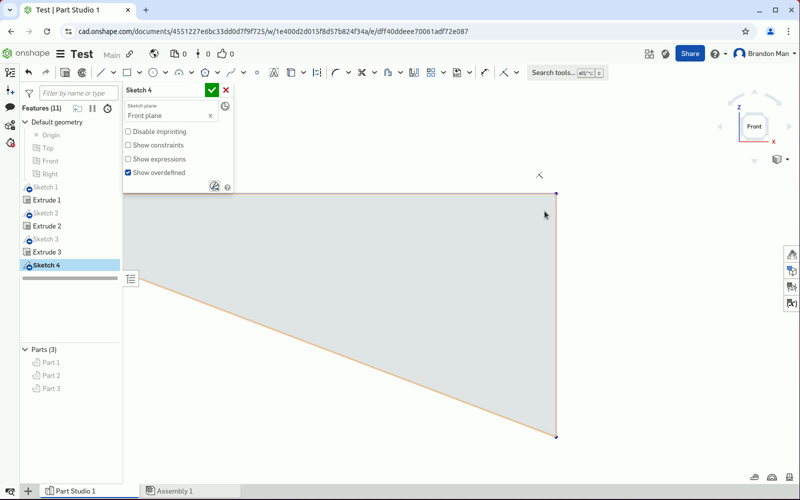
scroll(-6)
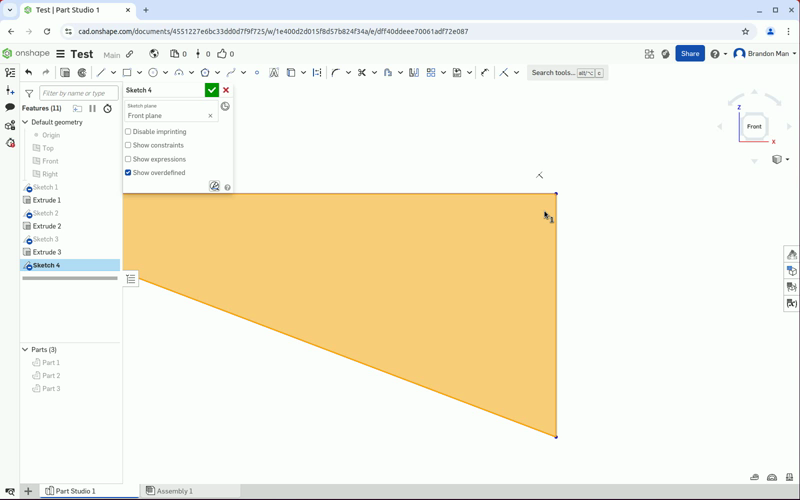
scroll(-6)
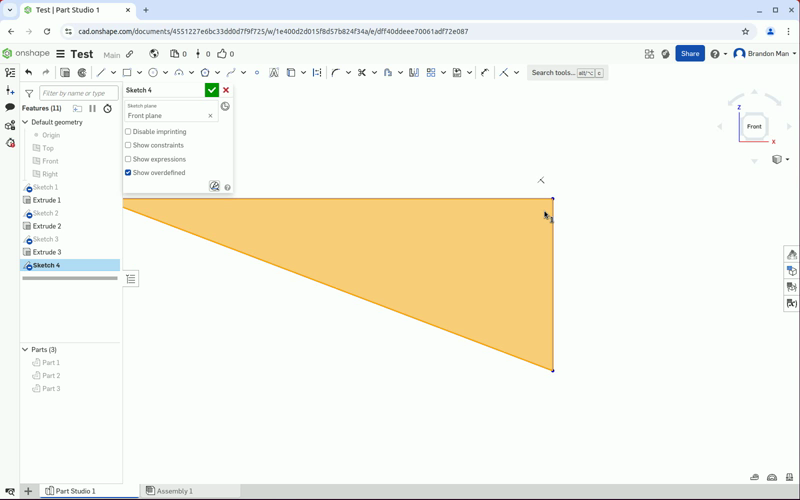
scroll(-6)
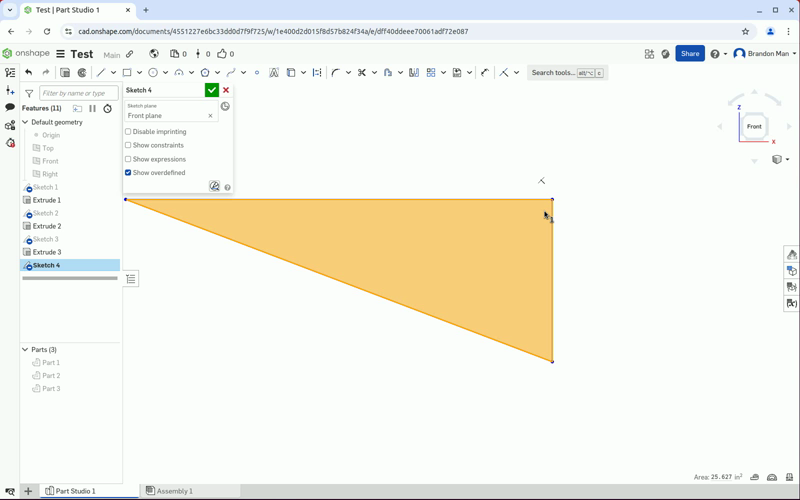
scroll(-6)
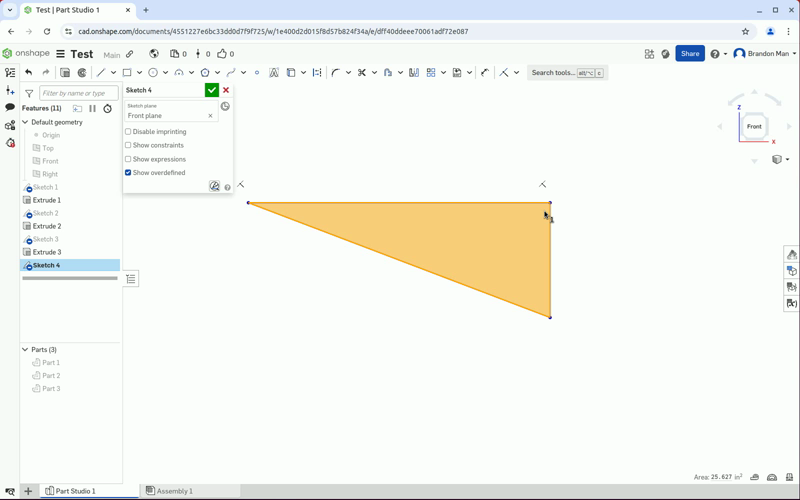
scroll(-6)
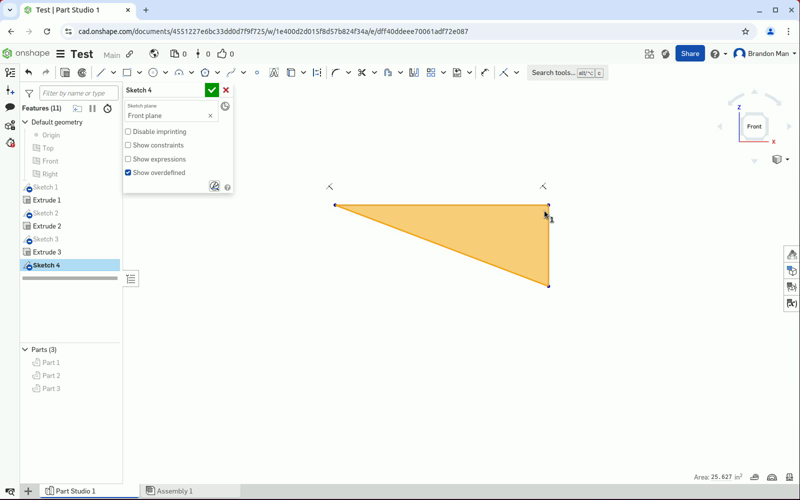
scroll(-6)
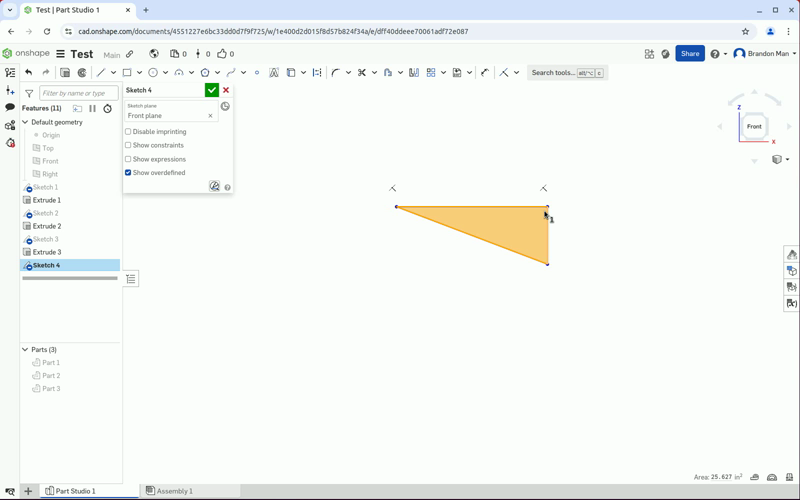
scroll(-6)
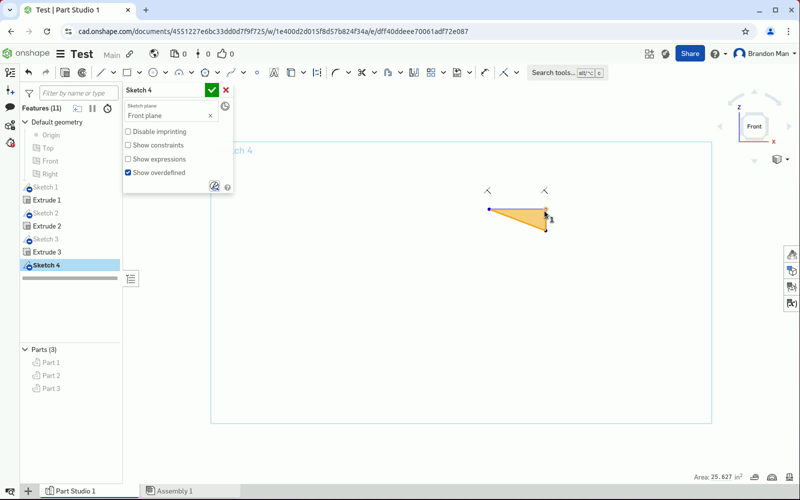
mouse_move(73, 352)
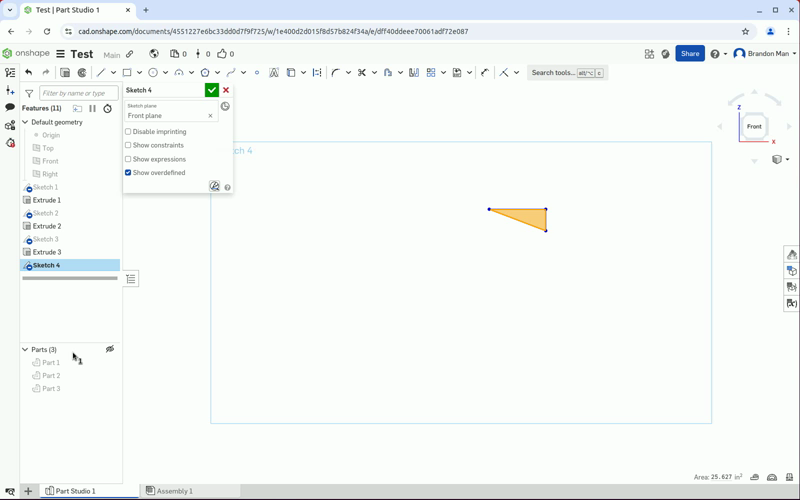
key(shift+y)
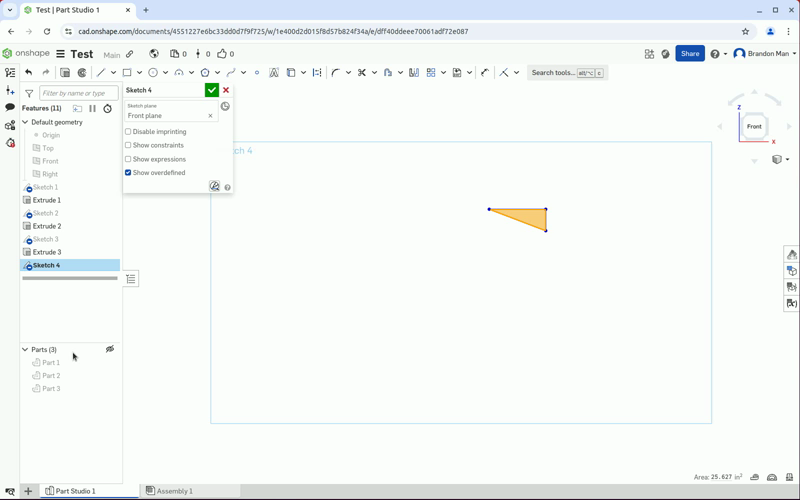
key(shift+e)
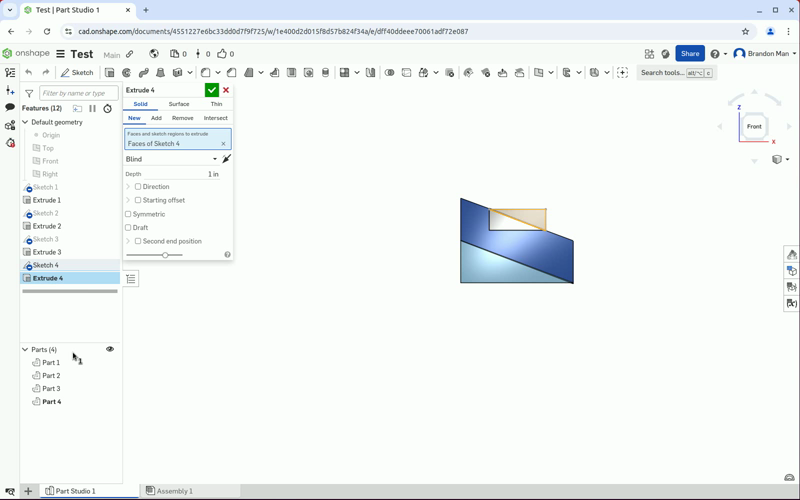
mouse_move(143, 106)
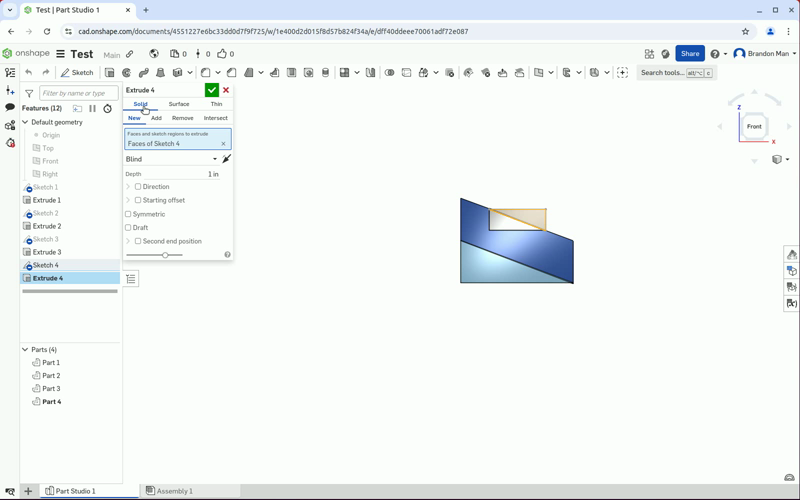
click(143, 106)
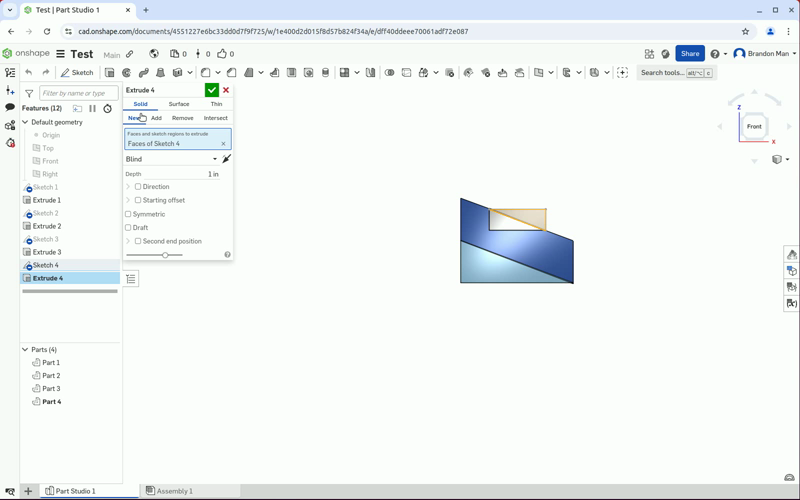
mouse_move(137, 120)
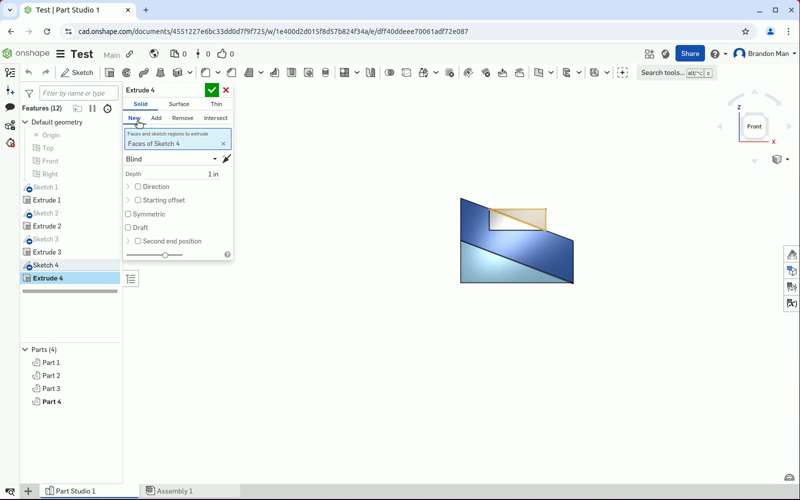
click(137, 120)
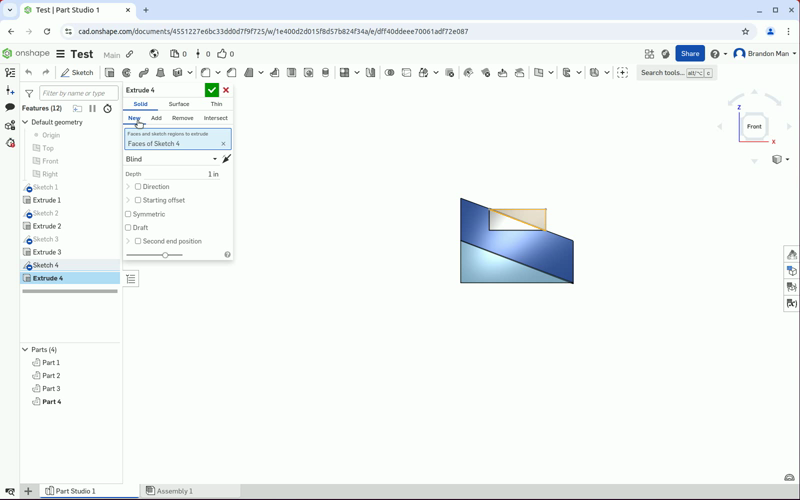
key(tab, 4)
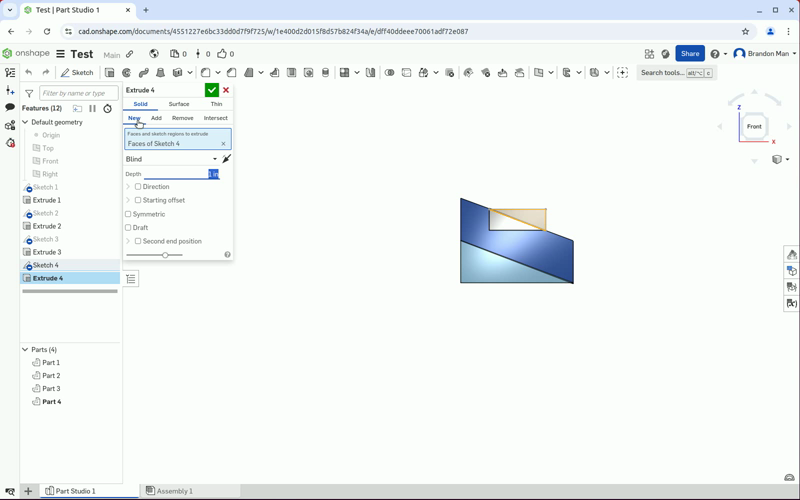
text(-8.666)
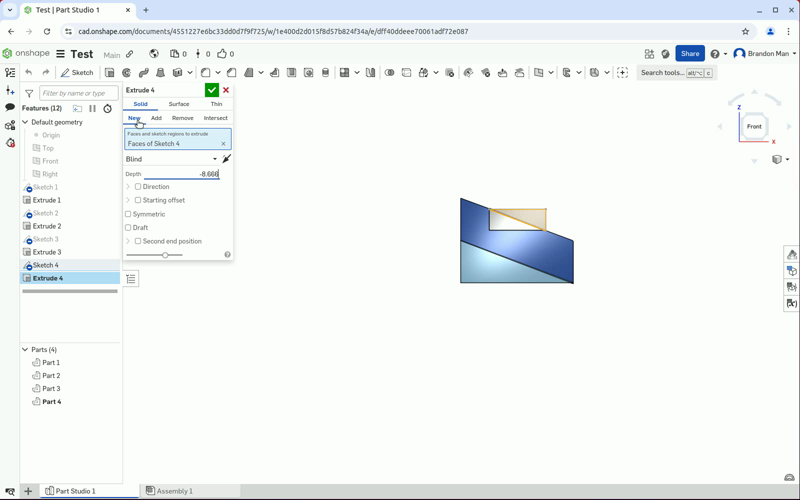
key(tab, 3)
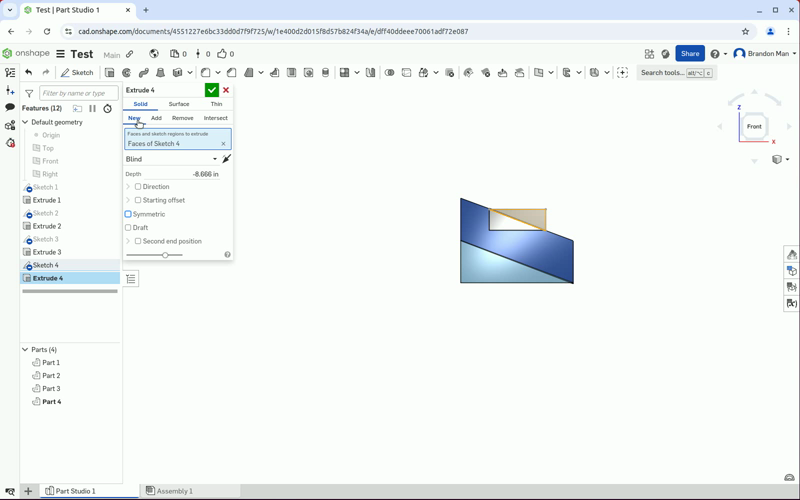
key(space)
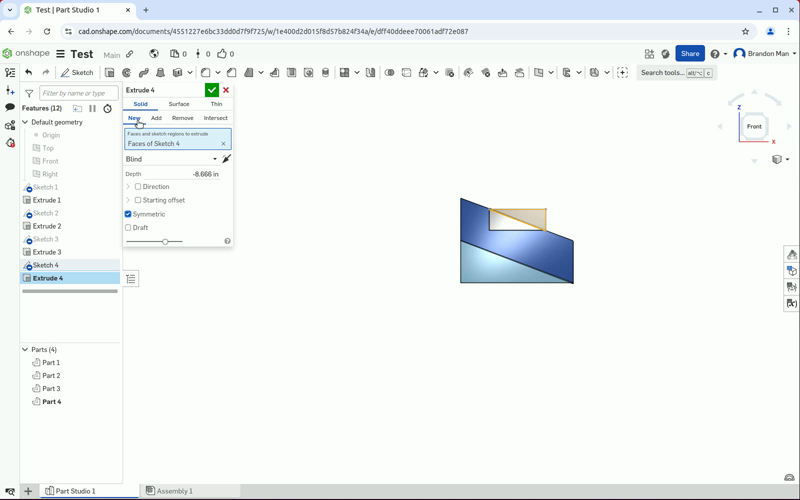
key(enter)
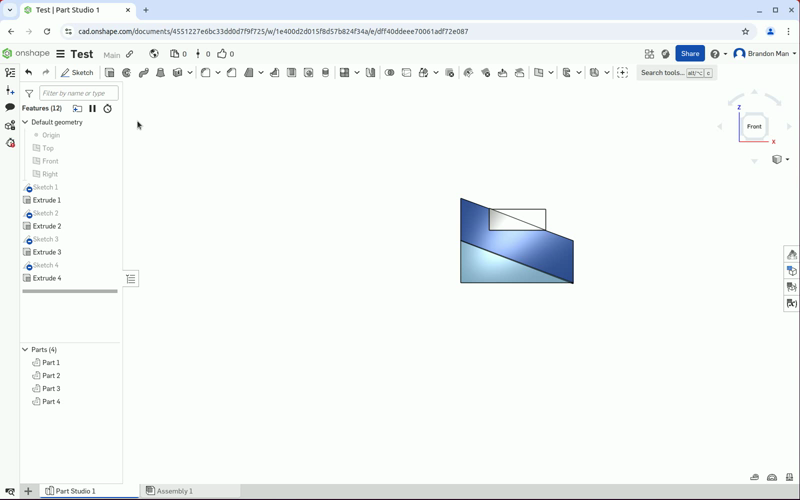
key(shift+h)
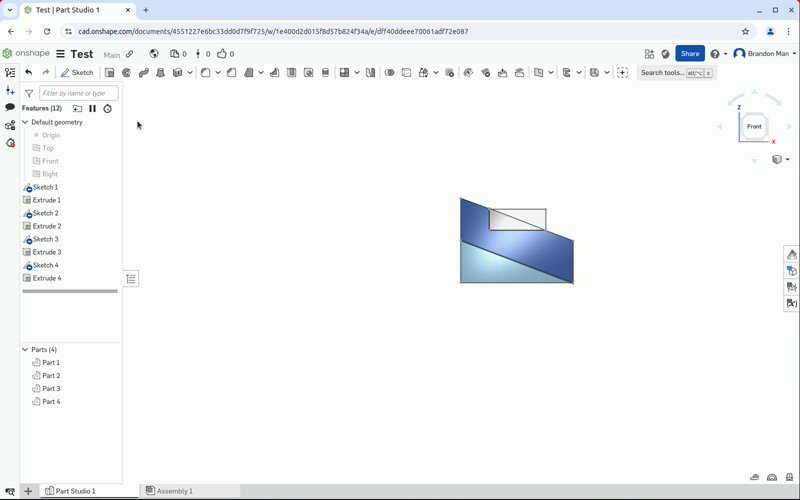
key(shift+h)
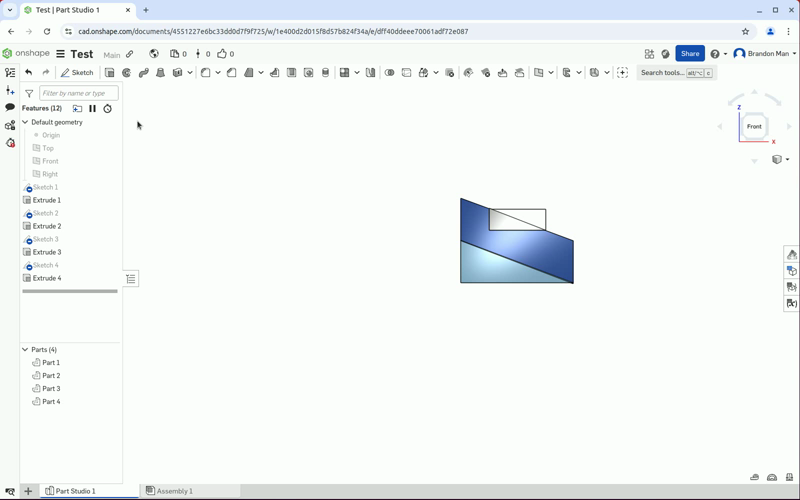
mouse_move(73, 189)
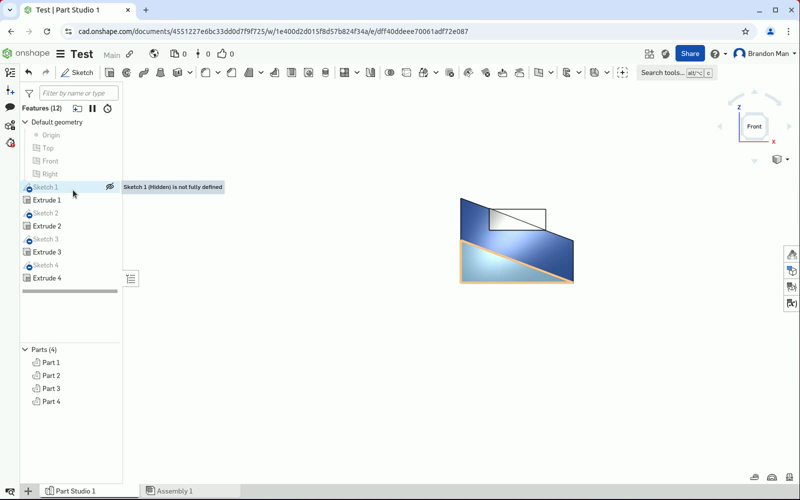
click(73, 189)
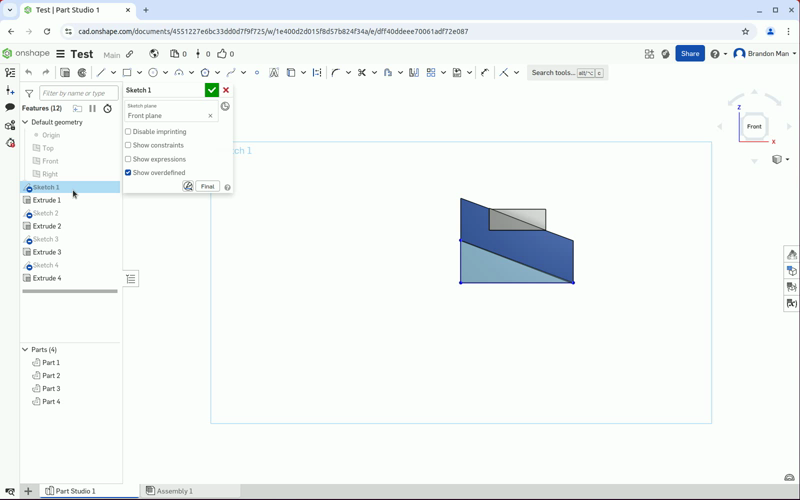
mouse_move(229, 92)
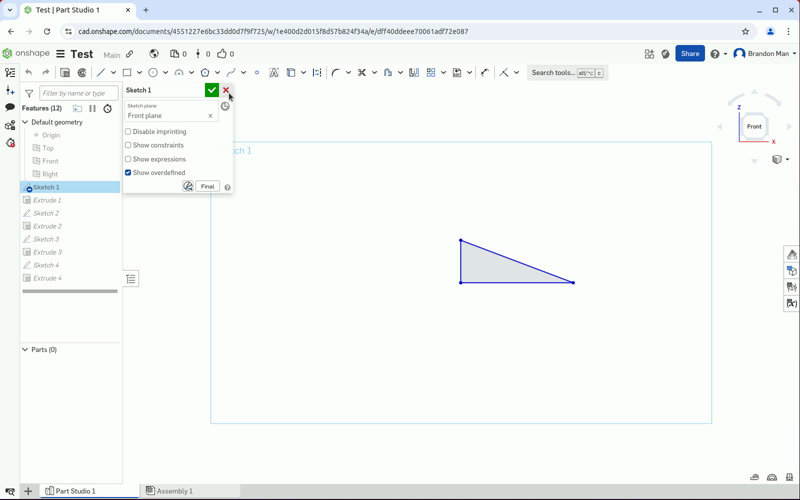
click(229, 92)
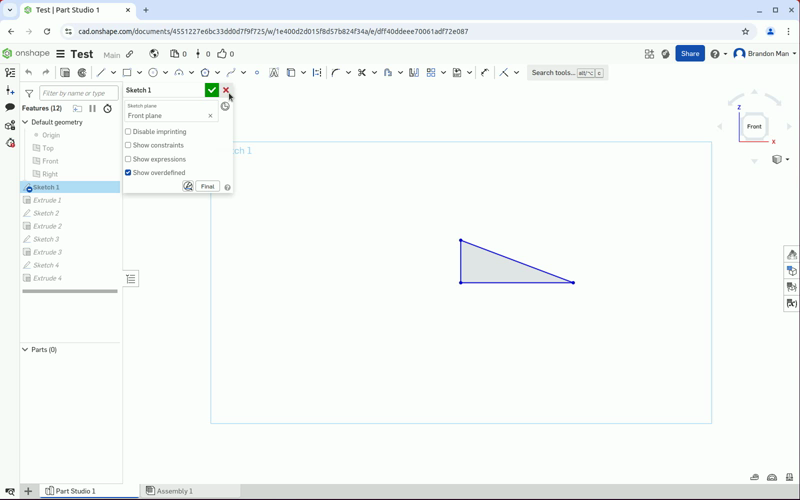
key(shift+s)
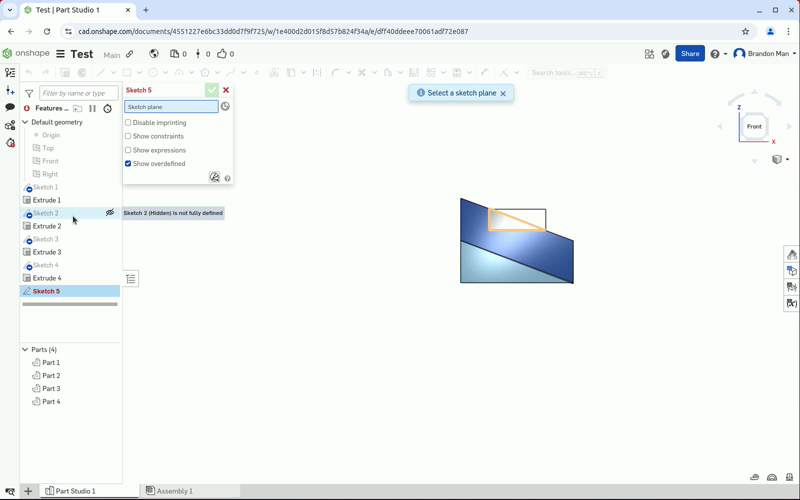
scroll(3)
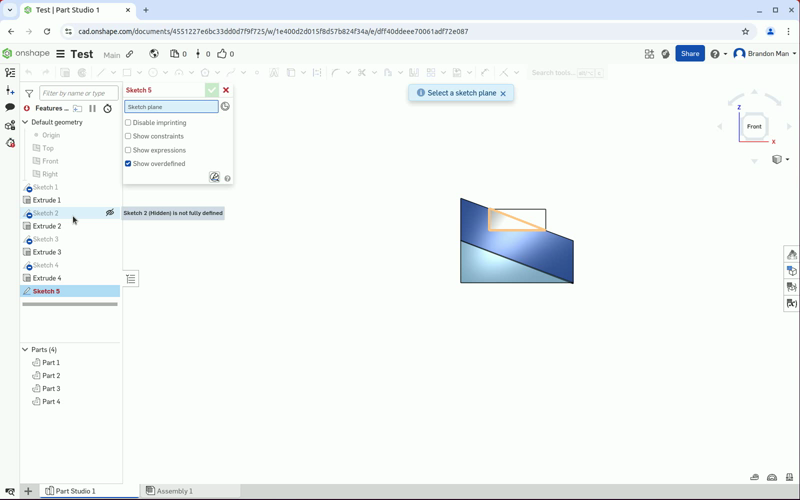
mouse_move(73, 163)
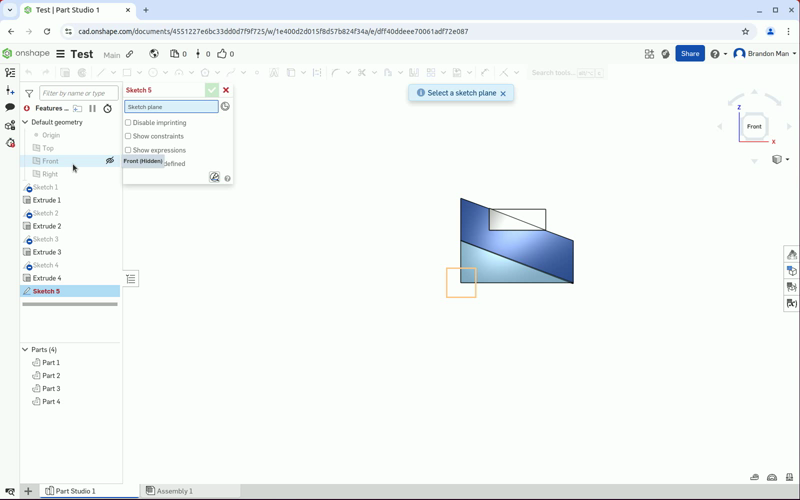
click(73, 163)
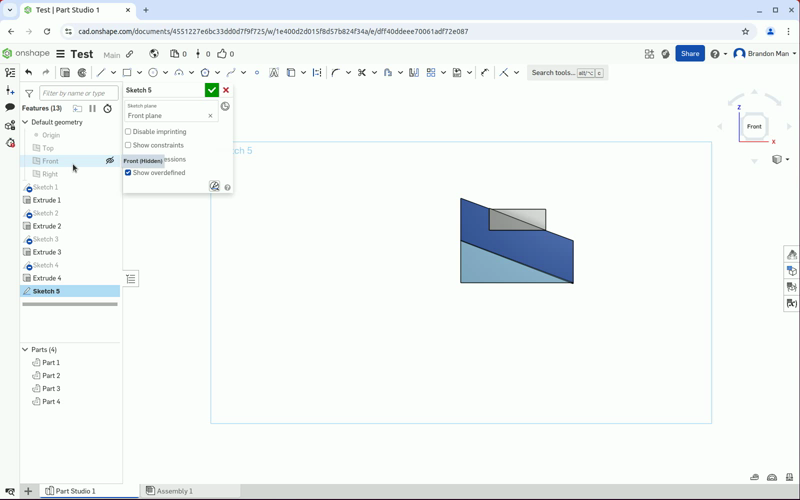
mouse_move(73, 352)
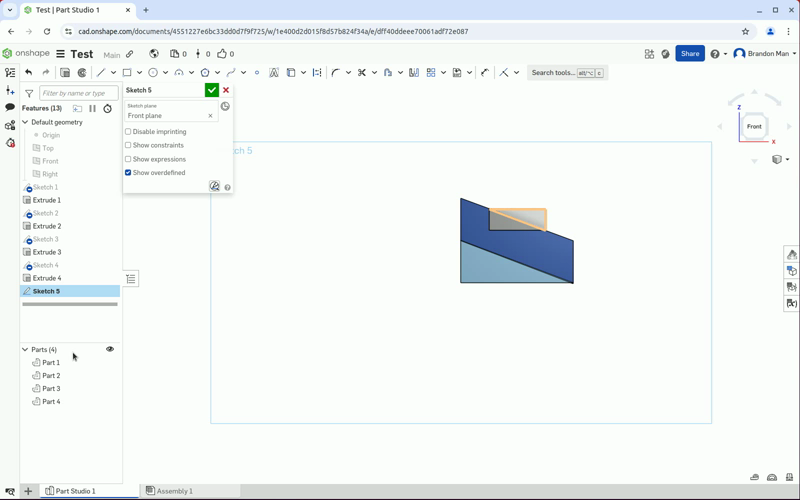
key(y)
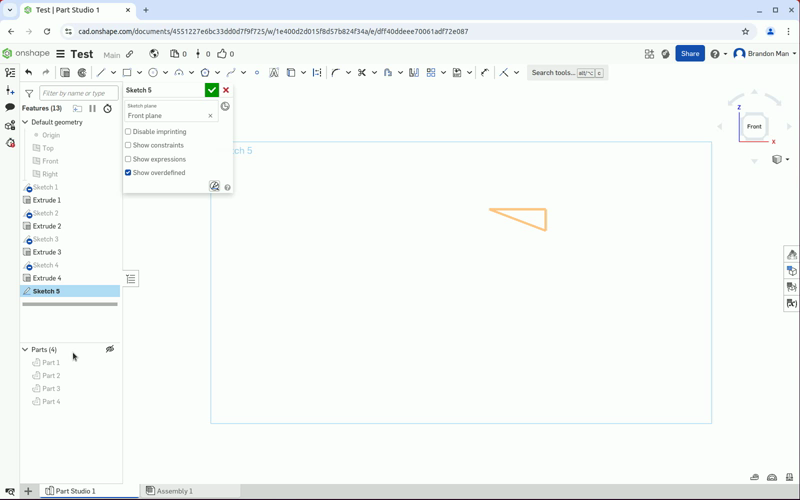
key(l)
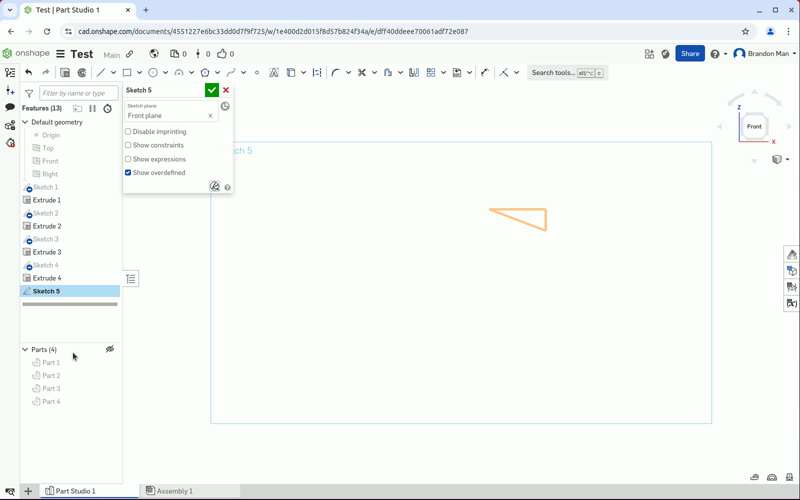
key_down(shift)
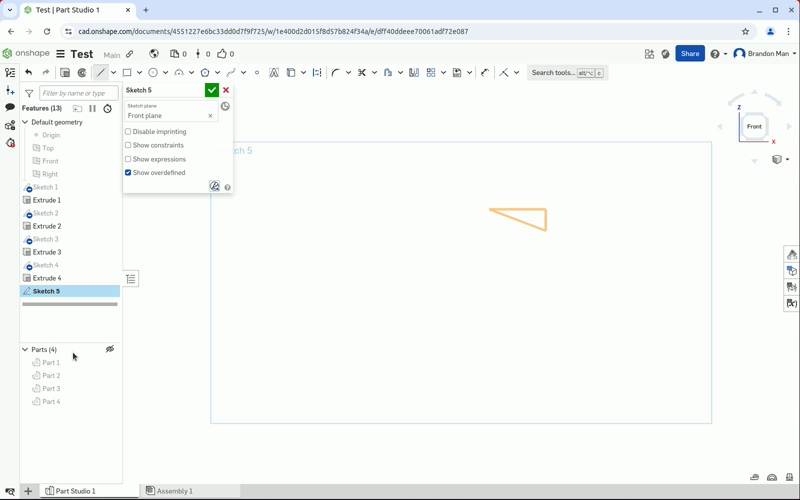
mouse_move(460, 282)
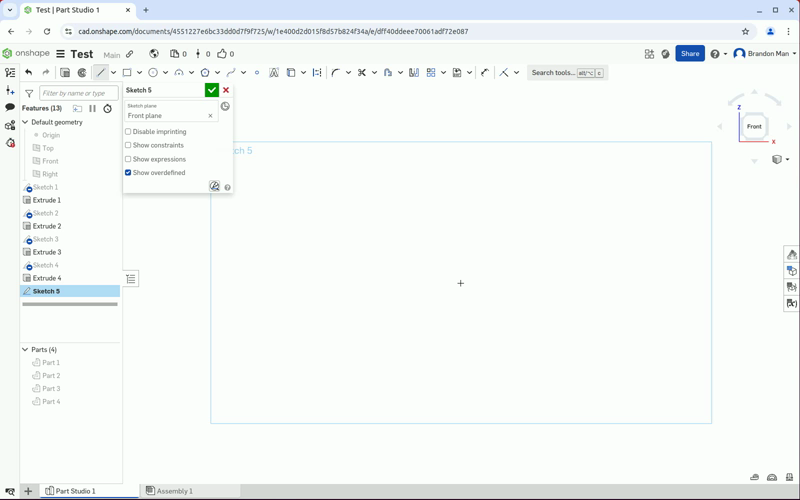
click(460, 282)
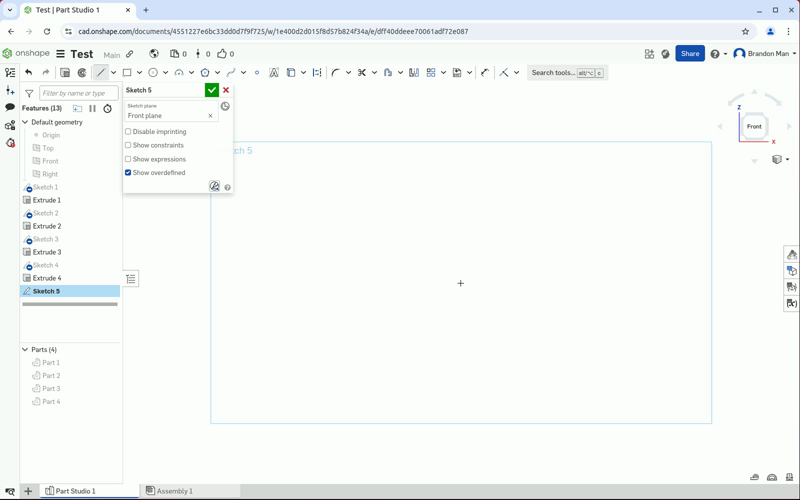
key_up(shift)
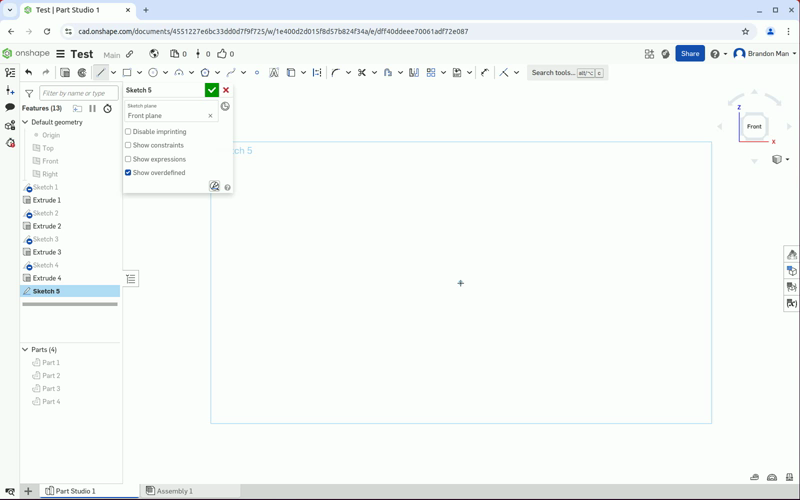
key_down(shift)
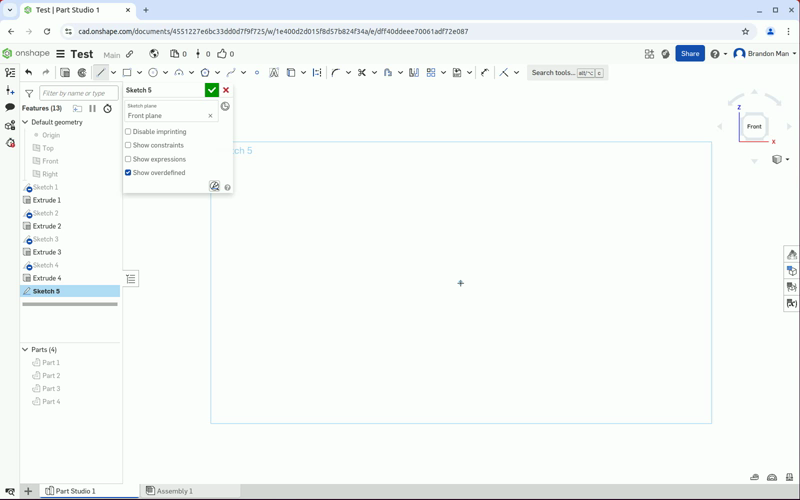
mouse_move(573, 282)
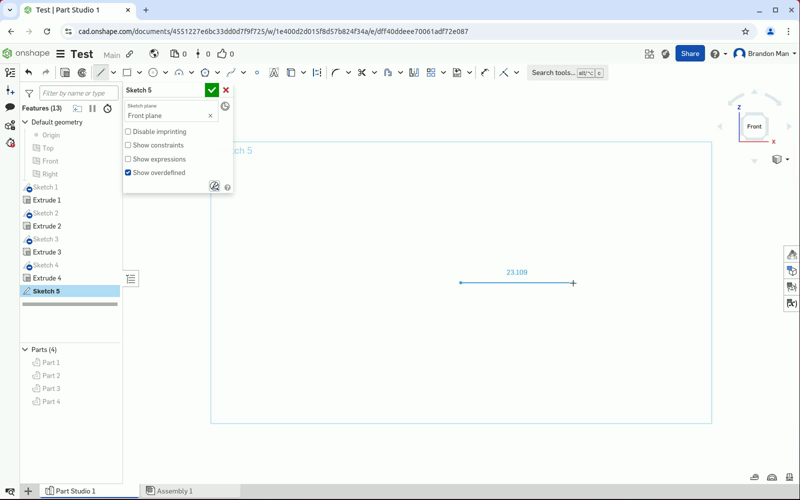
click(573, 282)
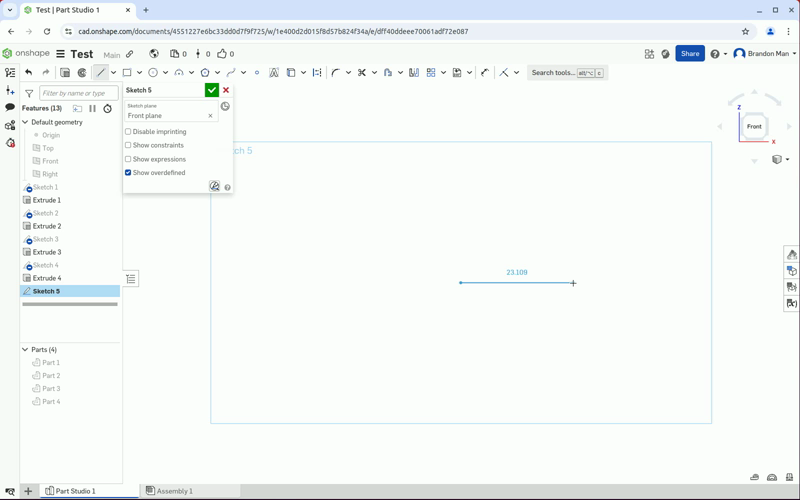
key_up(shift)
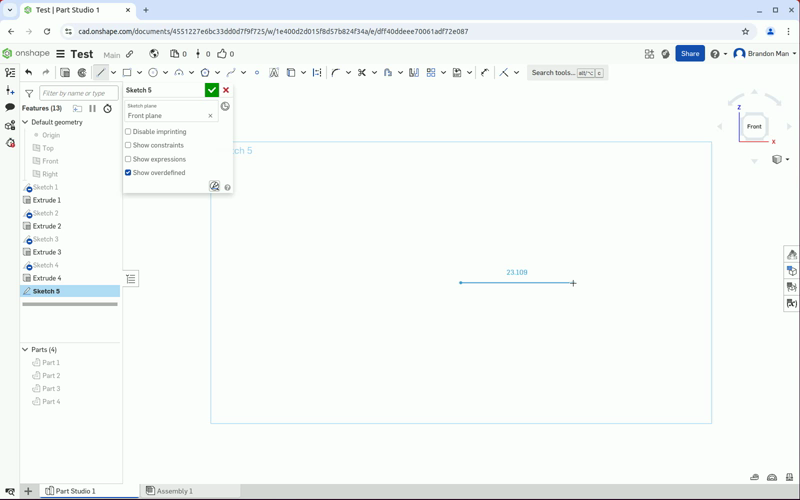
key_down(shift)
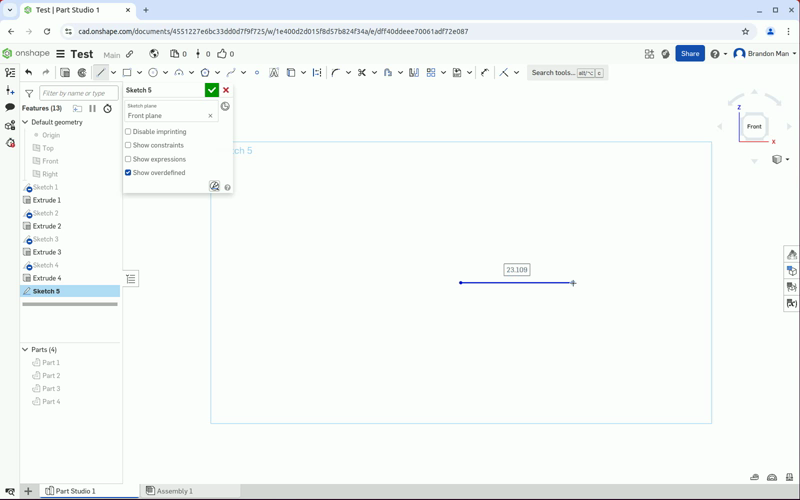
mouse_move(460, 240)
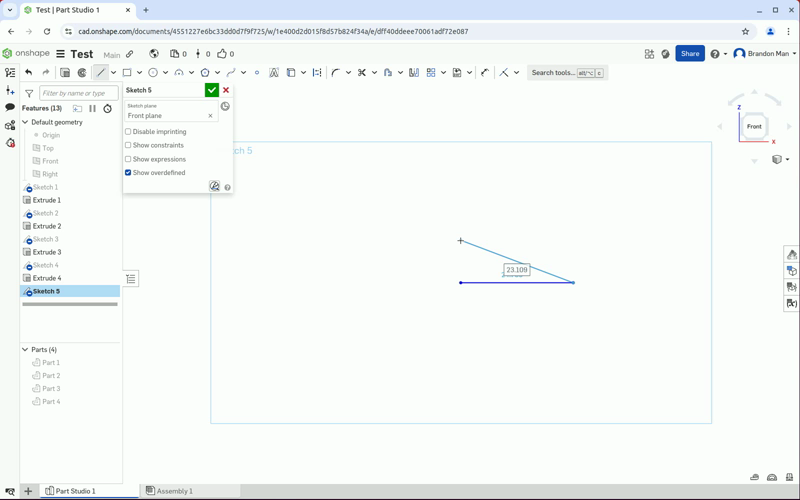
click(460, 240)
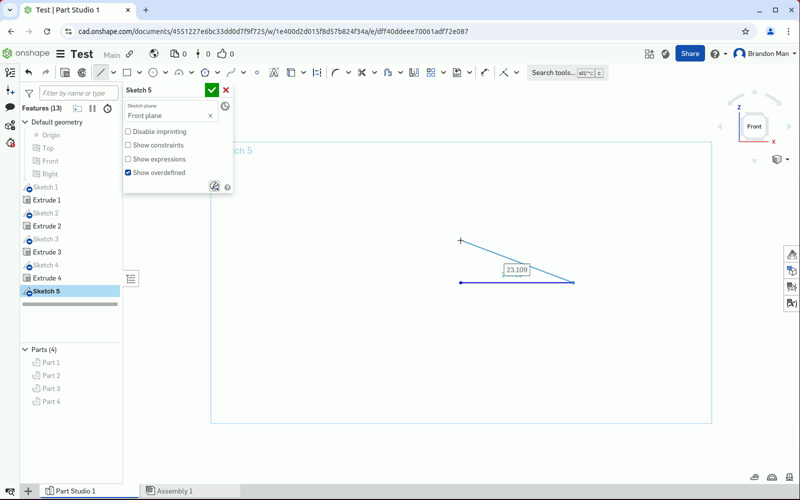
key_up(shift)
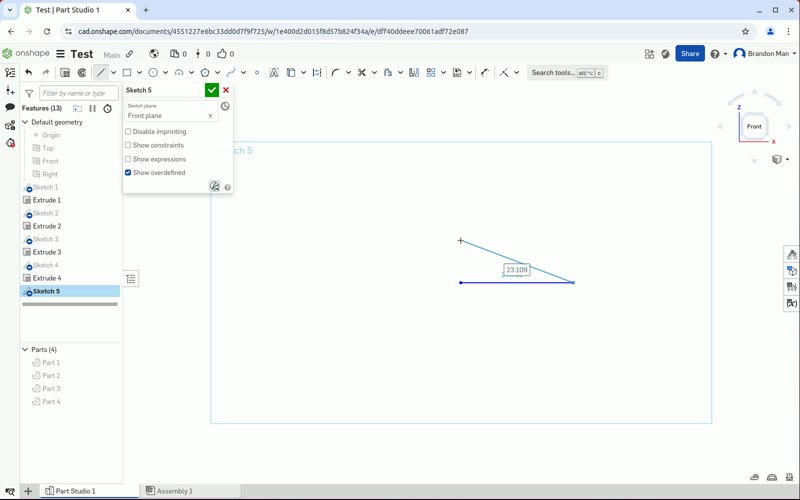
mouse_move(490, 240)
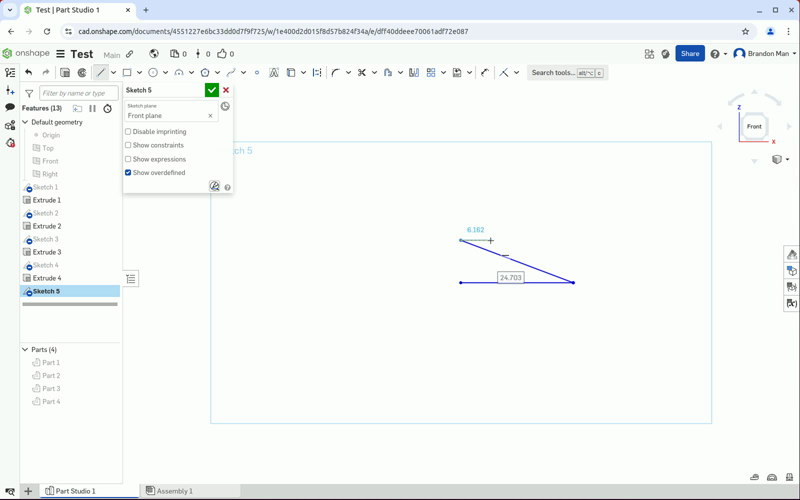
key_down(shift)
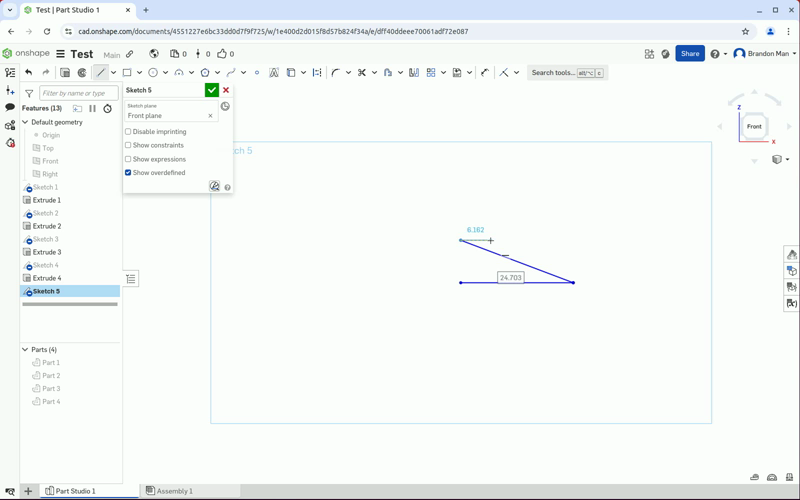
mouse_move(460, 282)
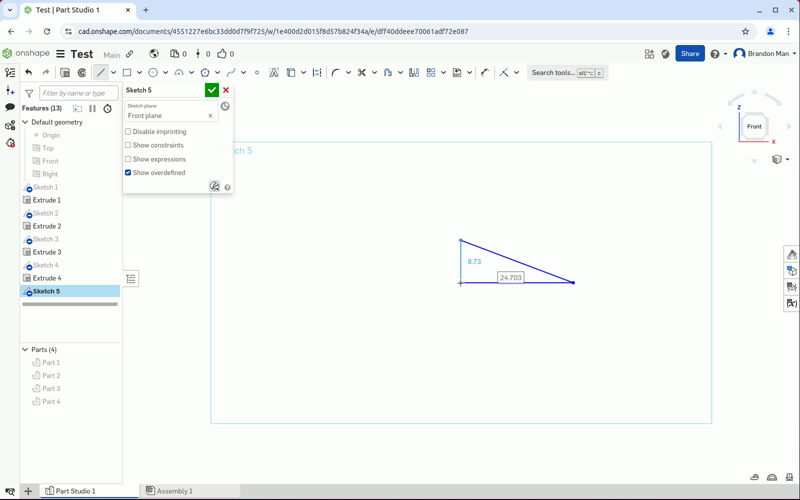
key_up(shift)
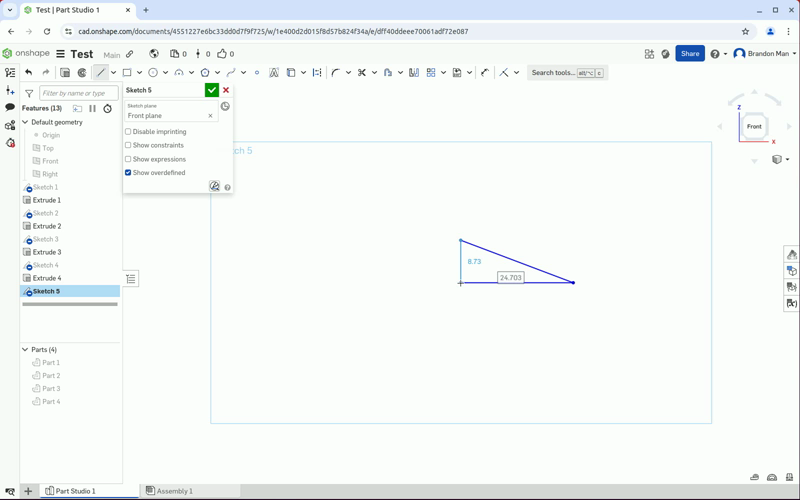
click(460, 282)
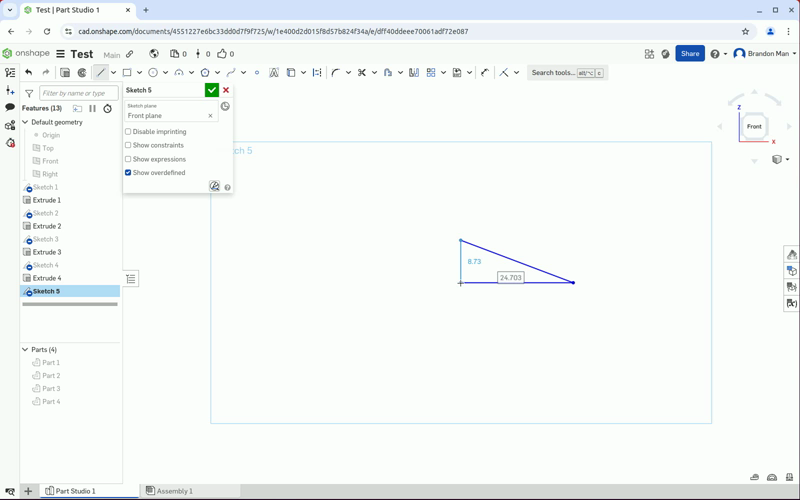
key(esc)
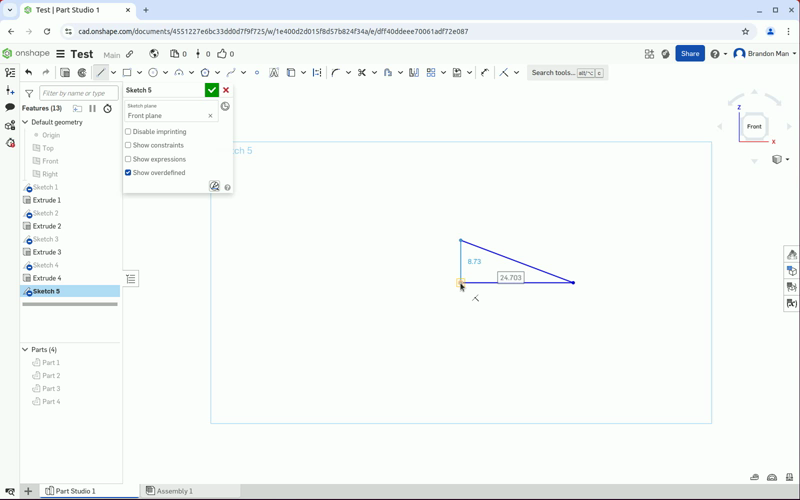
mouse_move(484, 277)
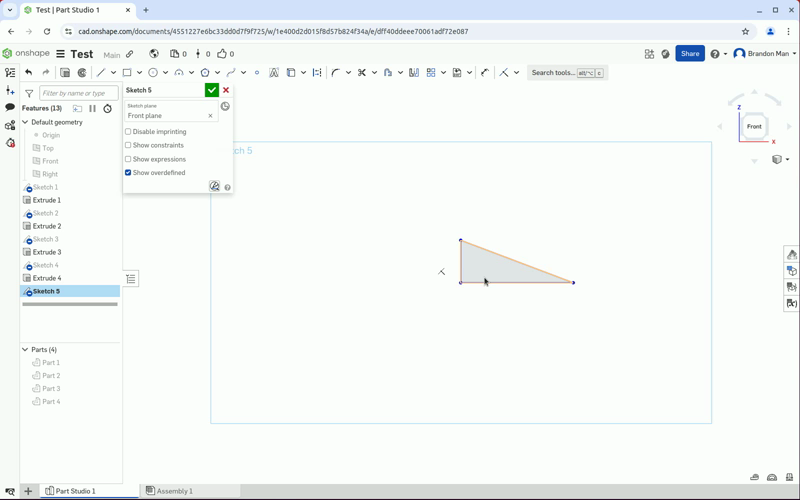
click(484, 277)
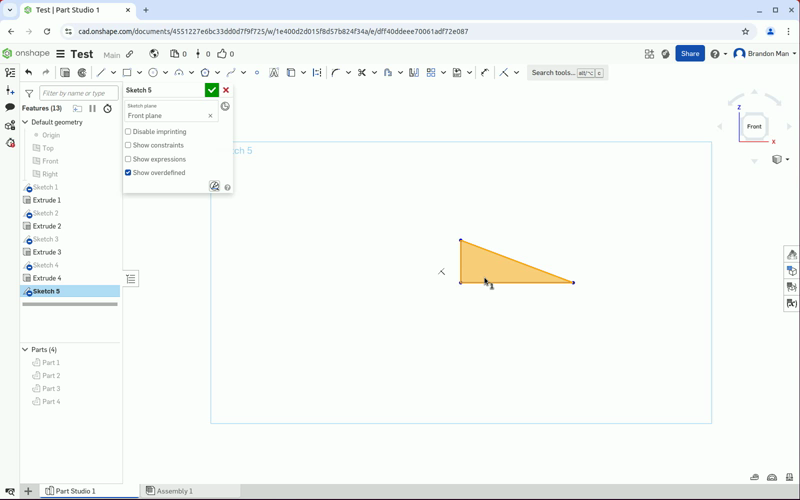
mouse_move(73, 352)
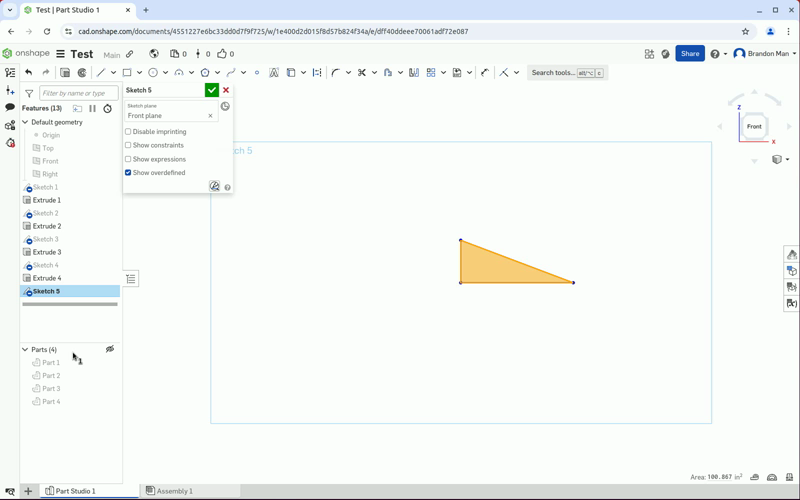
key(shift+y)
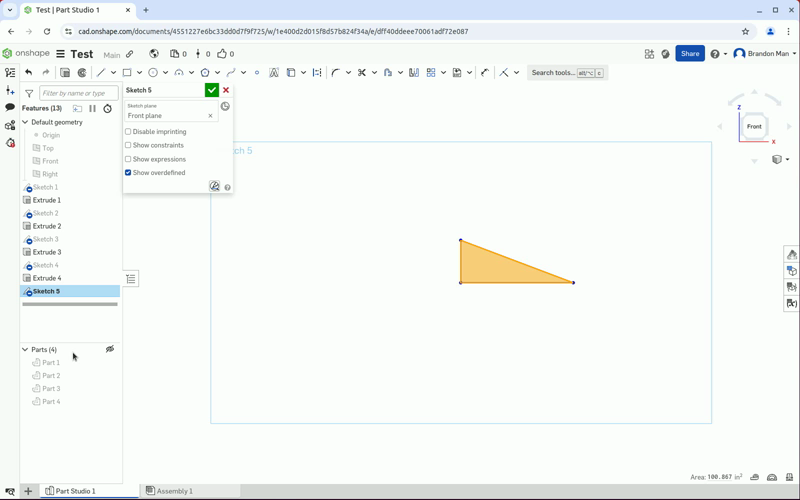
key(shift+e)
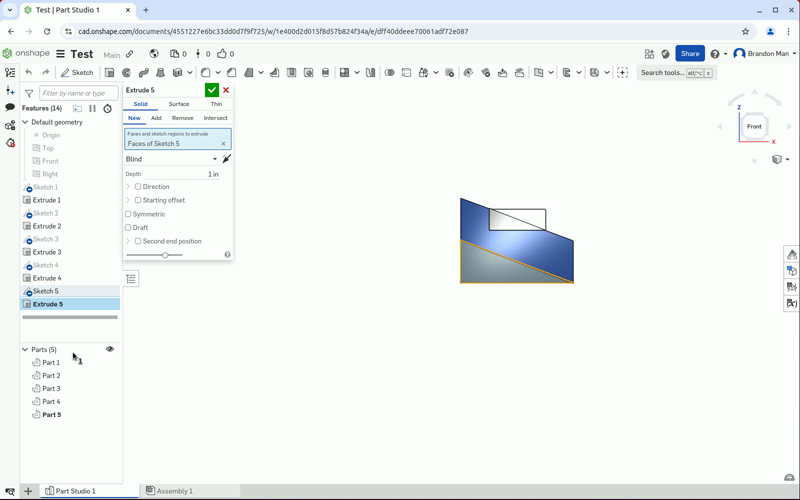
mouse_move(143, 106)
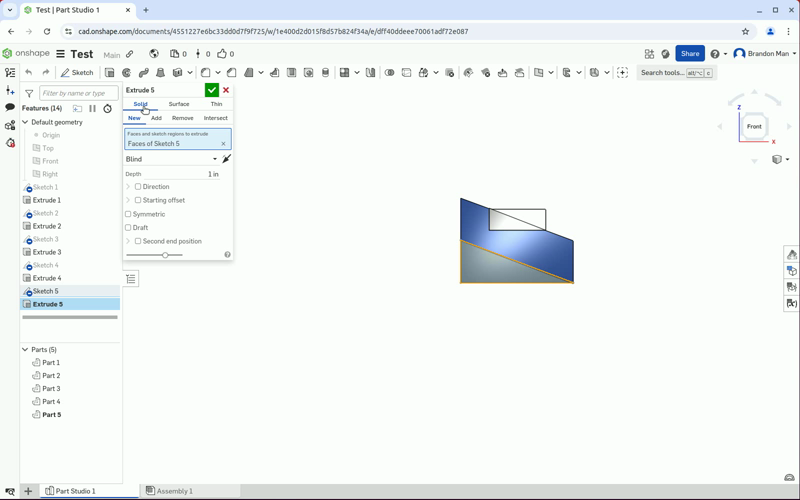
click(143, 106)
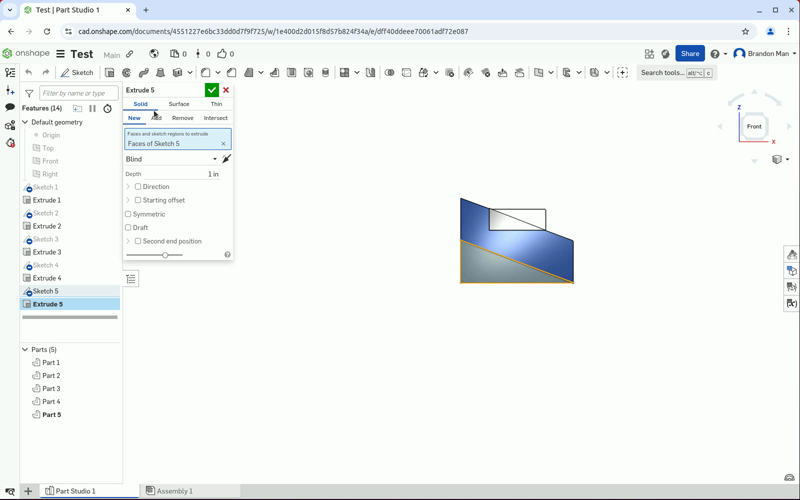
mouse_move(186, 120)
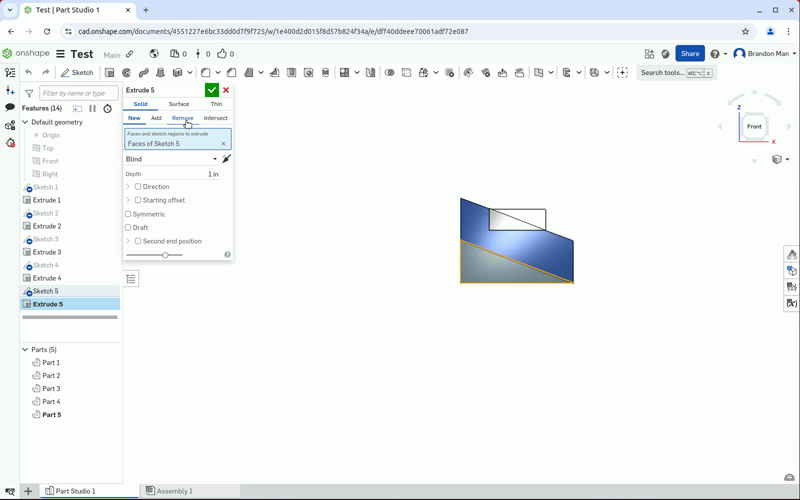
click(186, 120)
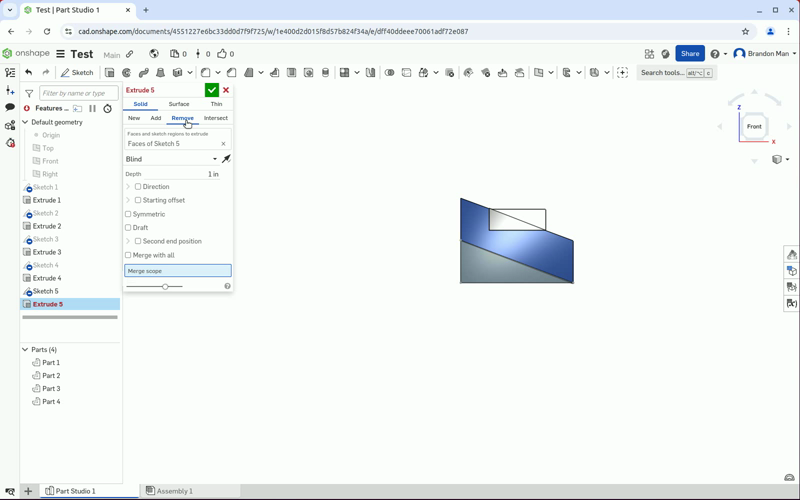
key(tab, 4)
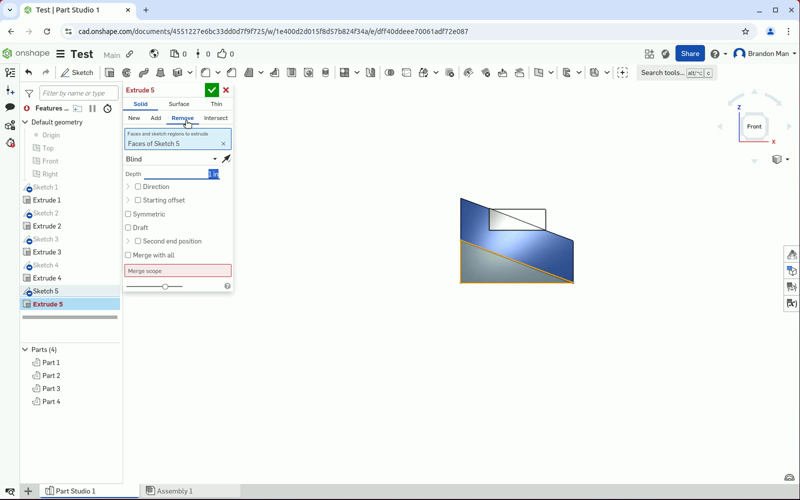
text(17.332)
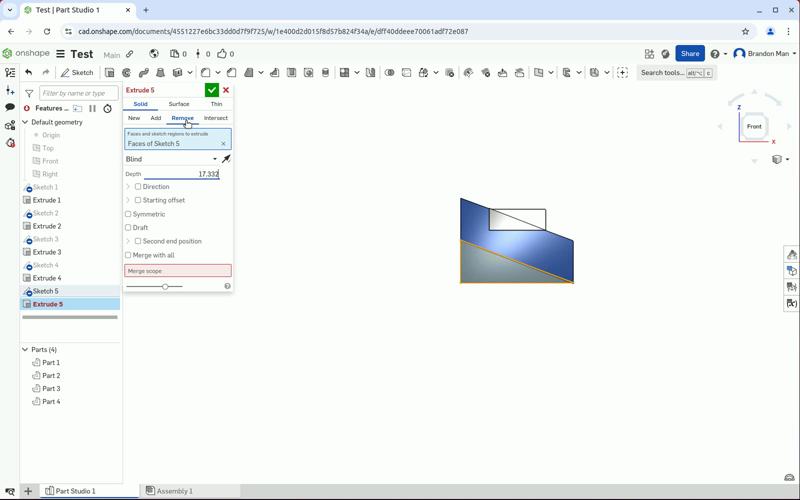
key(tab, 3)
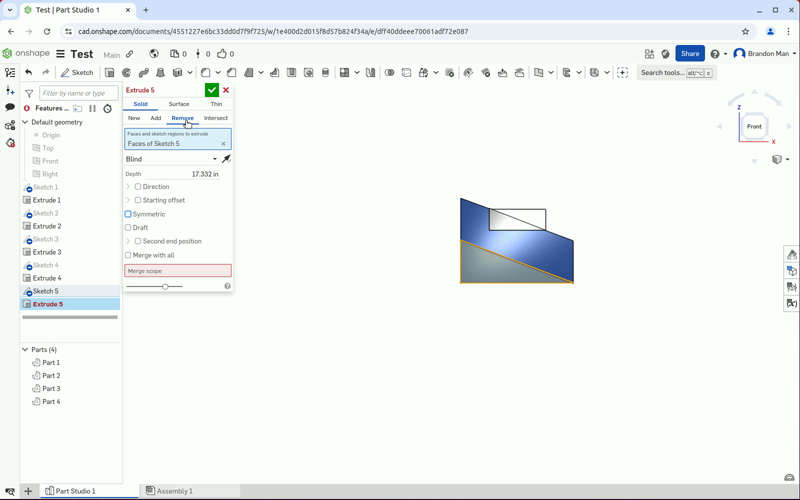
key(space)
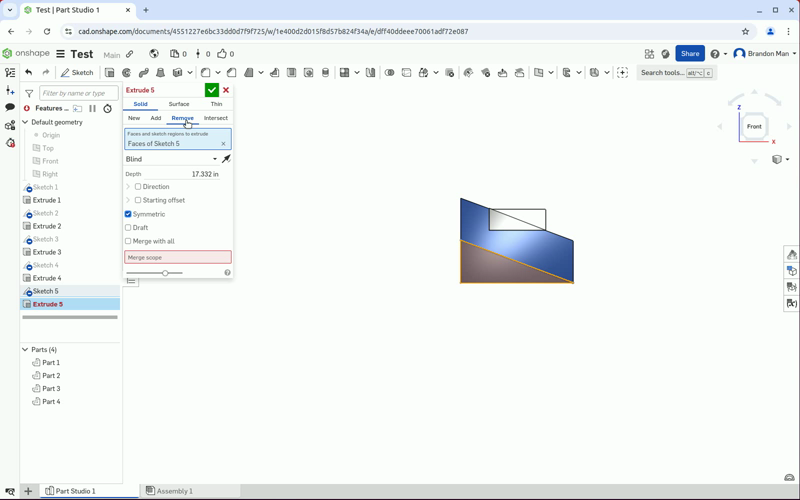
key(tab, 2)
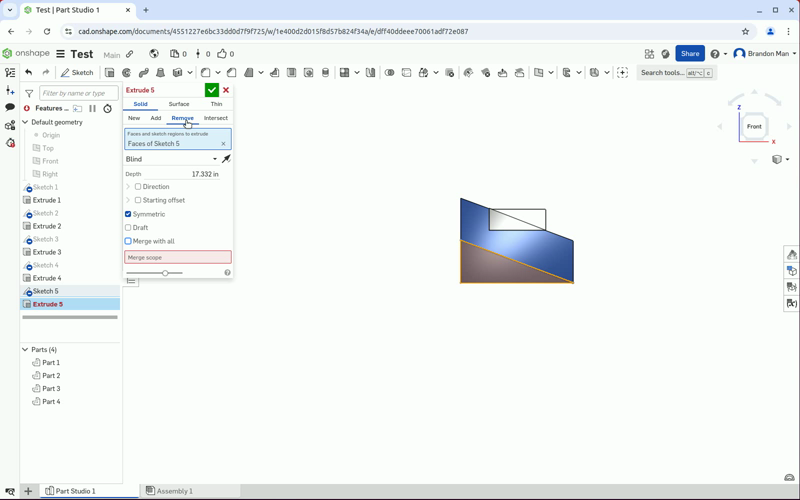
key(space)
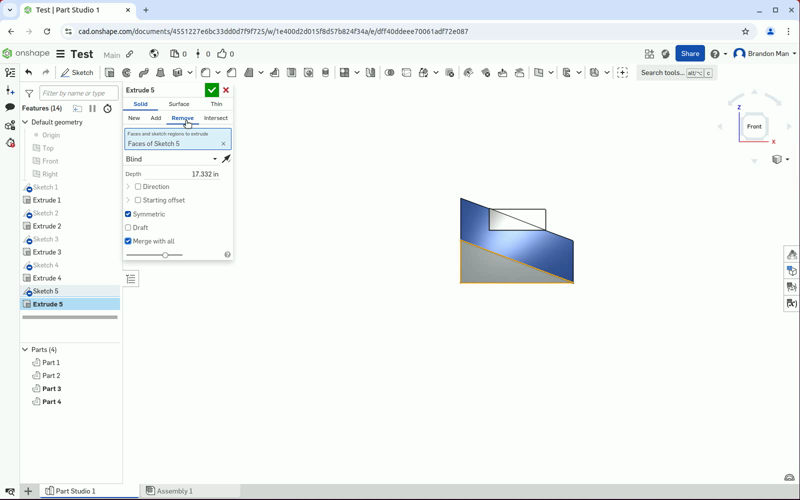
key(enter)
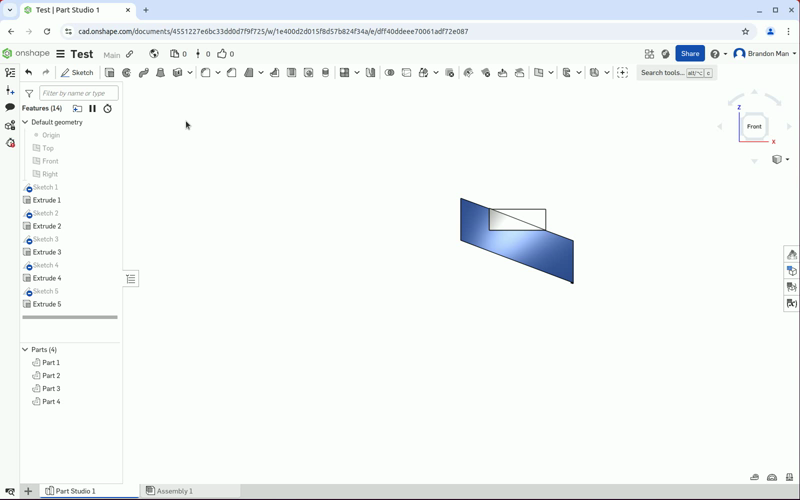
key(shift+h)
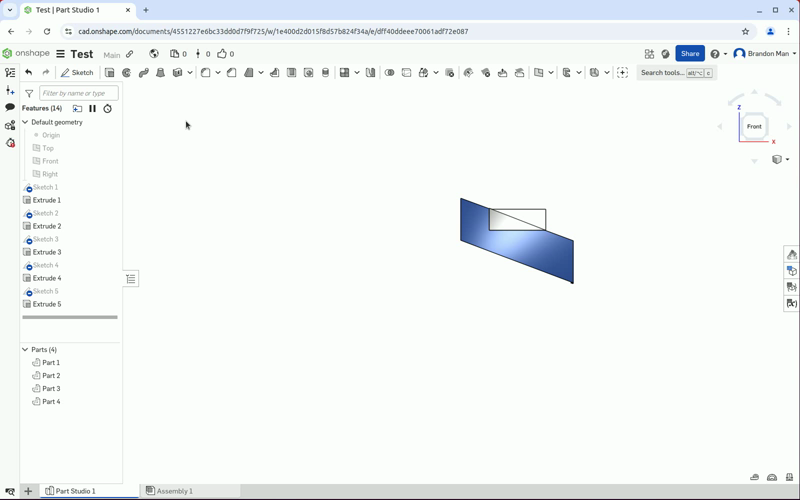
key(shift+h)
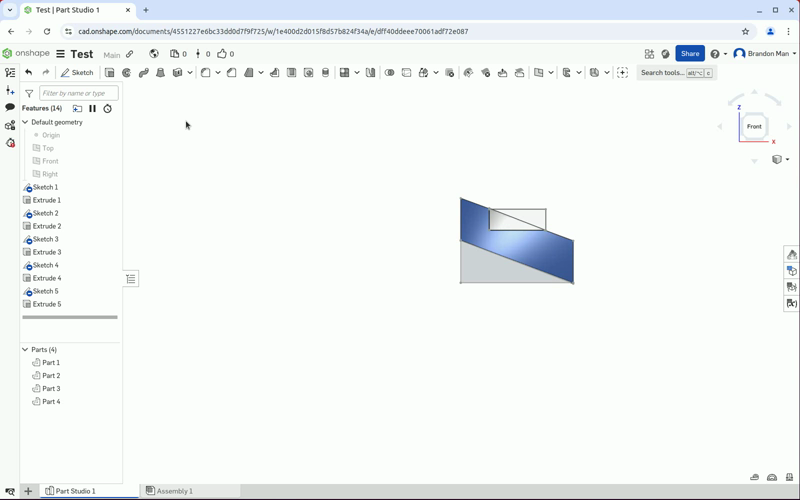
key(shift+7)
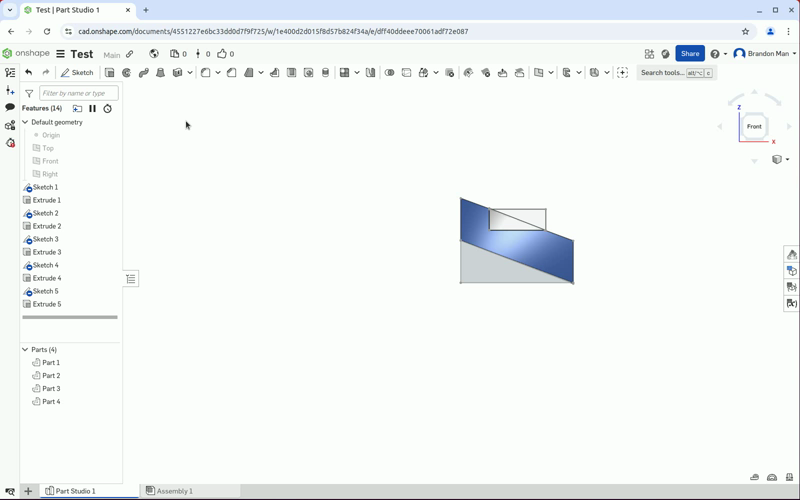
key(left, 2)
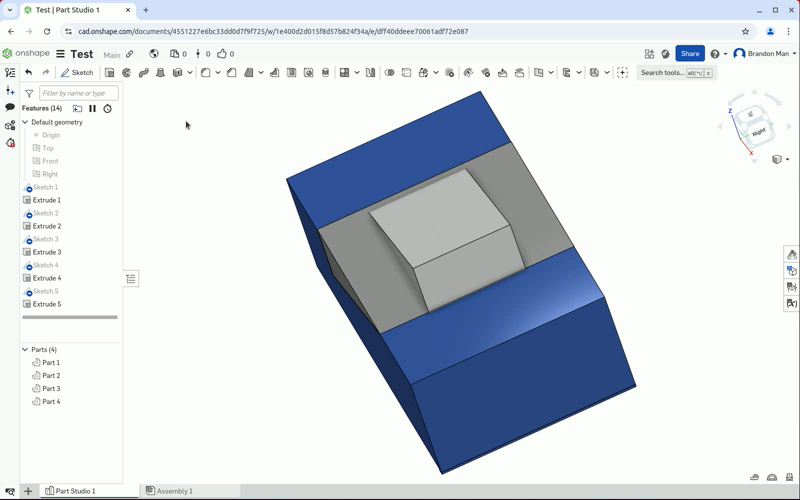
key(down, 2)
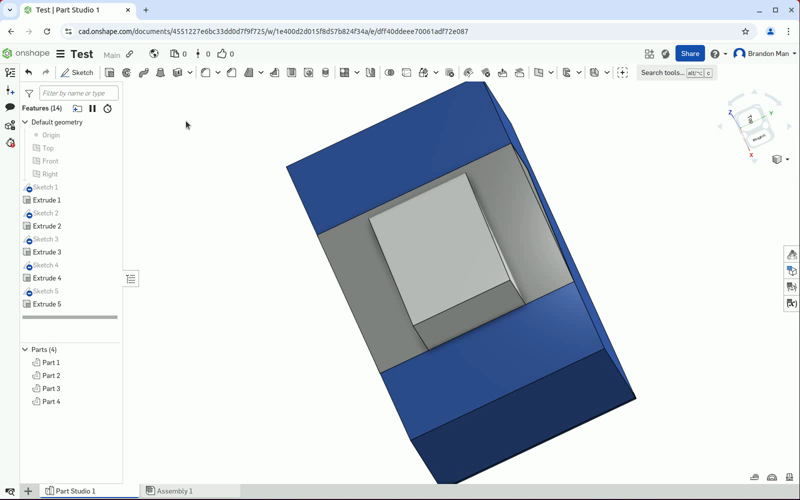
key(up, 2)
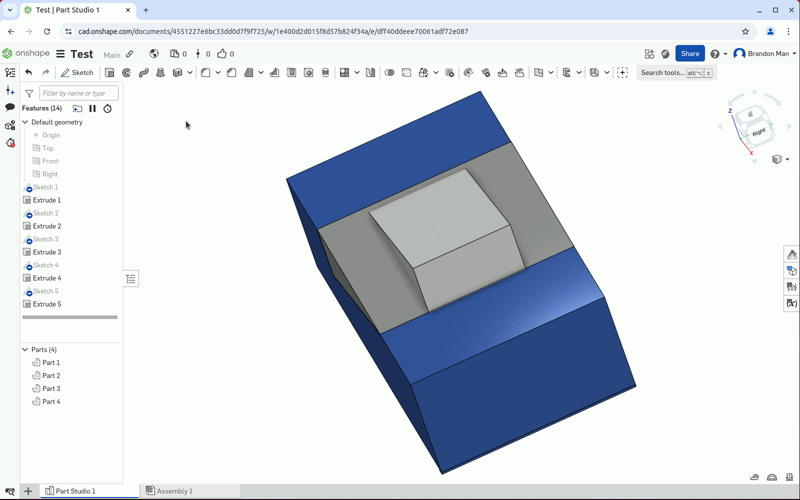
key(right, 2)
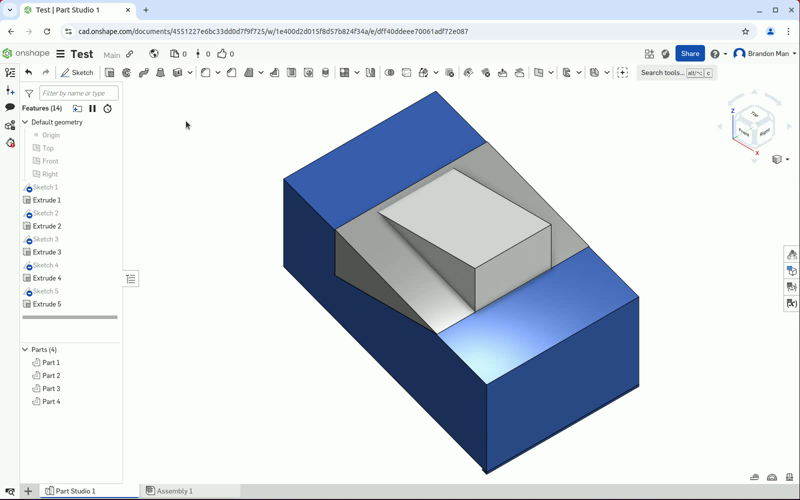
mouse_move(73, 189)
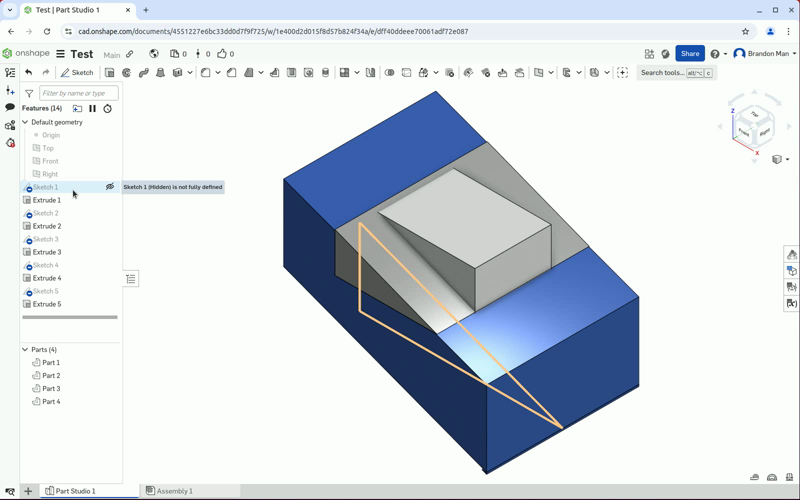
click(73, 189)